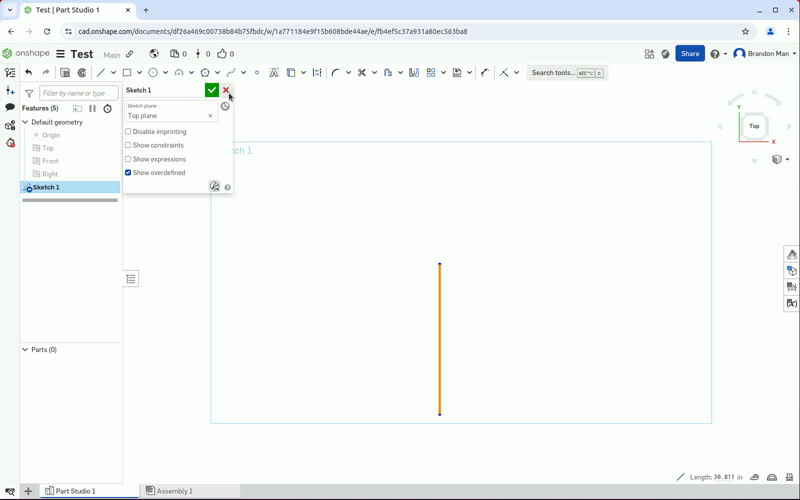
key(shift+h)
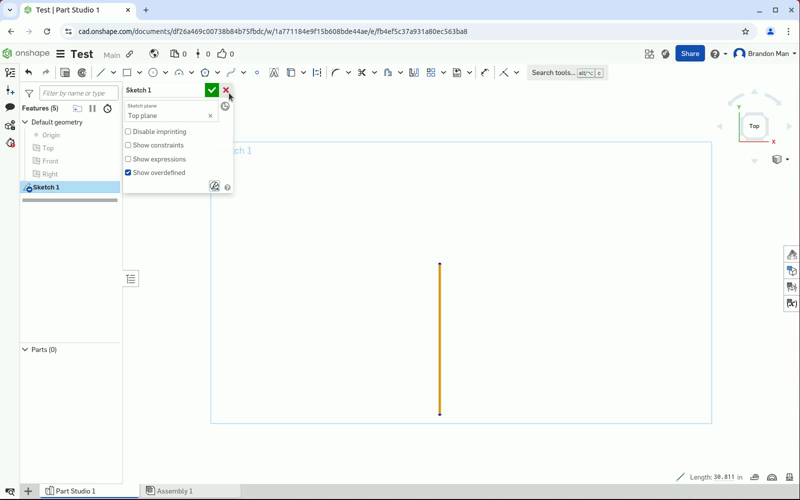
key(shift+s)
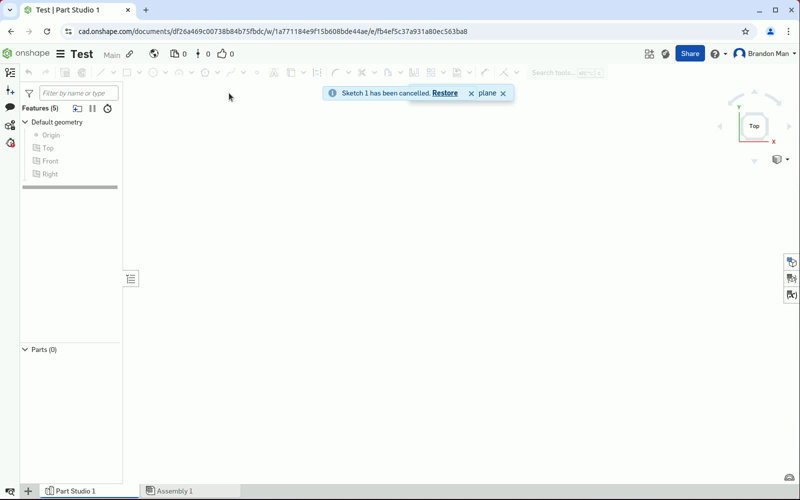
mouse_move(73, 150)
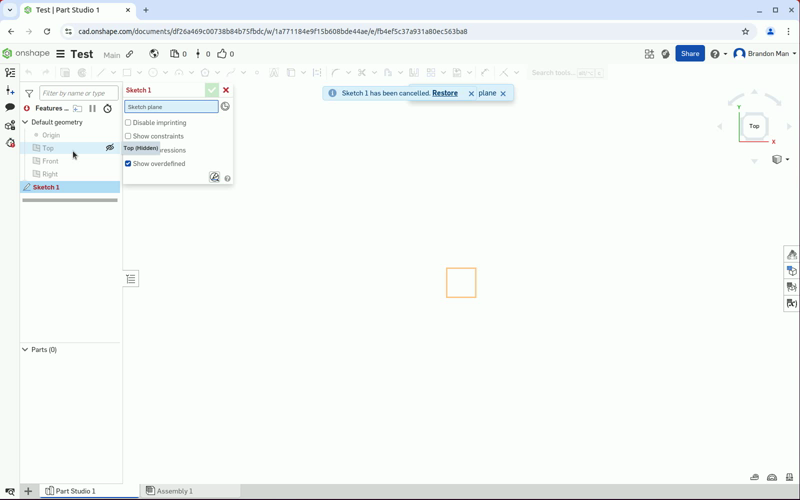
click(73, 150)
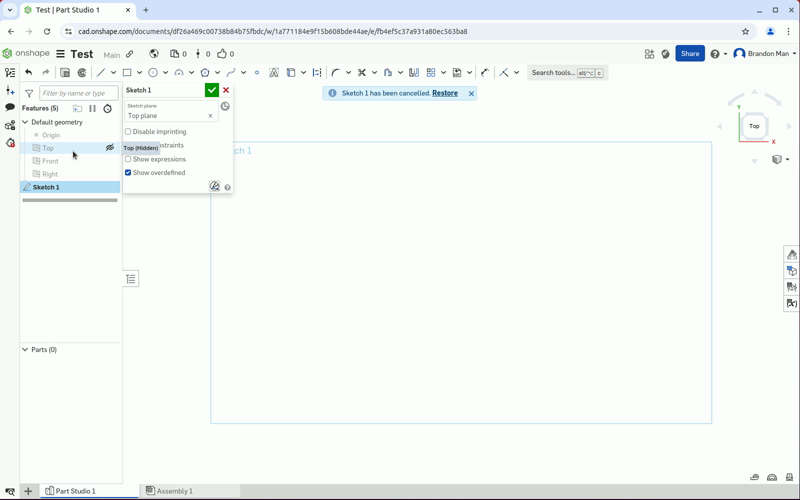
mouse_move(73, 352)
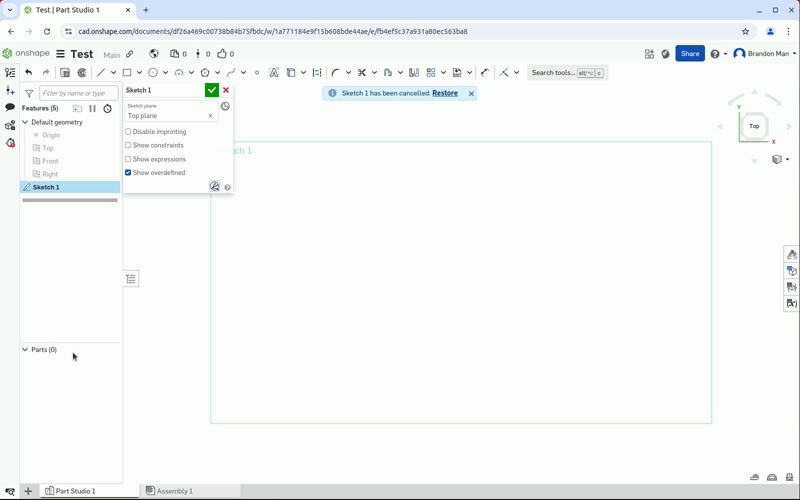
key(y)
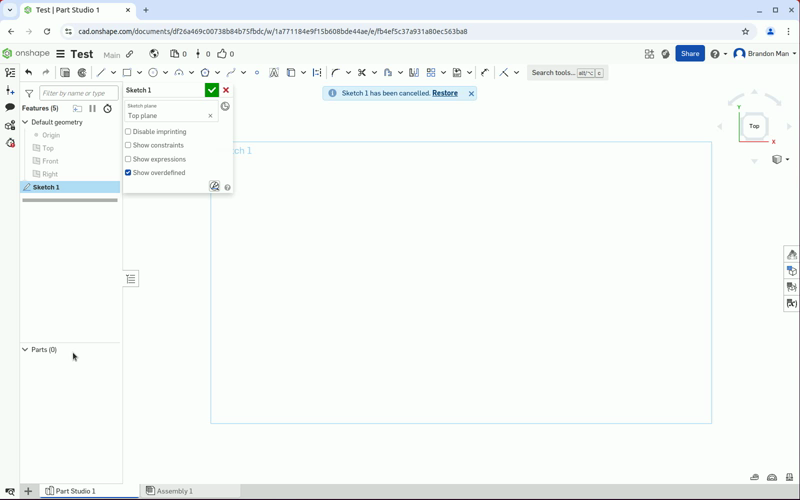
key(l)
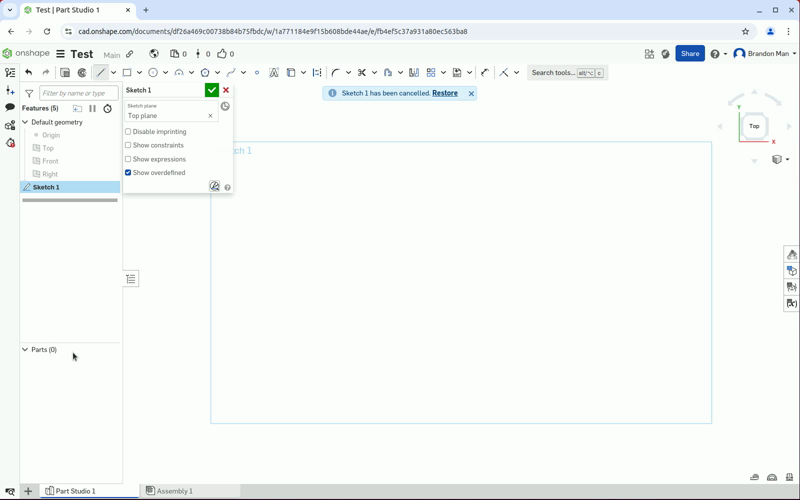
key_down(shift)
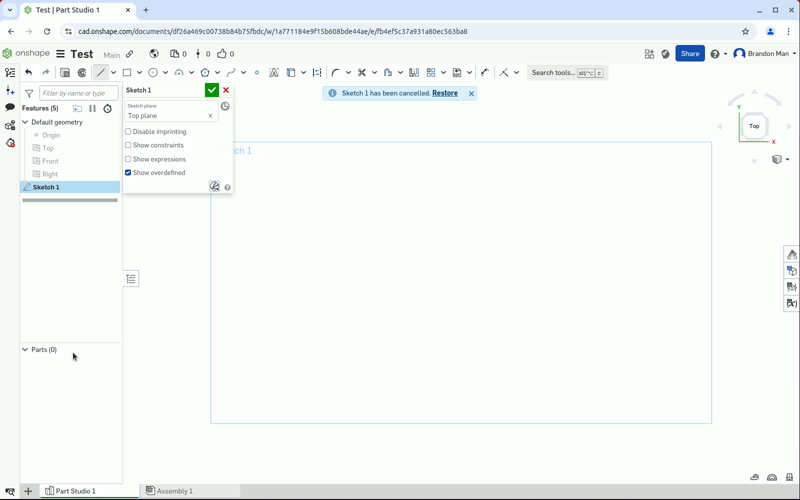
mouse_move(508, 251)
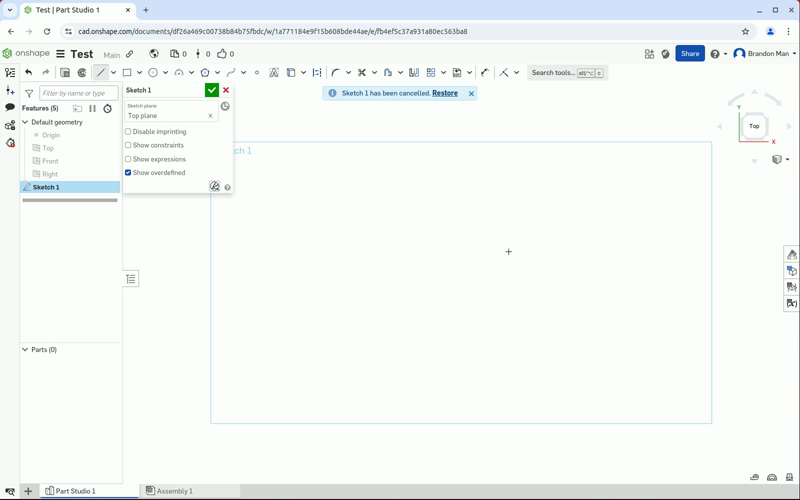
click(508, 251)
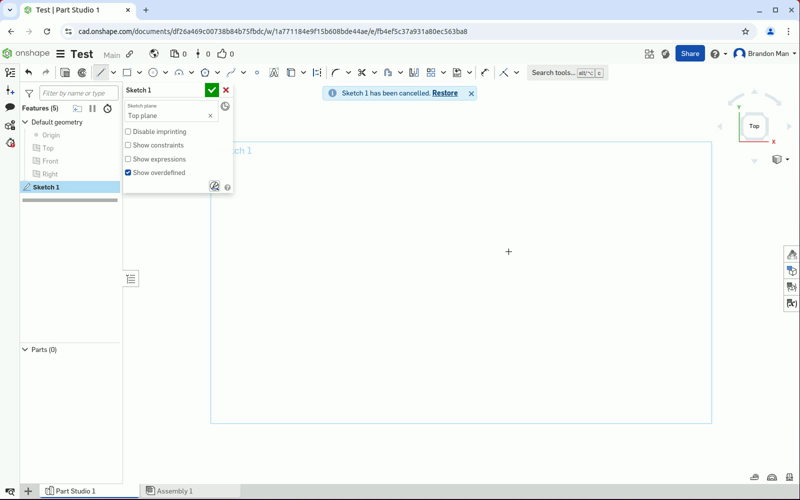
key_up(shift)
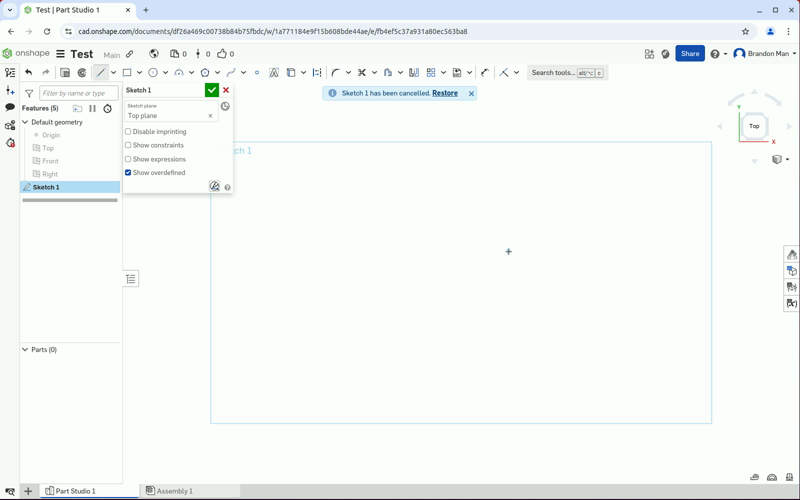
key_down(shift)
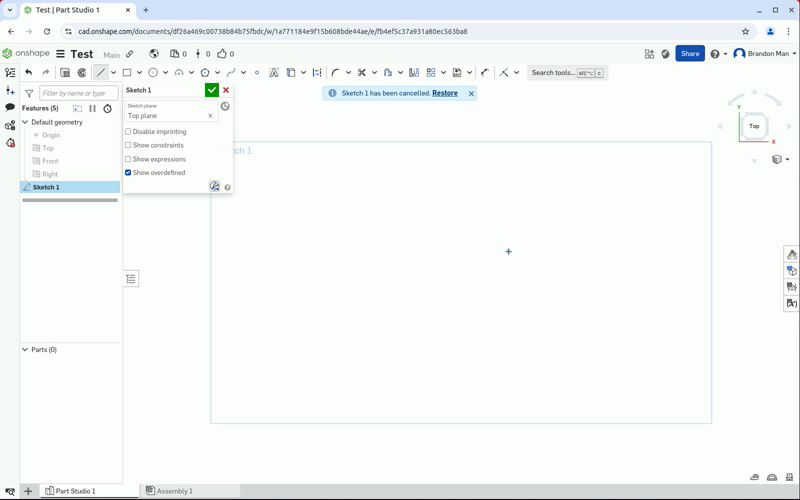
mouse_move(538, 251)
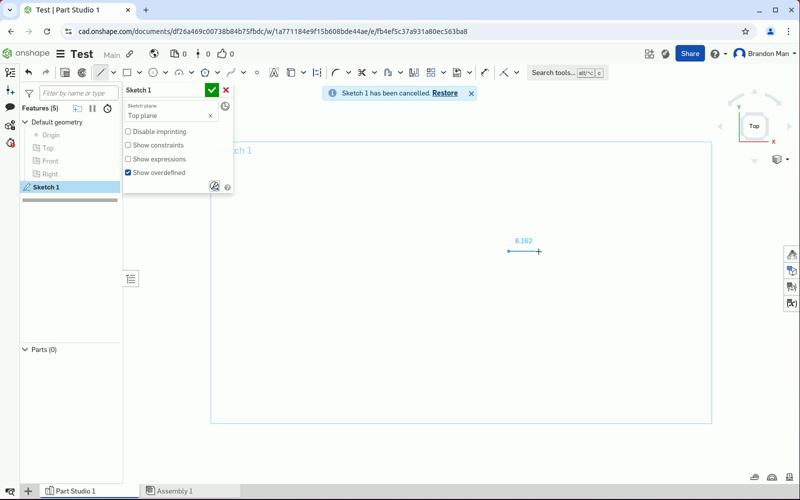
mouse_move(526, 251)
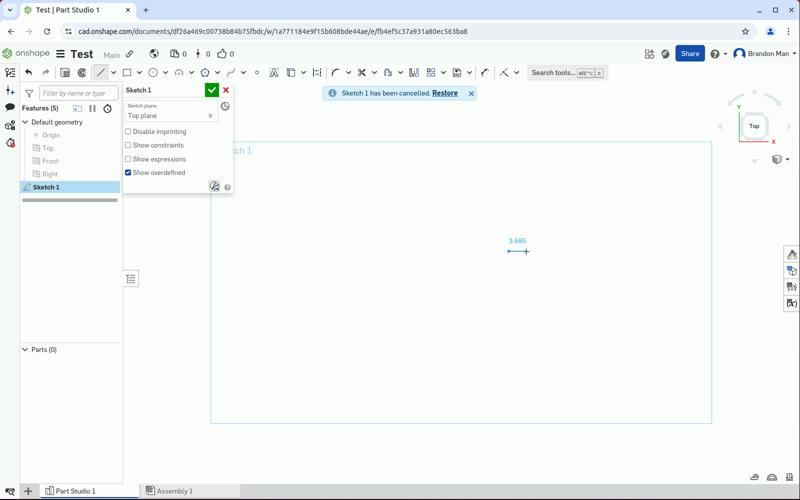
click(526, 251)
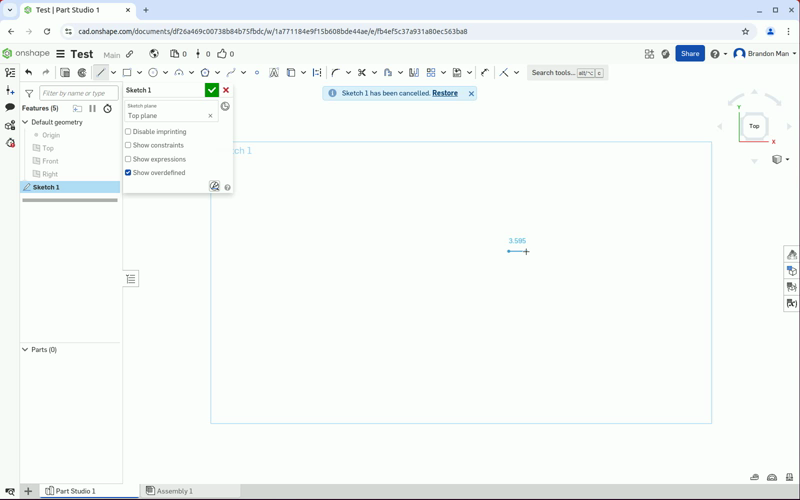
key_up(shift)
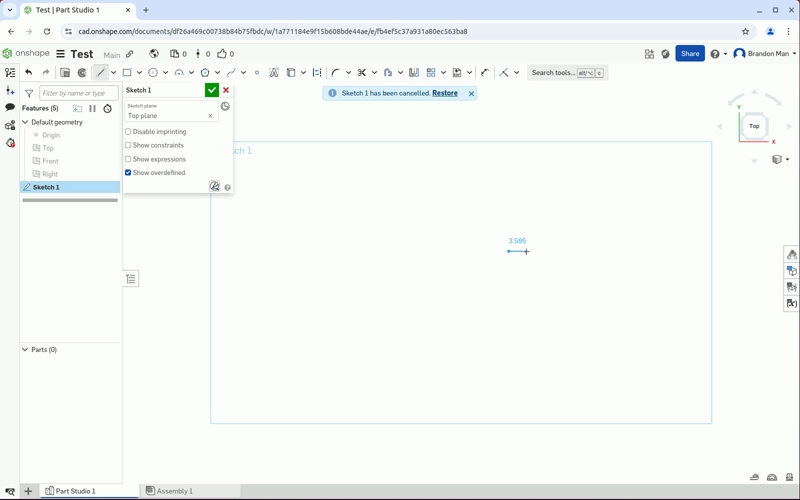
key(esc)
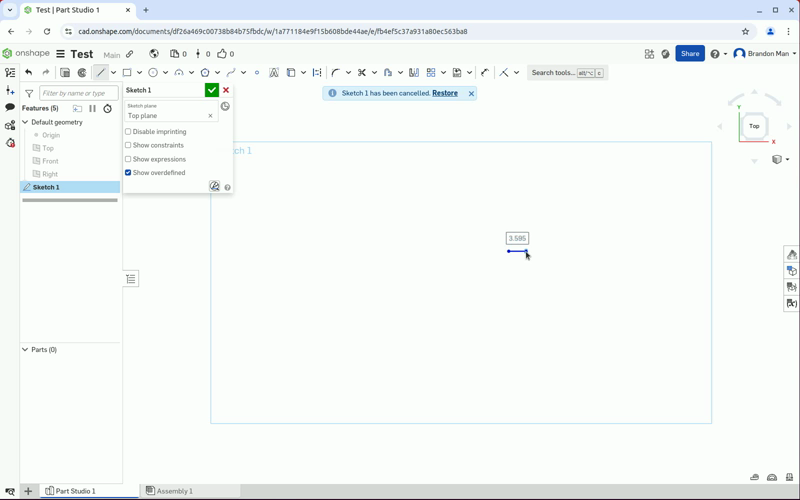
key(a)
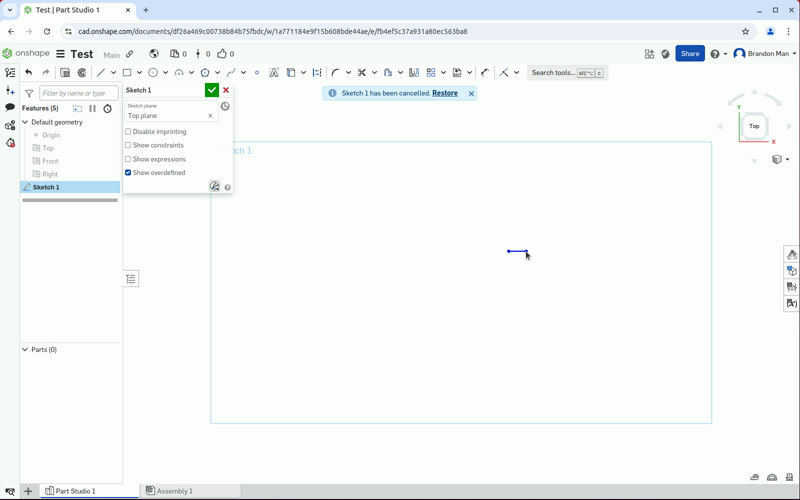
mouse_move(526, 251)
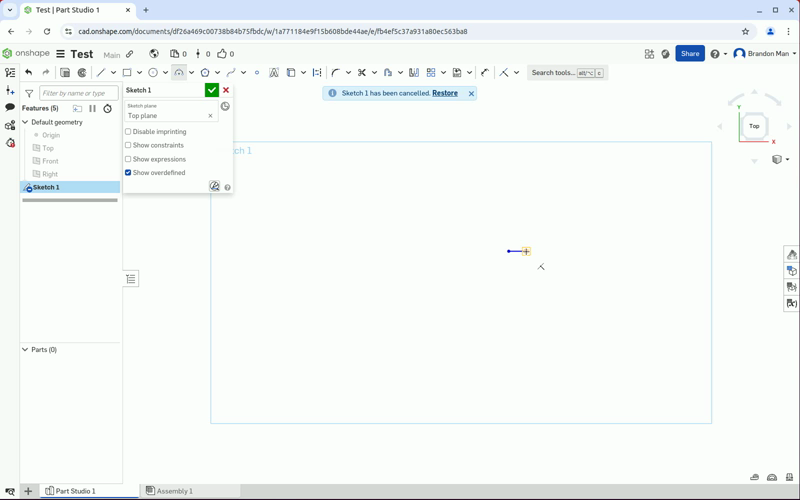
click(526, 251)
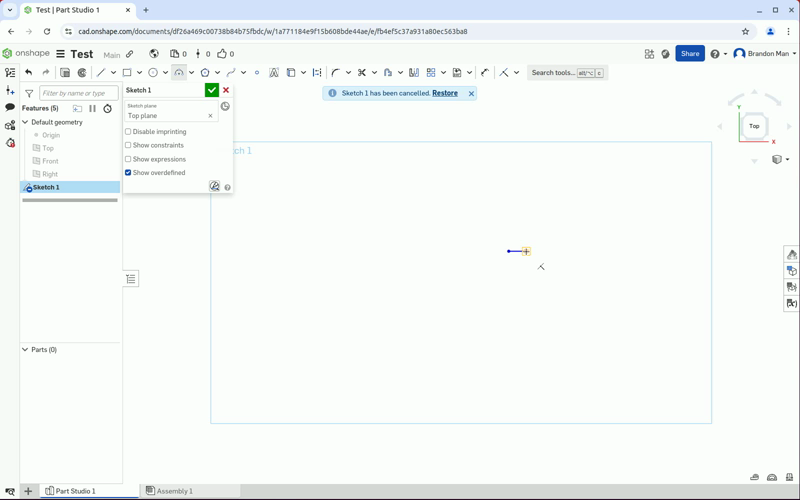
mouse_move(508, 251)
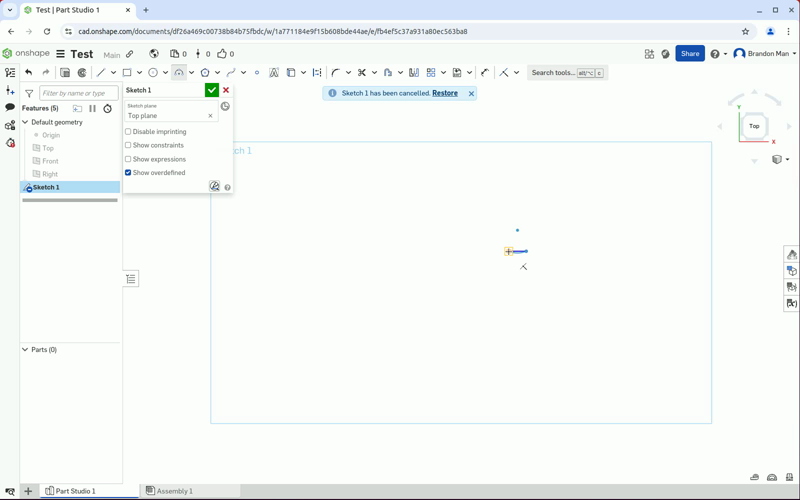
click(508, 251)
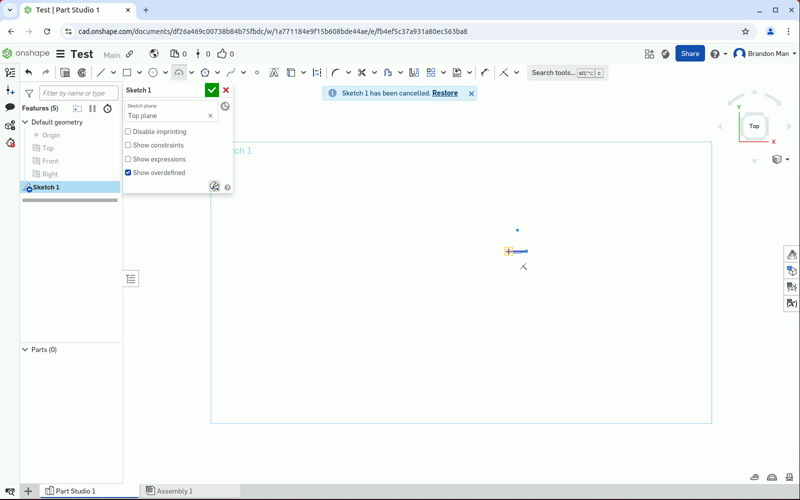
key_down(shift)
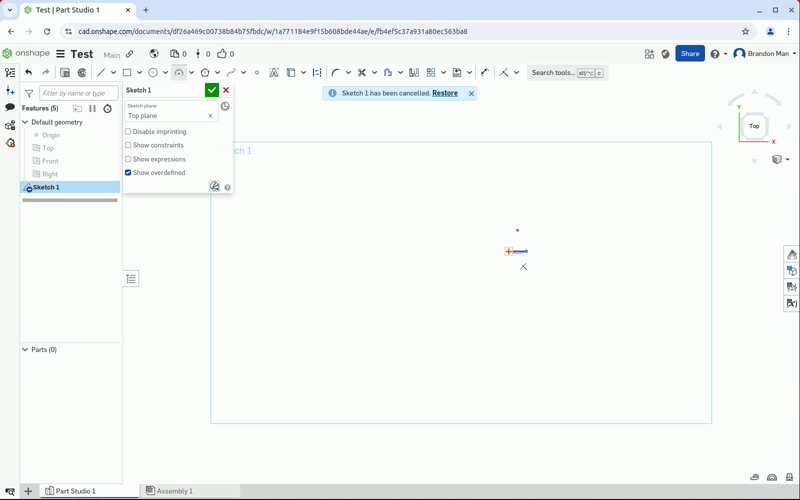
mouse_move(517, 242)
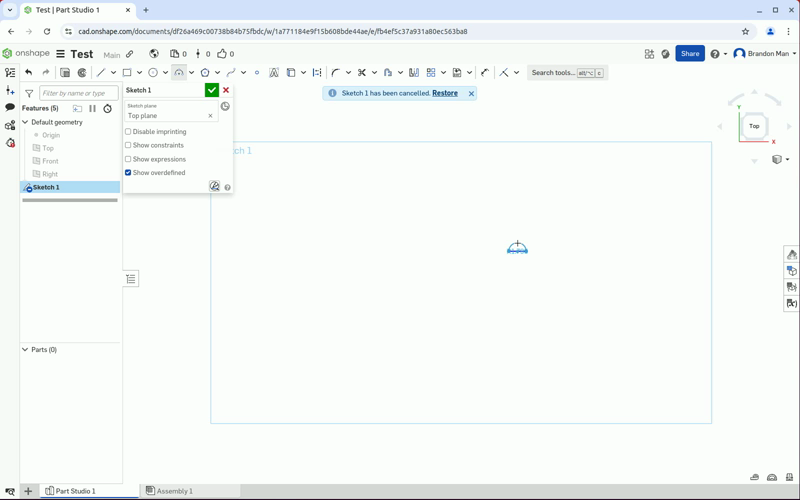
click(517, 242)
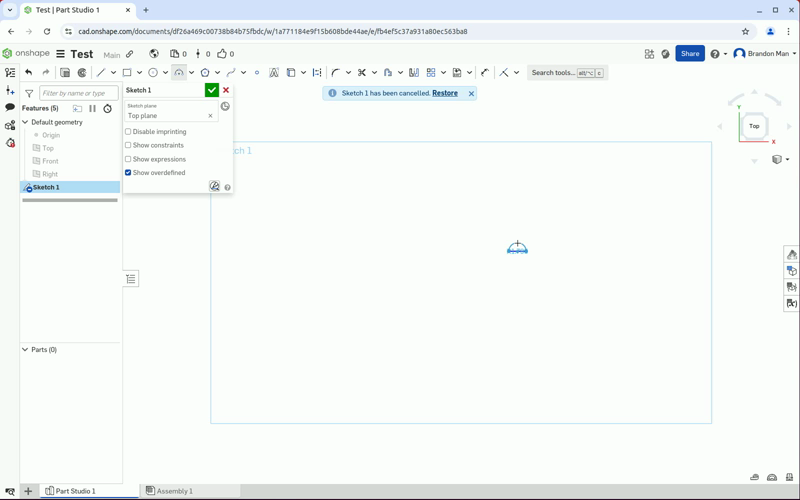
key_up(shift)
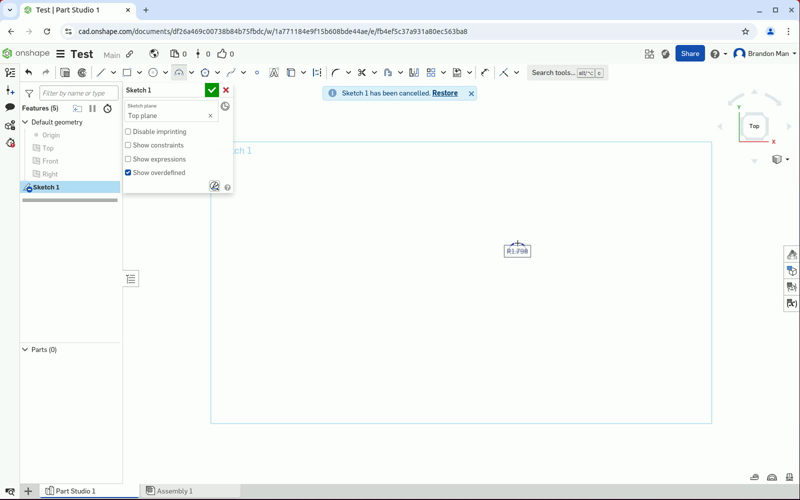
key(esc)
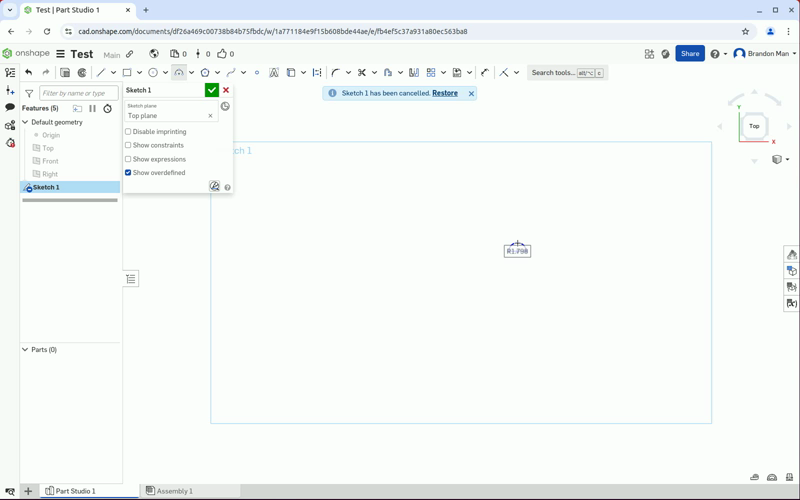
mouse_move(516, 248)
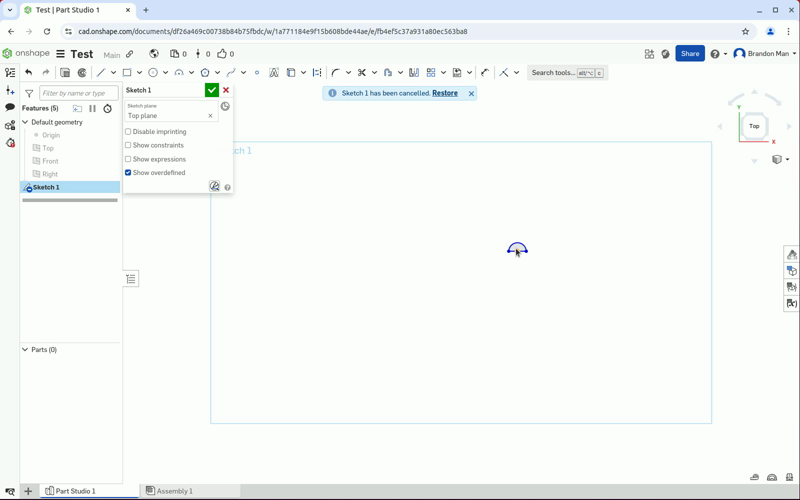
scroll(6)
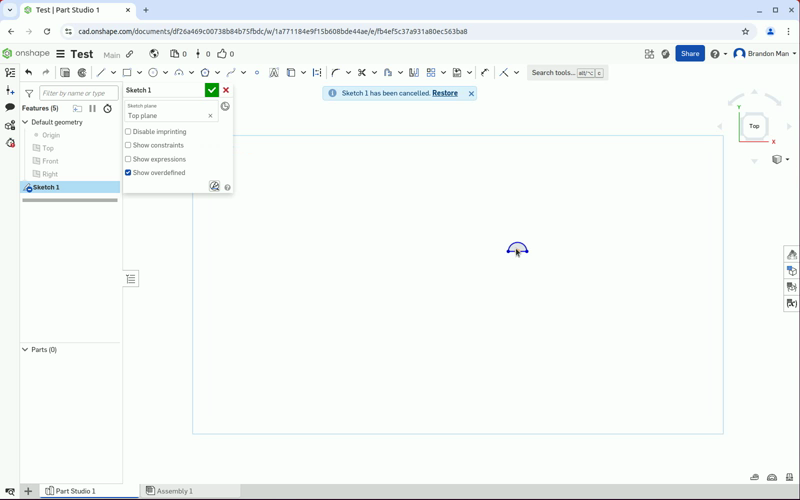
scroll(6)
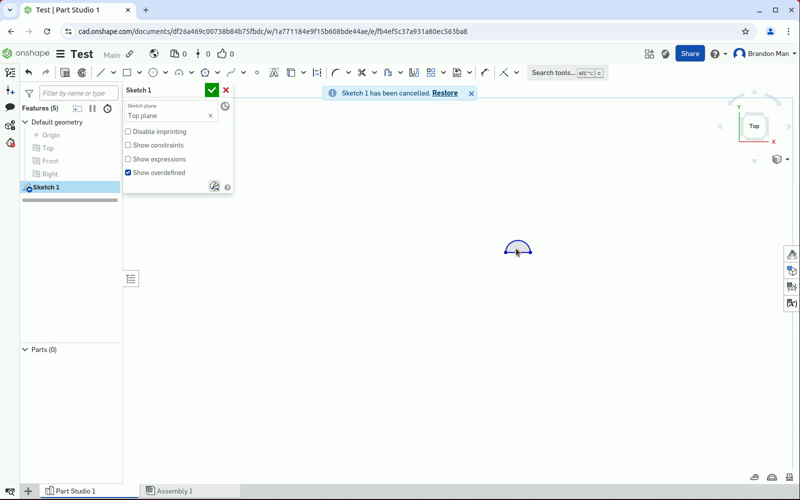
scroll(6)
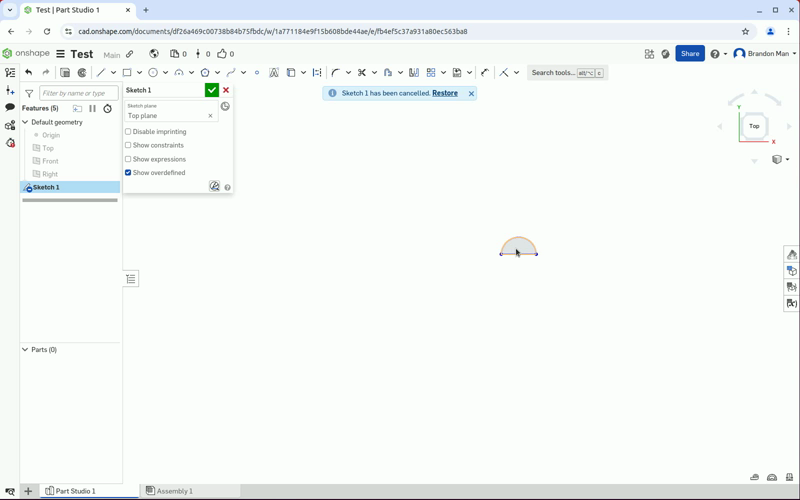
scroll(6)
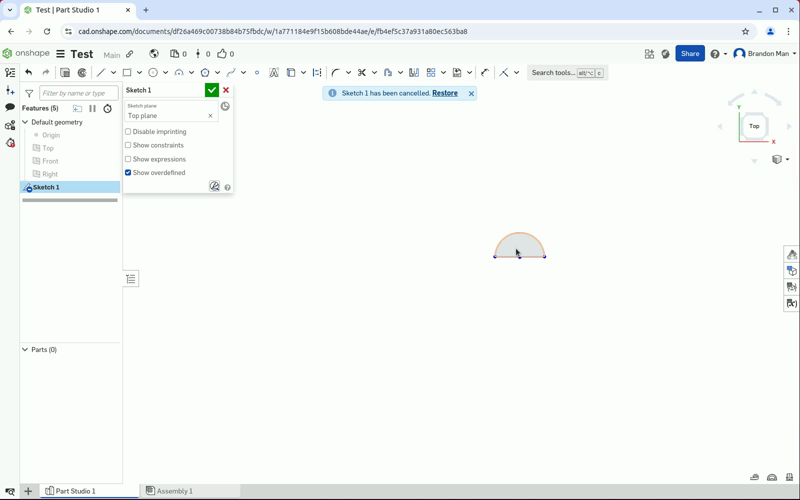
scroll(6)
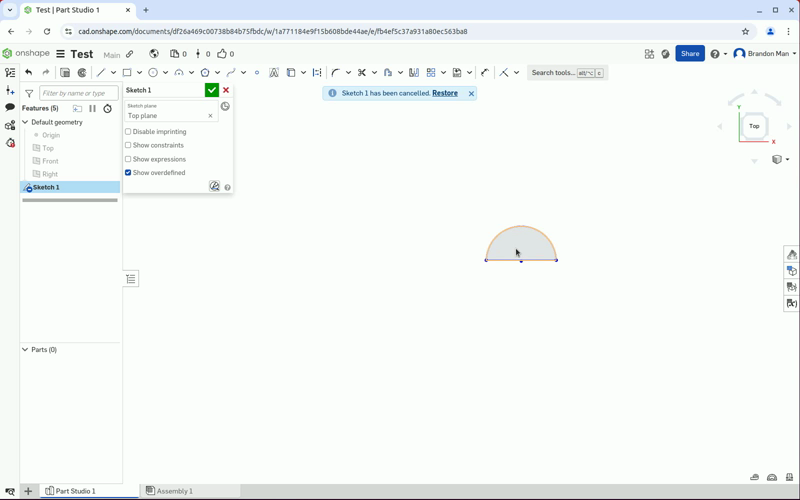
scroll(6)
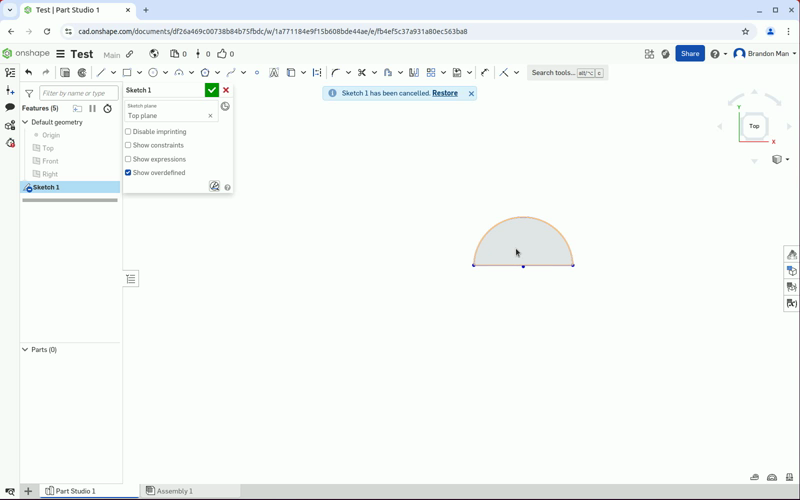
scroll(6)
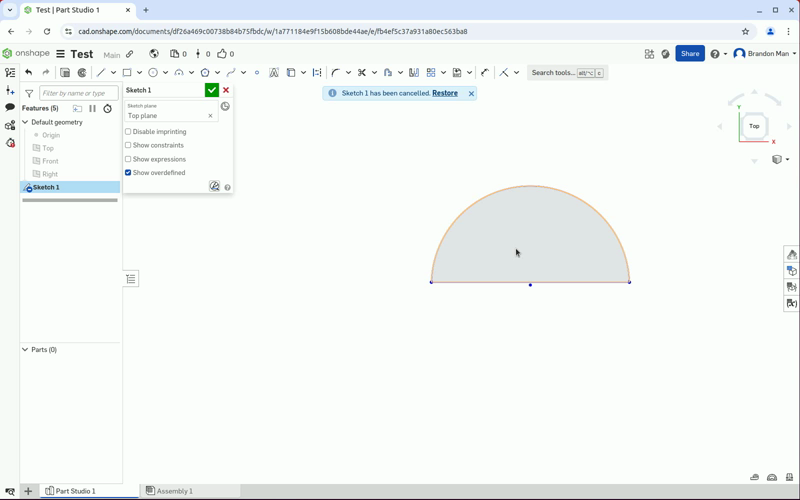
click(516, 248)
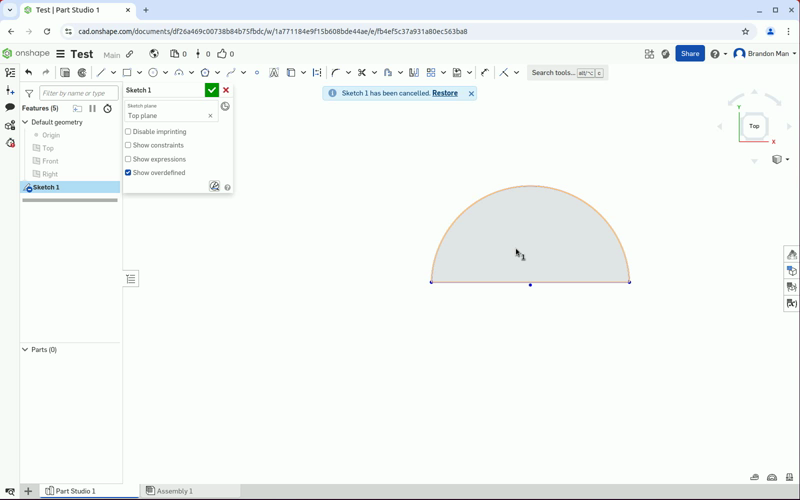
scroll(-6)
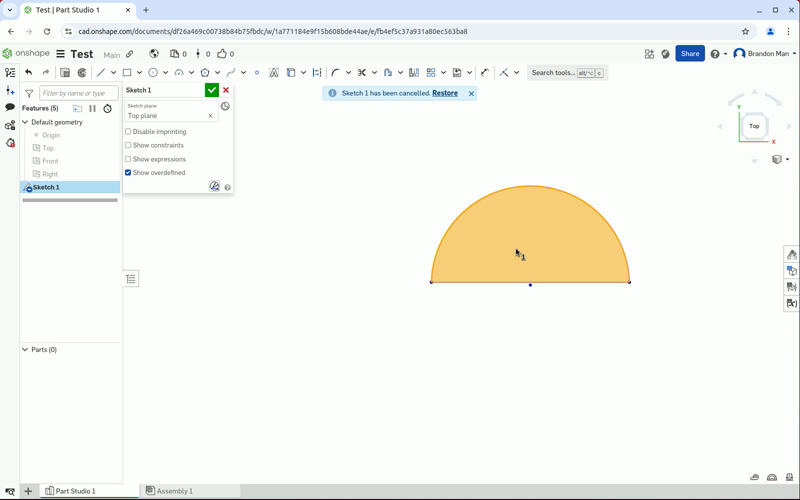
scroll(-6)
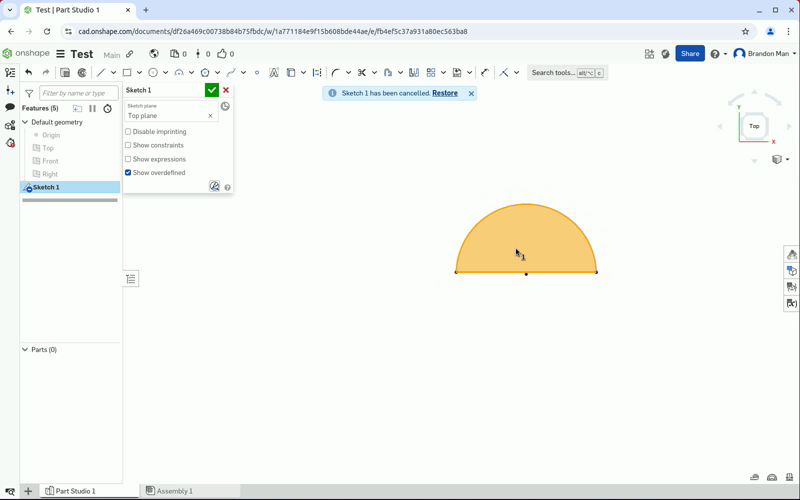
scroll(-6)
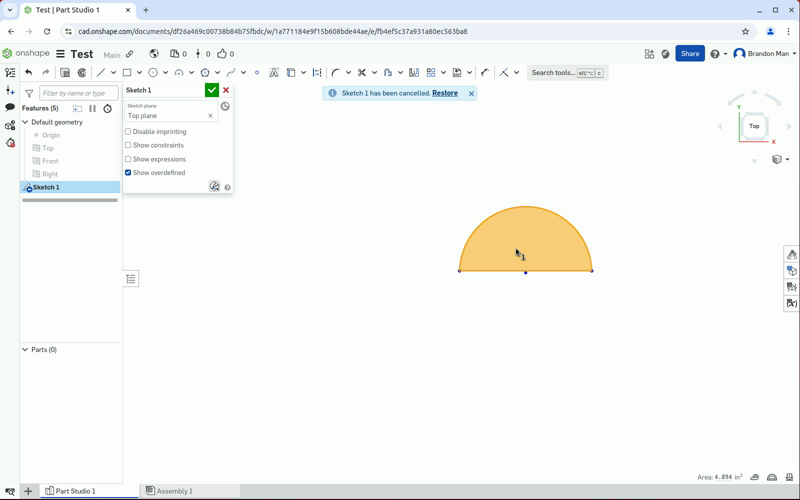
scroll(-6)
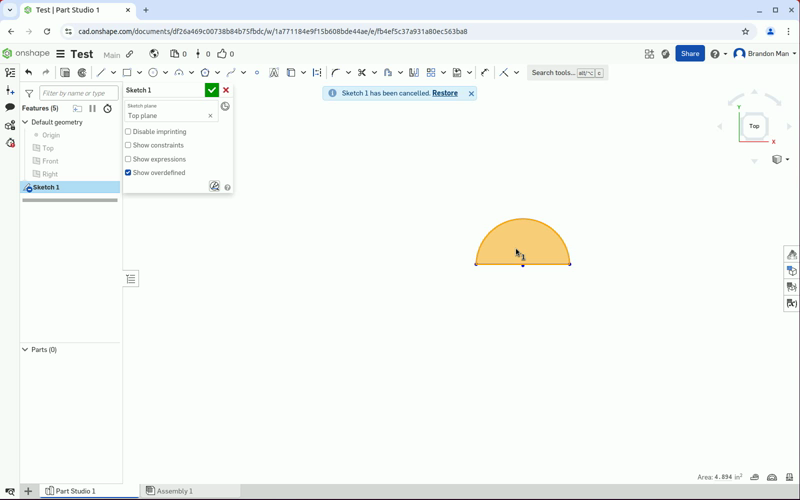
scroll(-6)
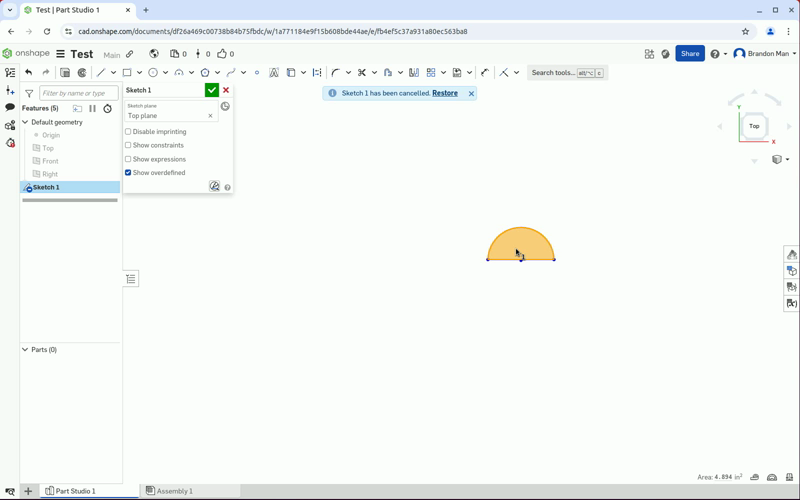
scroll(-6)
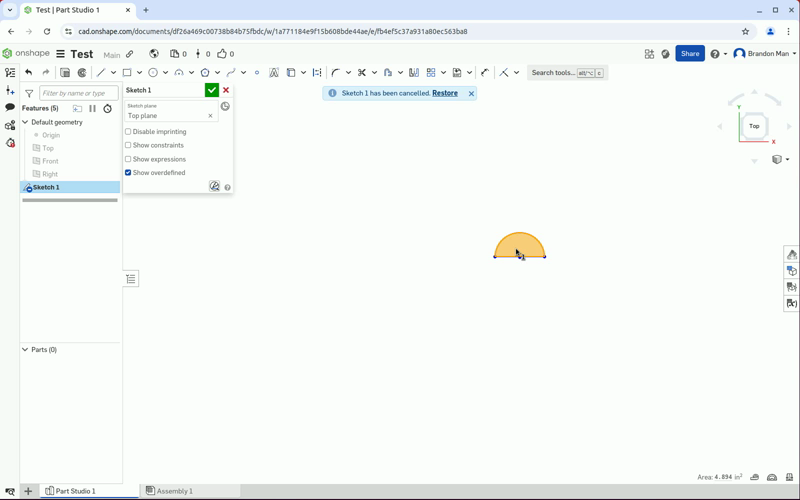
scroll(-6)
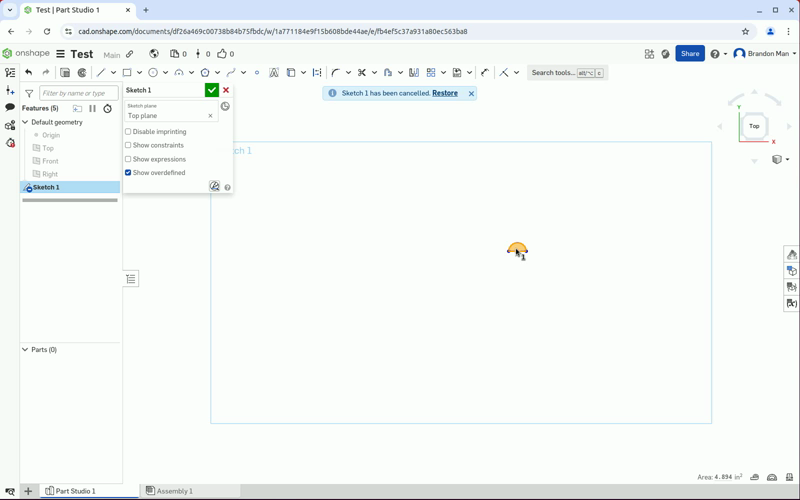
mouse_move(73, 352)
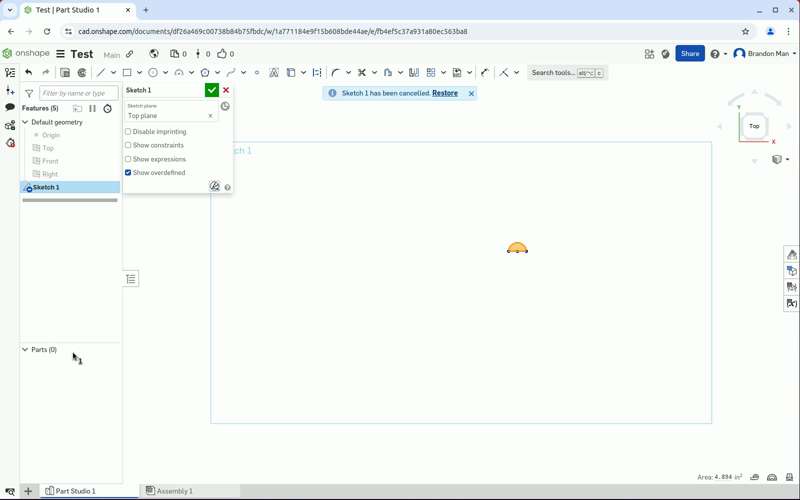
key(shift+y)
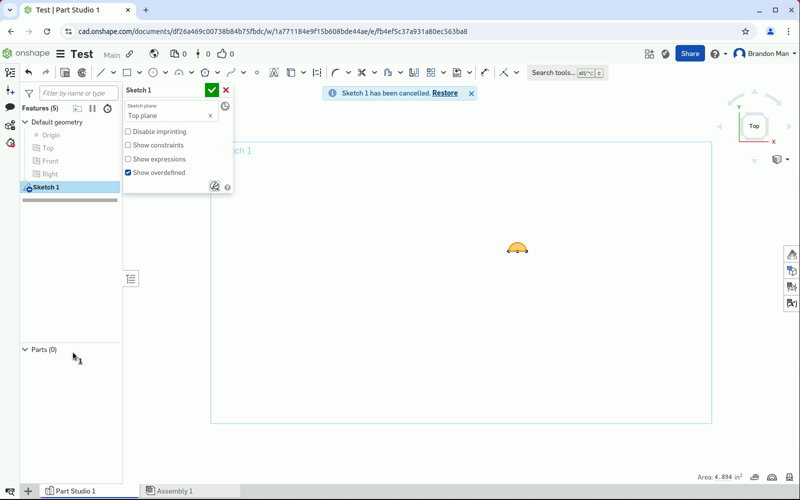
key(shift+e)
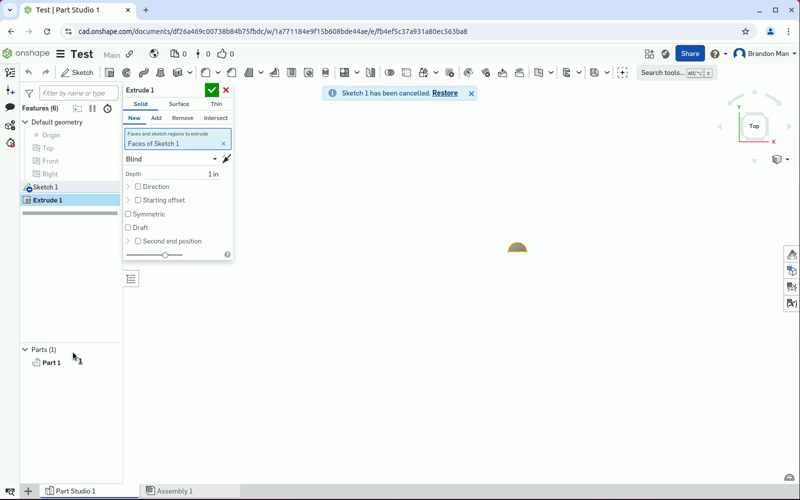
mouse_move(143, 106)
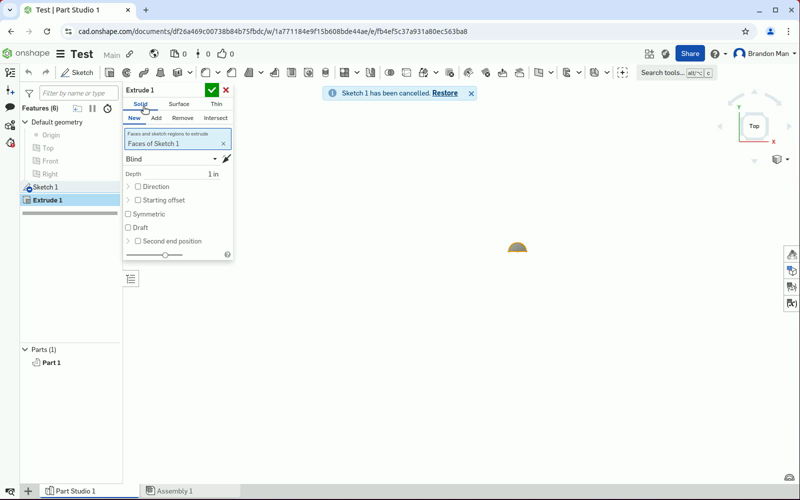
click(143, 106)
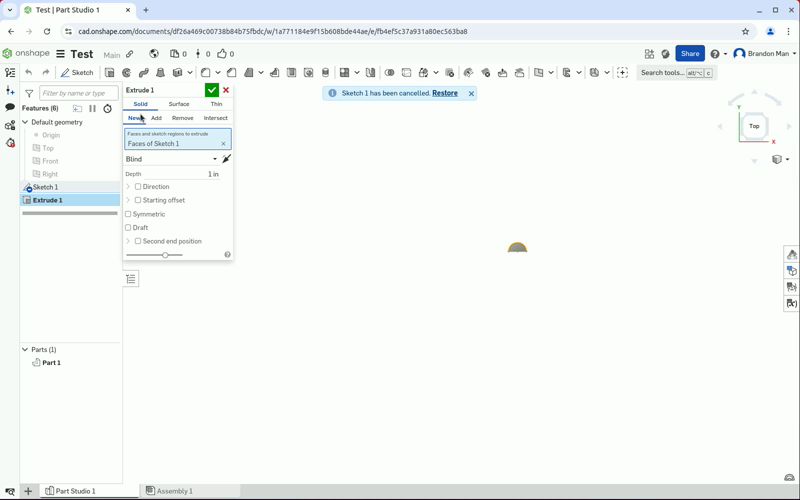
mouse_move(137, 120)
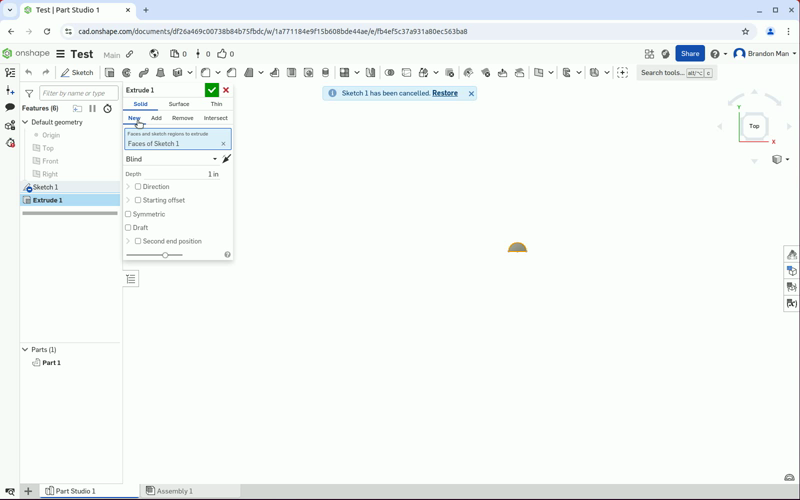
click(137, 120)
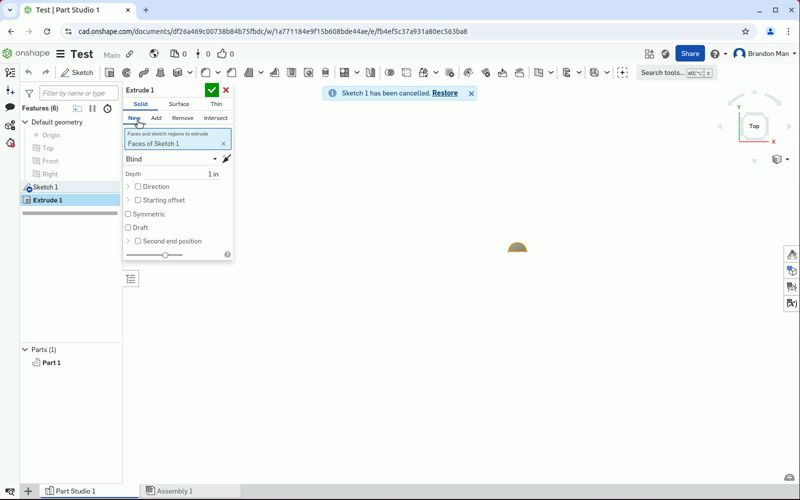
key(tab, 4)
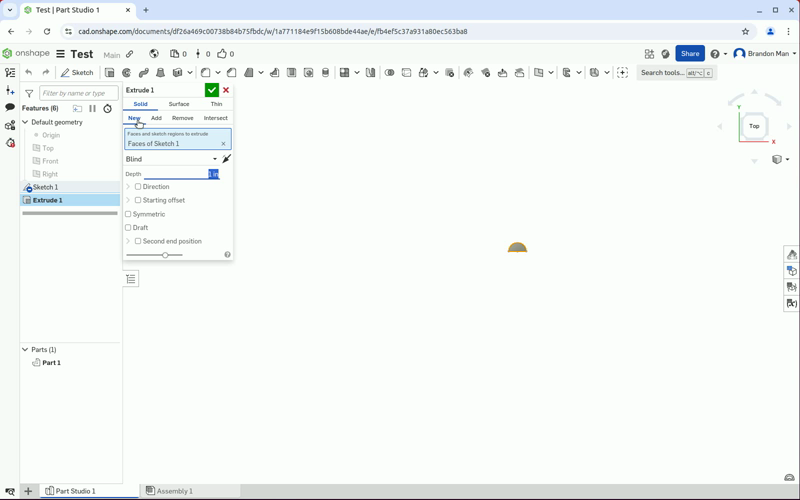
text(2.407)
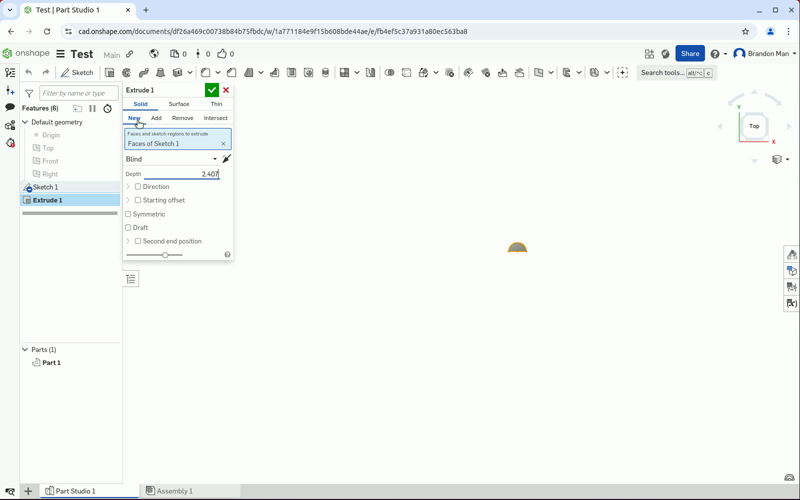
key(enter)
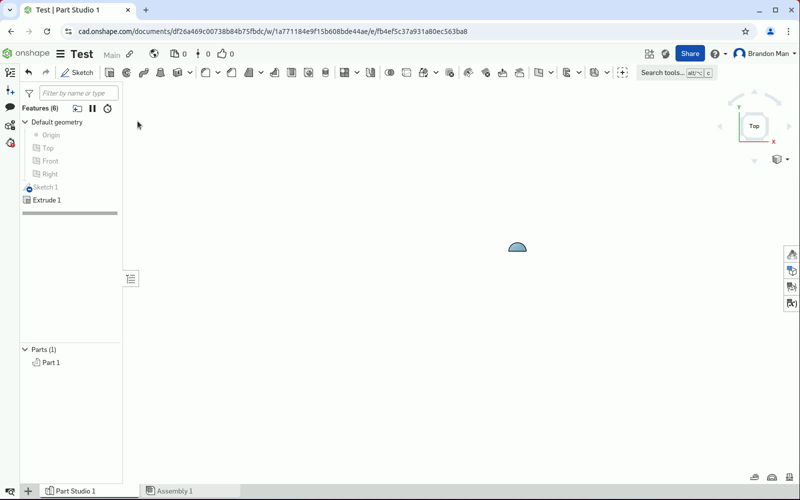
key(shift+h)
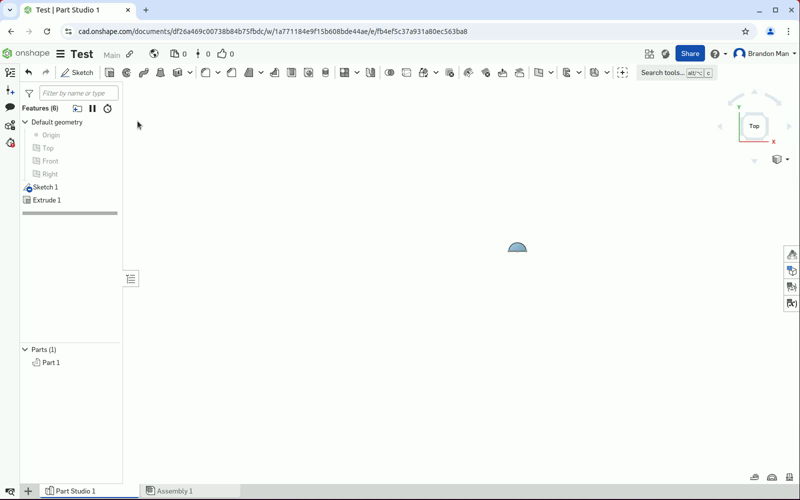
key(shift+h)
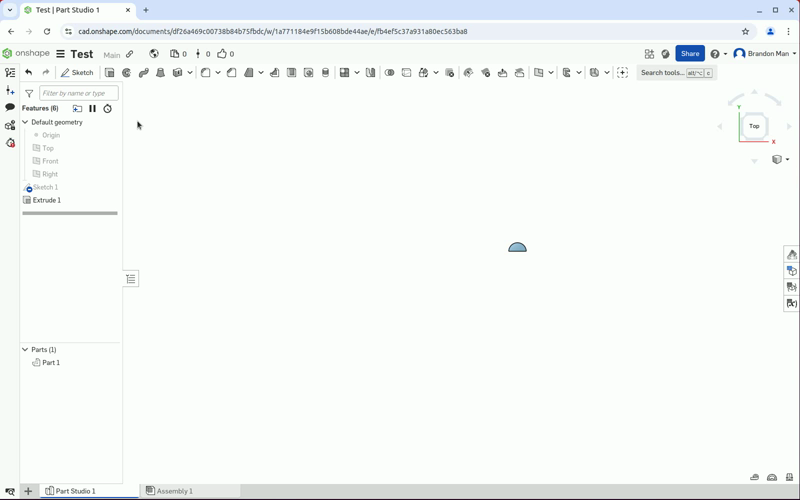
mouse_move(73, 189)
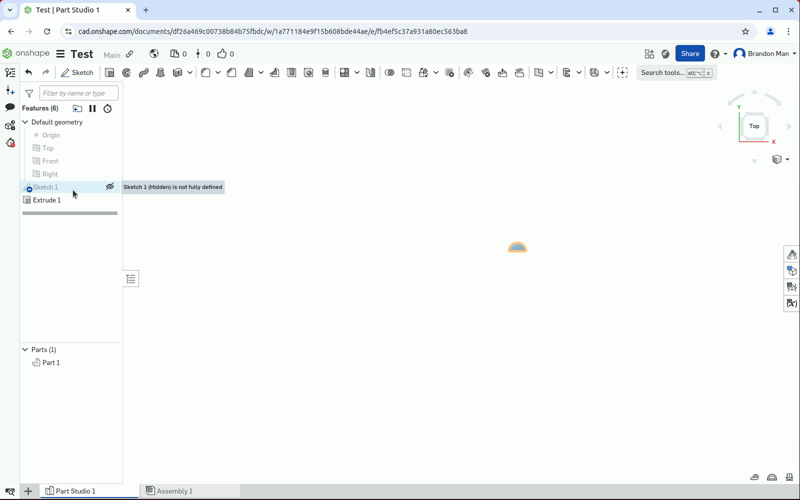
click(73, 189)
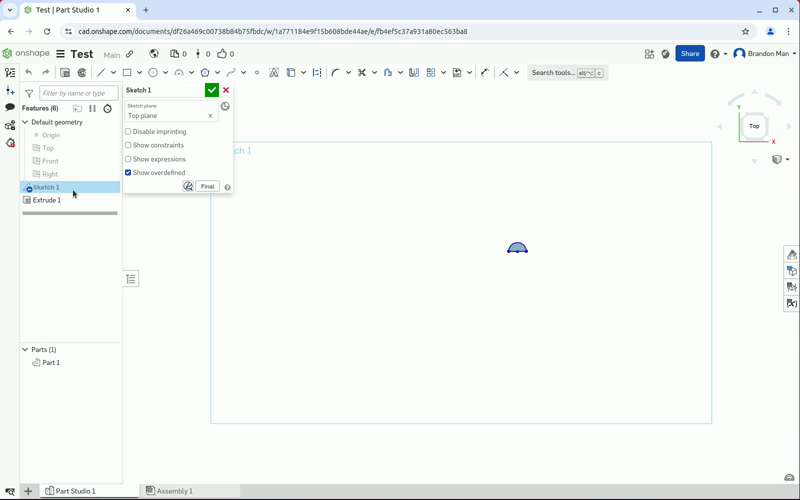
mouse_move(229, 92)
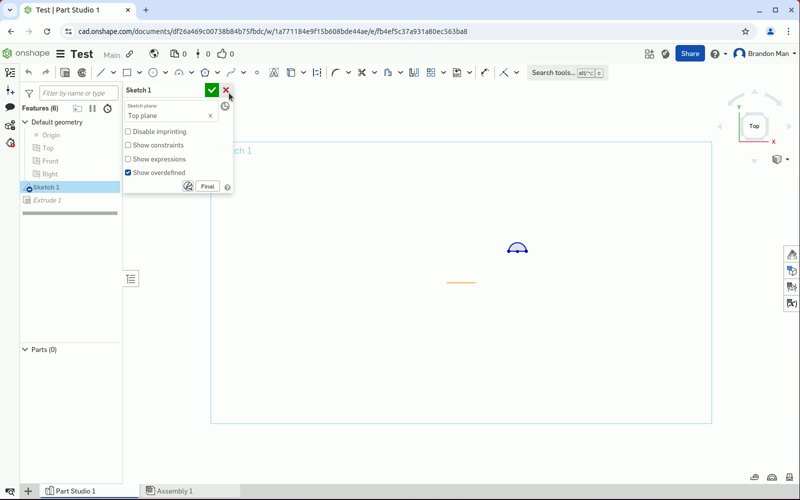
click(229, 92)
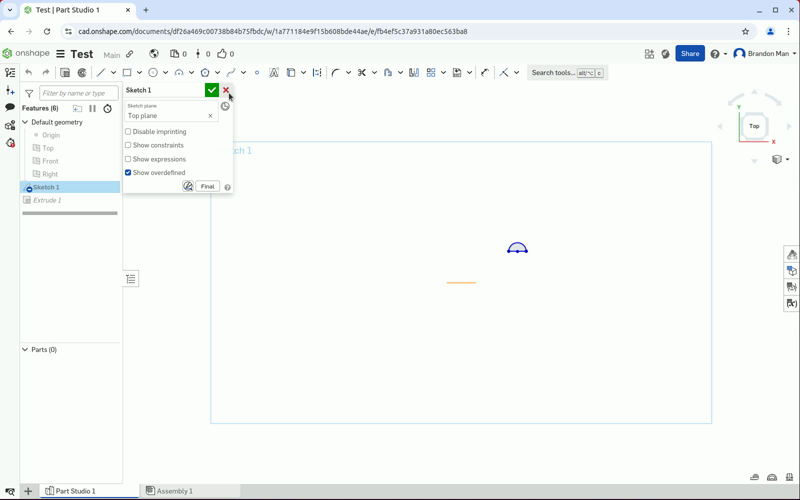
key(shift+s)
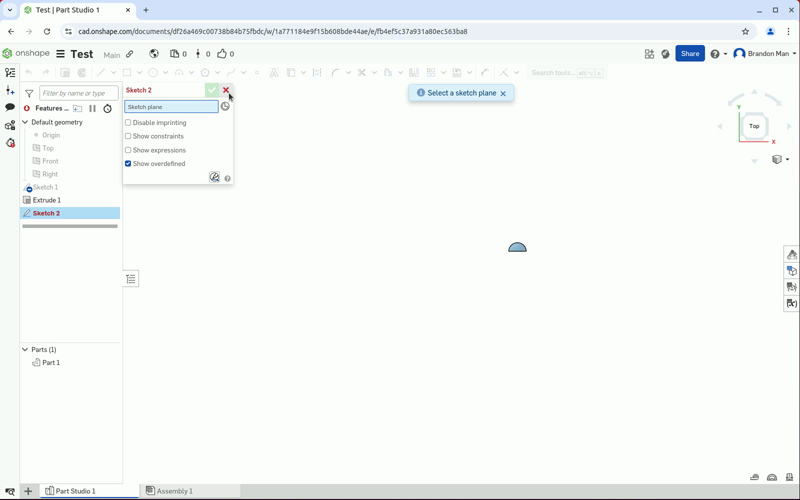
mouse_move(73, 150)
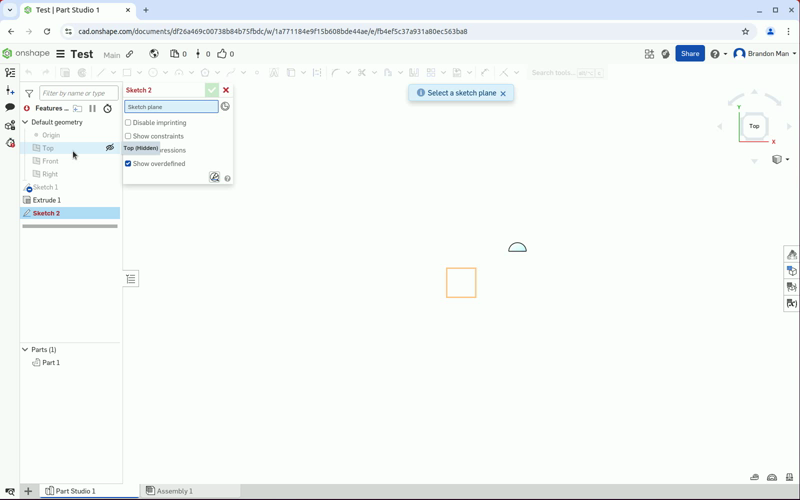
click(73, 150)
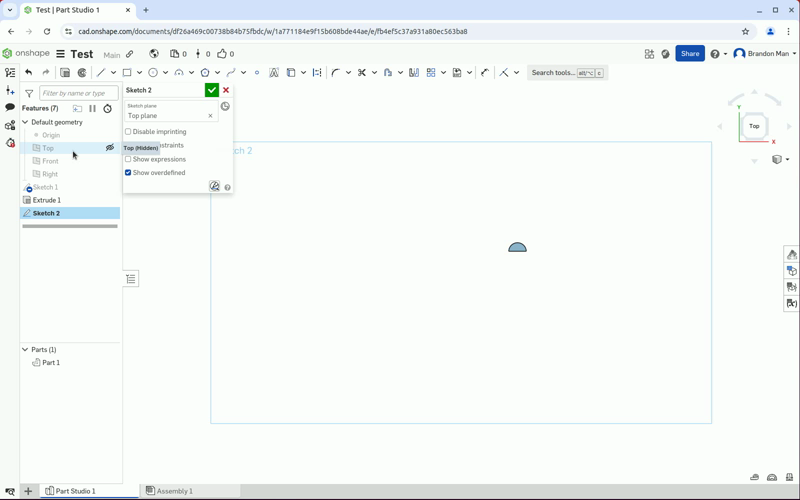
mouse_move(73, 352)
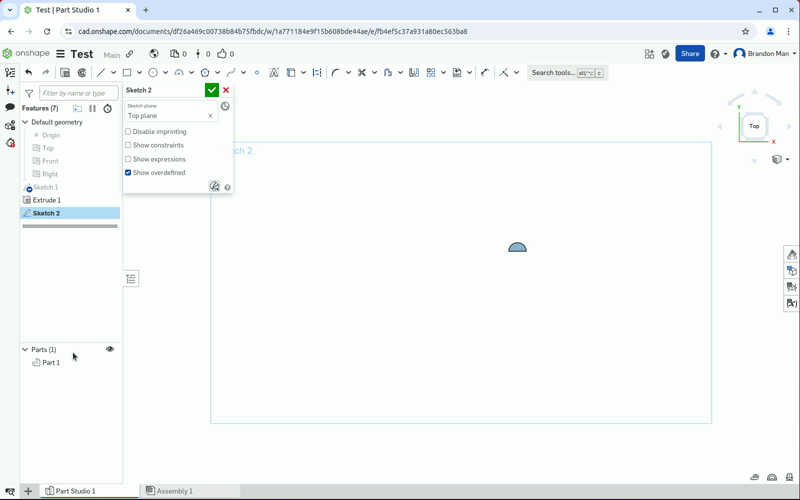
key(y)
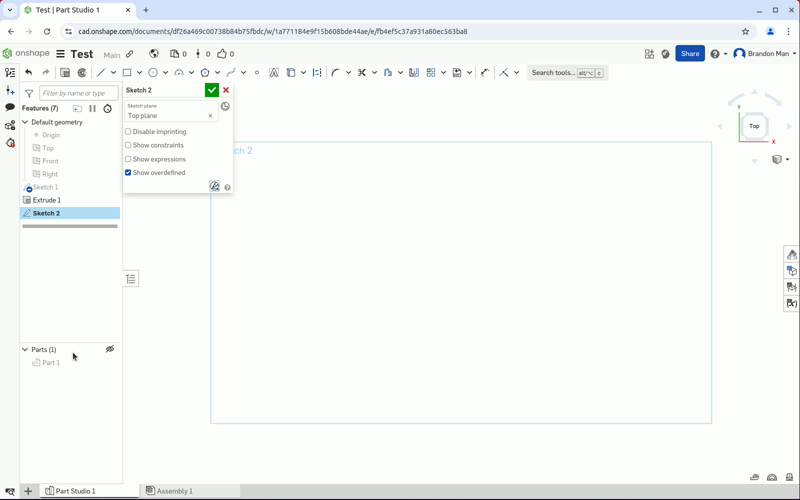
key(a)
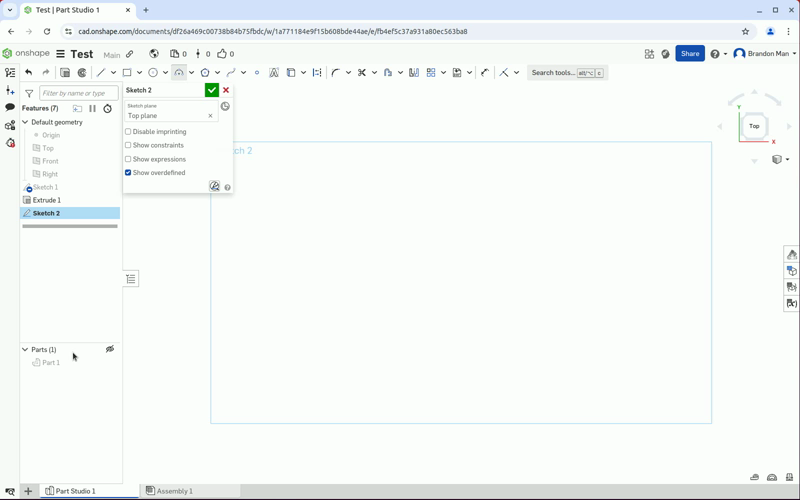
key_down(shift)
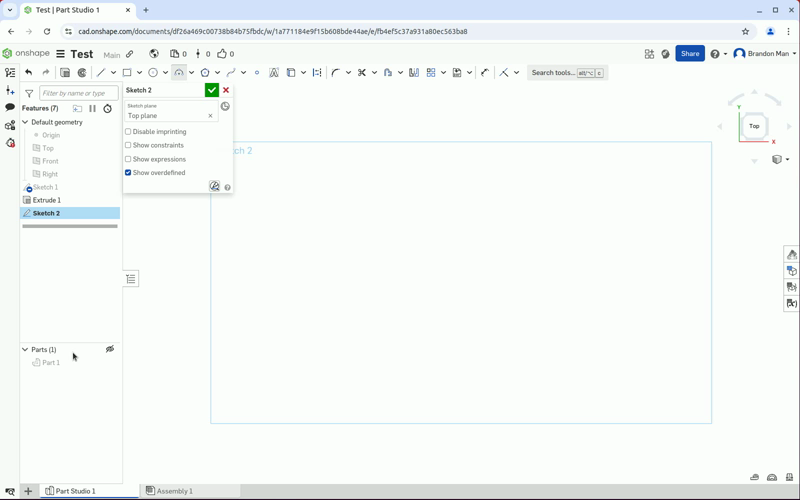
mouse_move(508, 251)
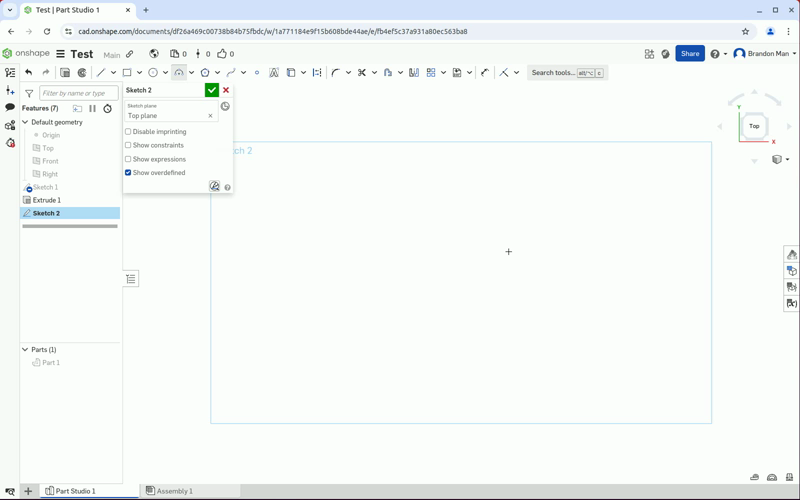
click(508, 251)
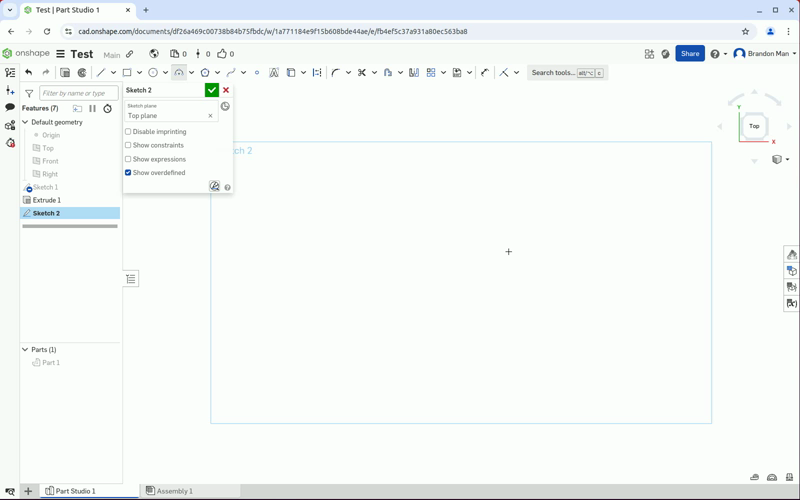
key_up(shift)
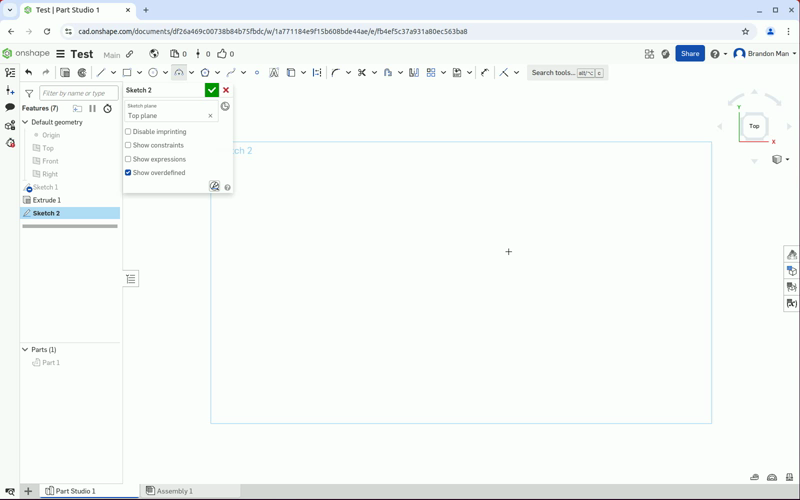
key_down(shift)
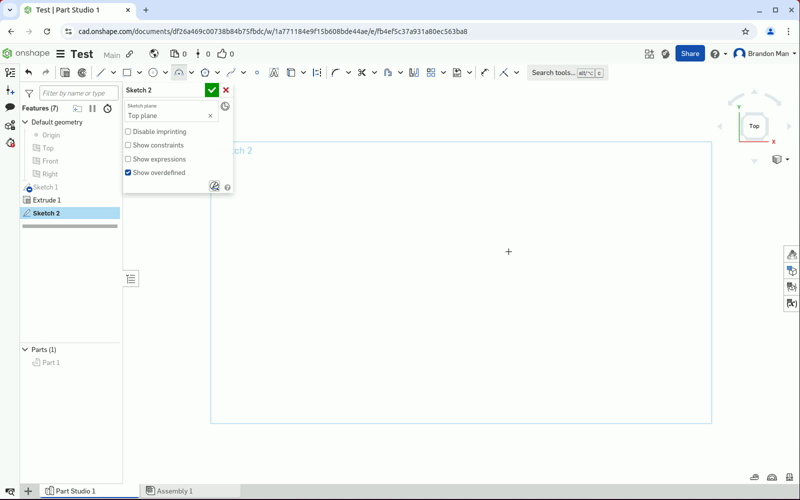
mouse_move(526, 251)
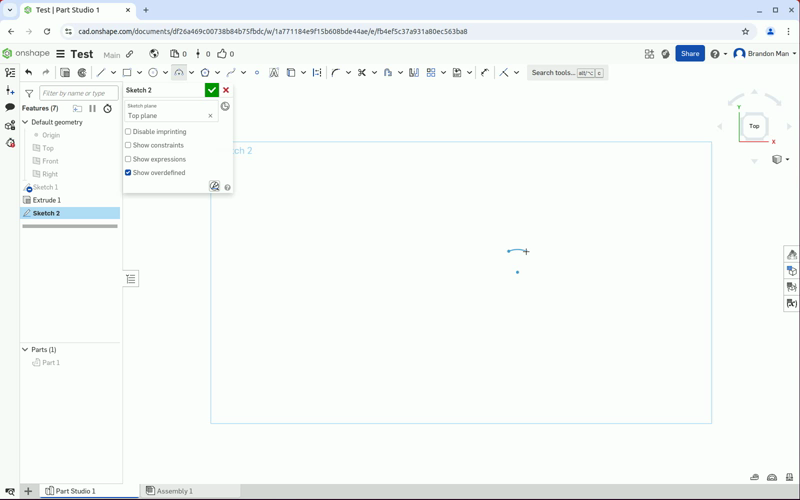
click(526, 251)
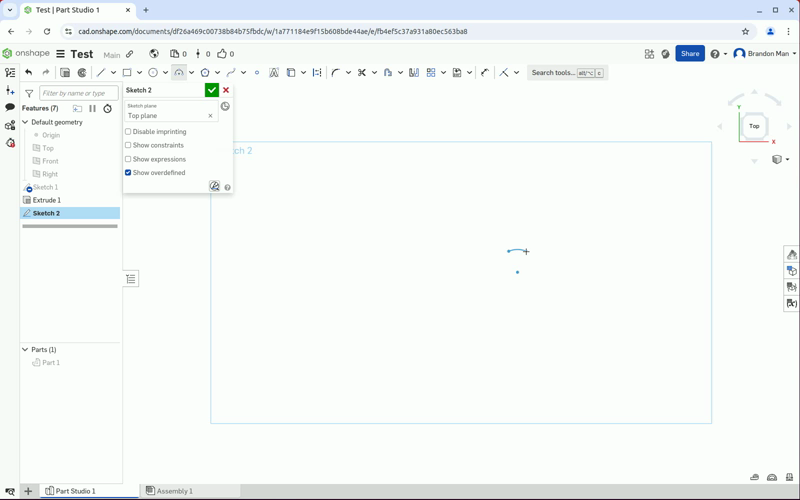
mouse_move(517, 259)
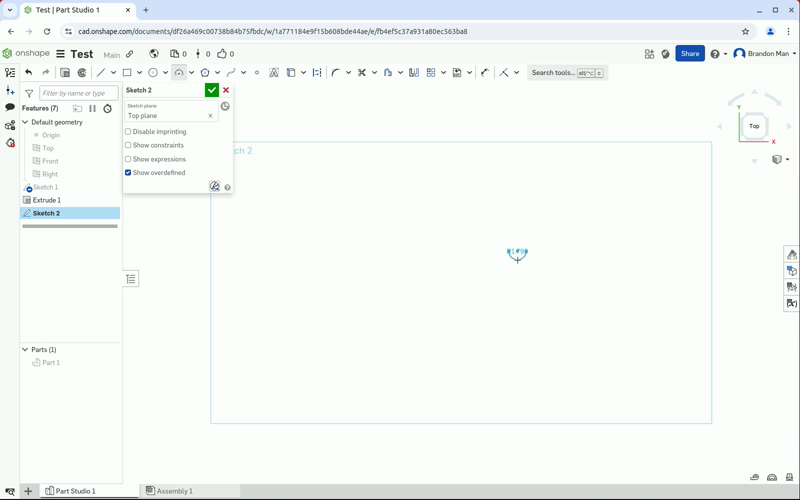
click(517, 259)
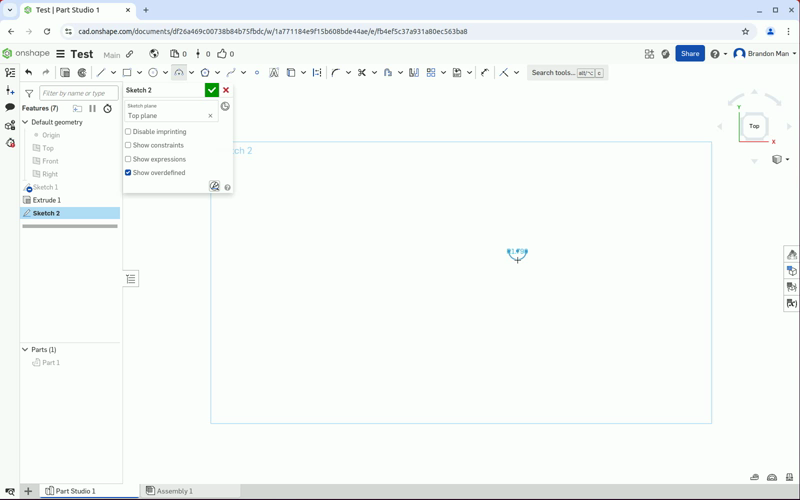
key_up(shift)
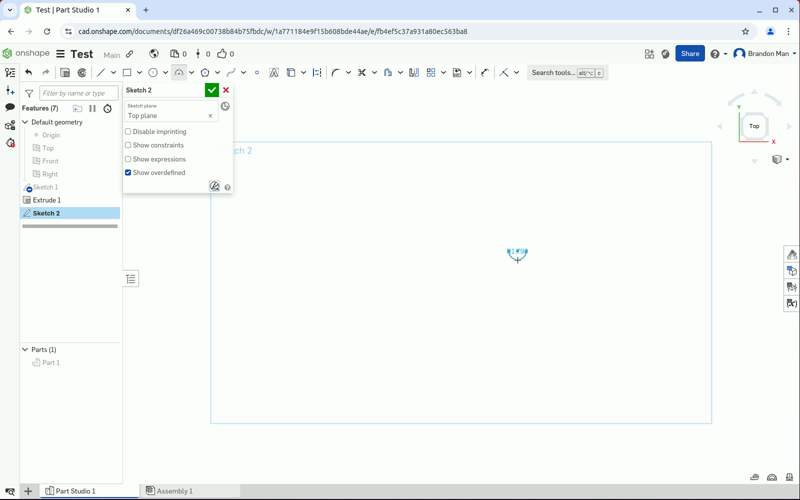
key(esc)
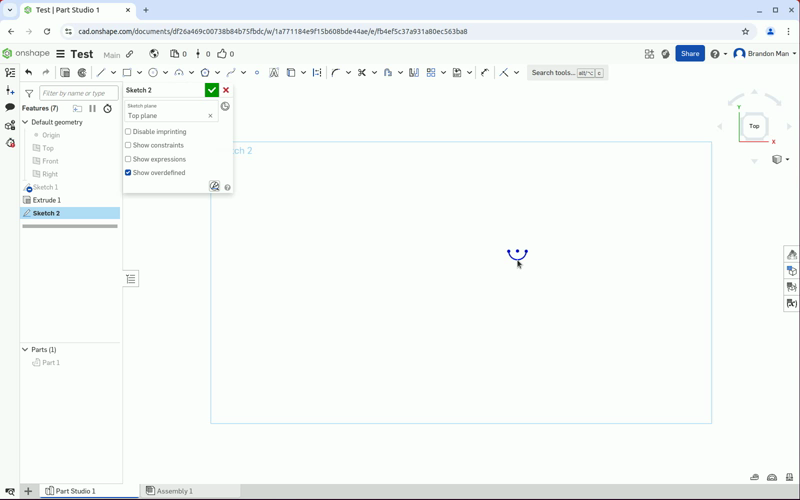
key(l)
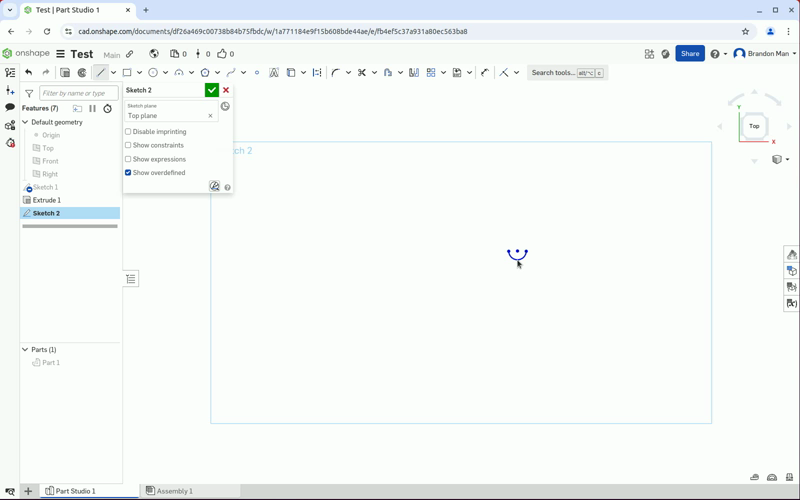
mouse_move(526, 251)
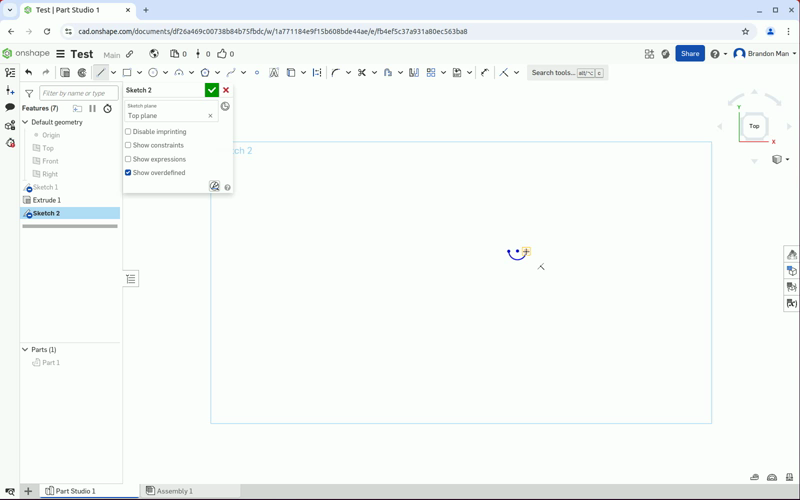
click(526, 251)
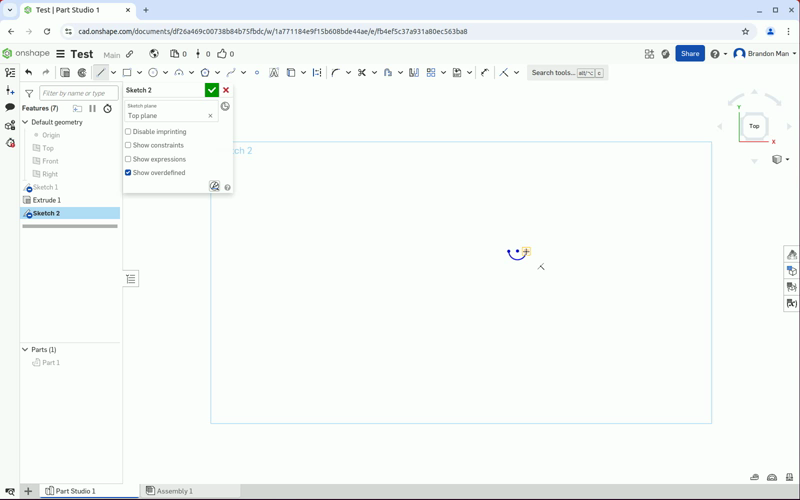
mouse_move(556, 251)
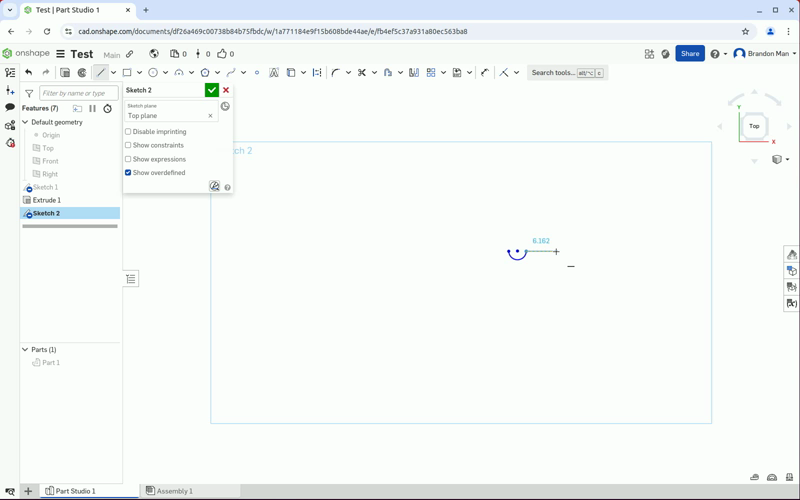
key_down(shift)
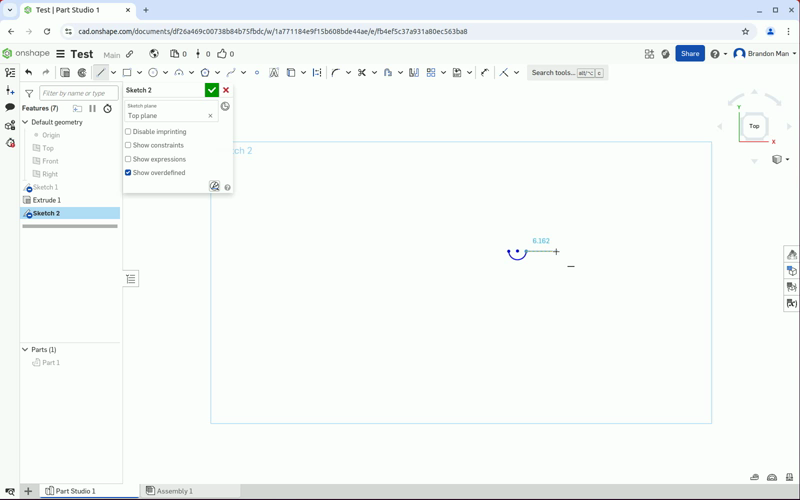
mouse_move(508, 251)
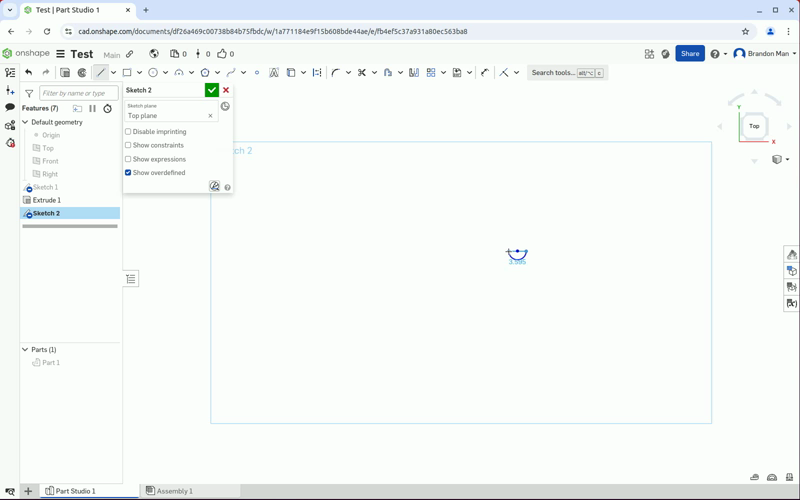
key_up(shift)
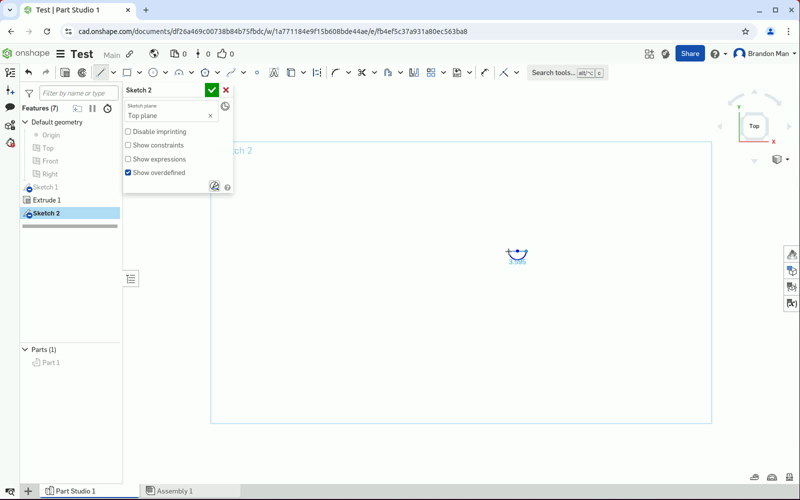
click(508, 251)
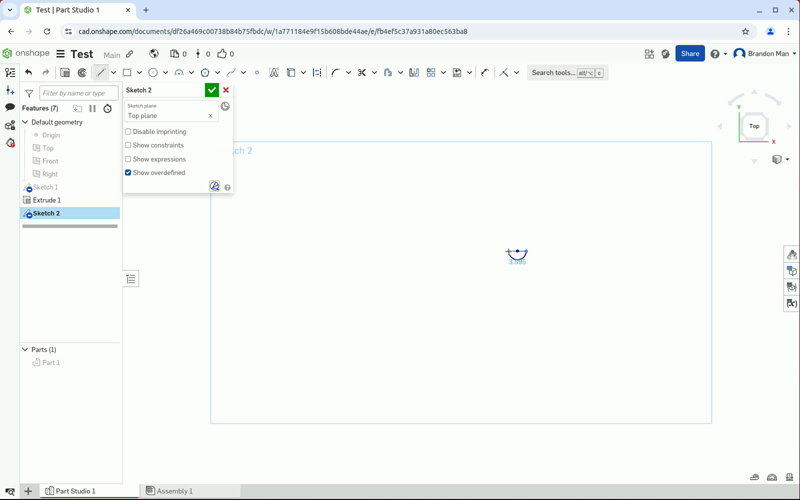
key(esc)
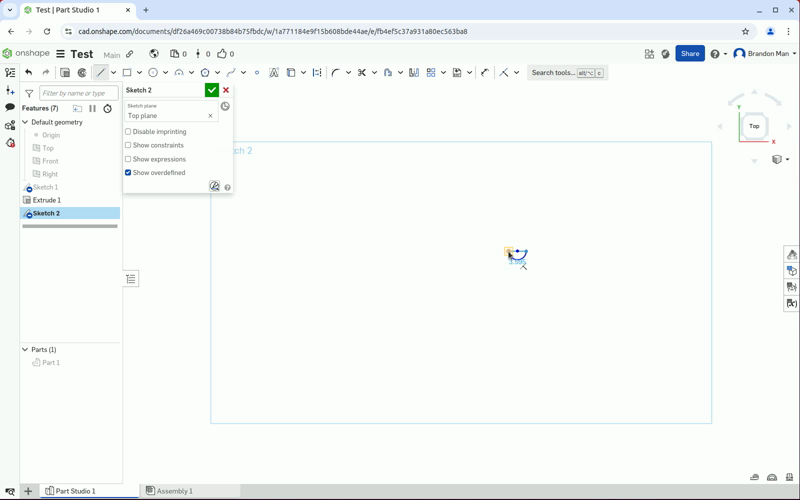
mouse_move(510, 252)
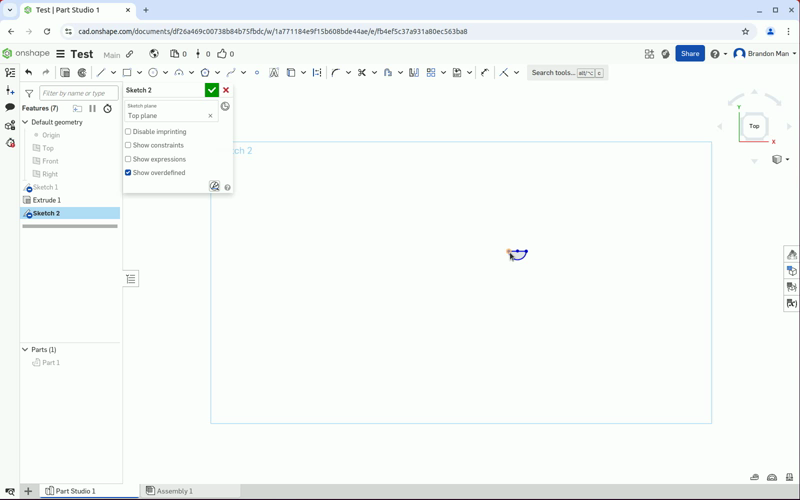
scroll(6)
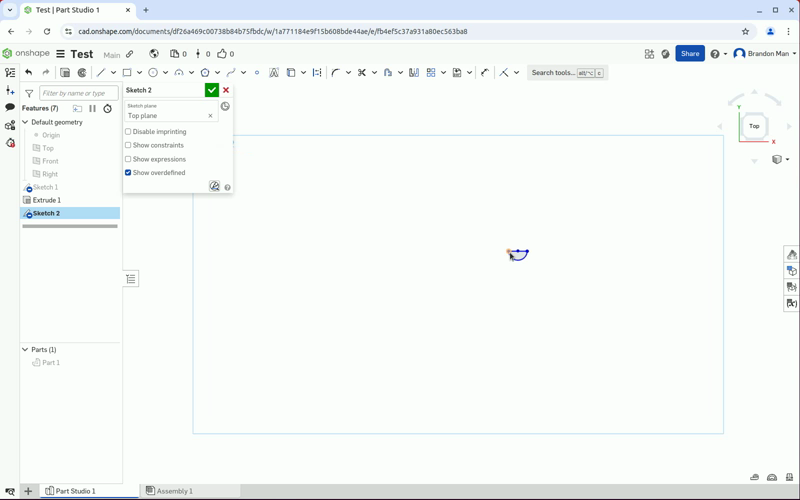
scroll(6)
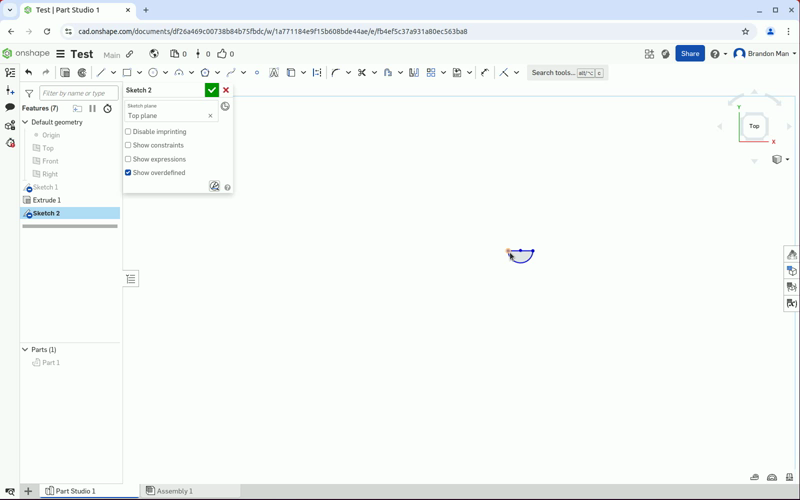
scroll(6)
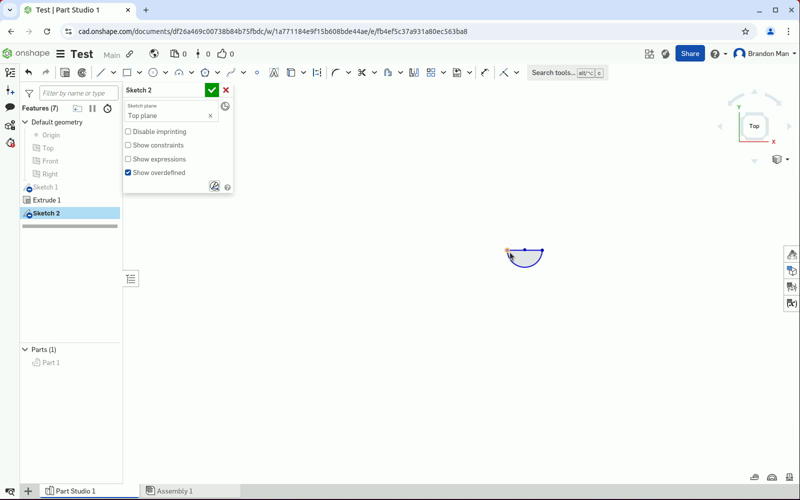
scroll(6)
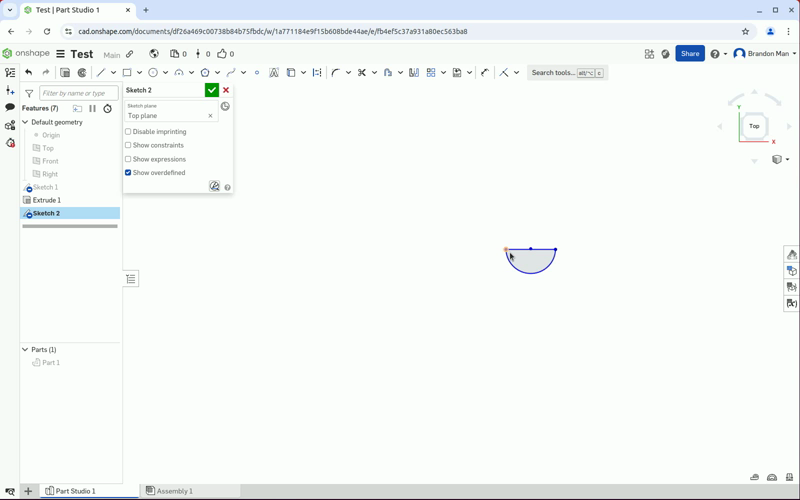
scroll(6)
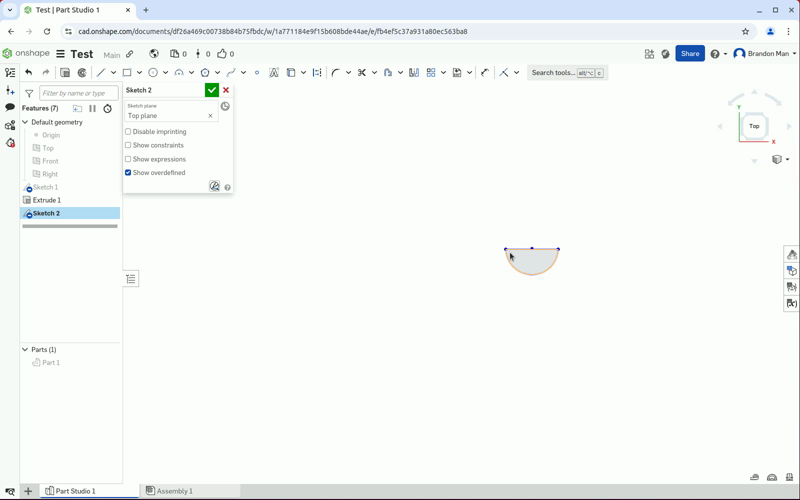
scroll(6)
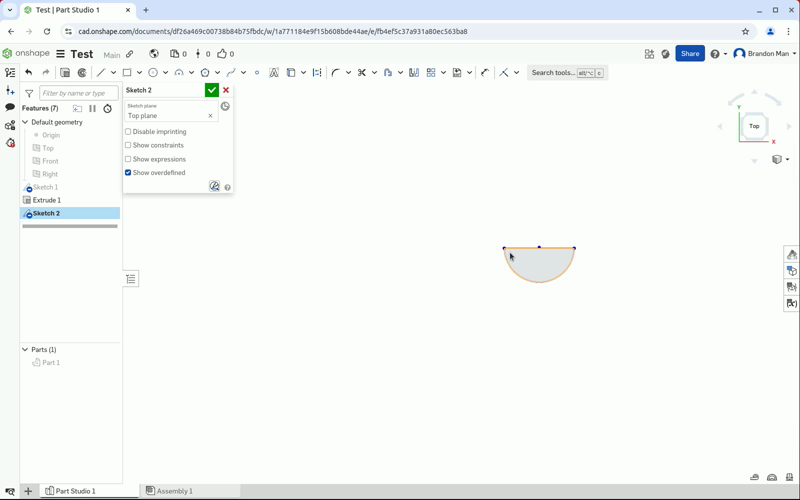
scroll(6)
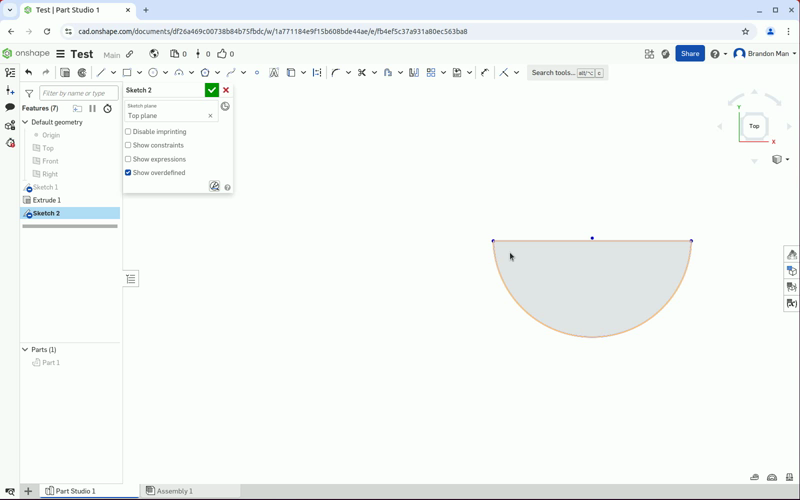
click(510, 252)
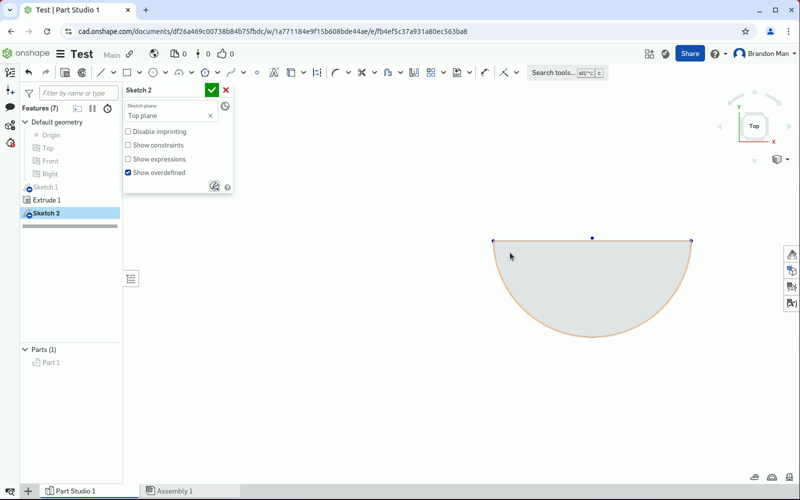
scroll(-6)
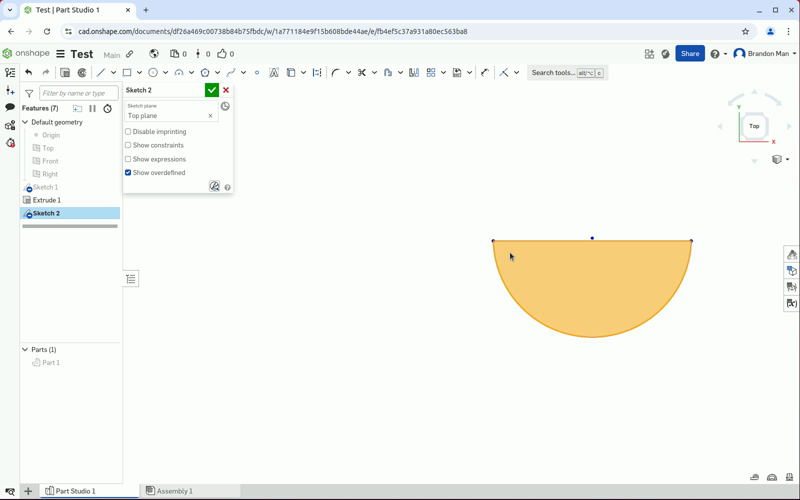
scroll(-6)
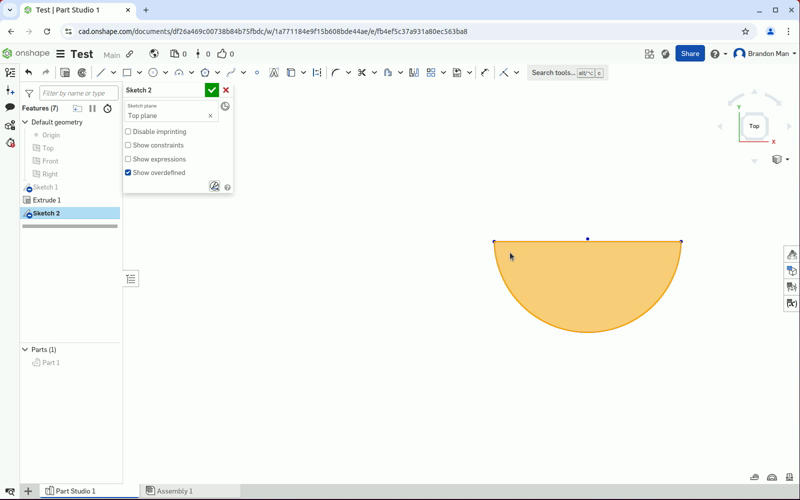
scroll(-6)
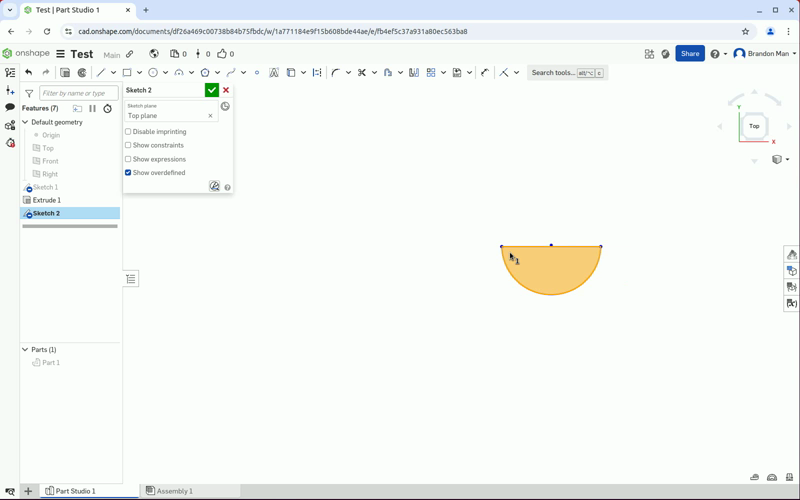
scroll(-6)
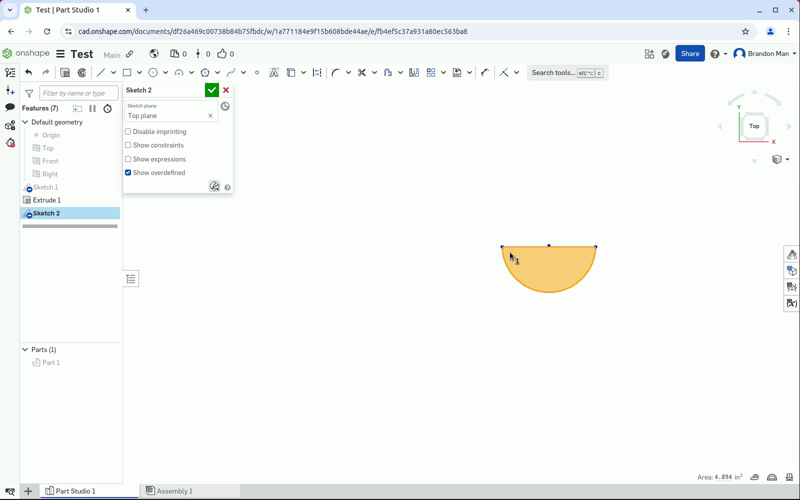
scroll(-6)
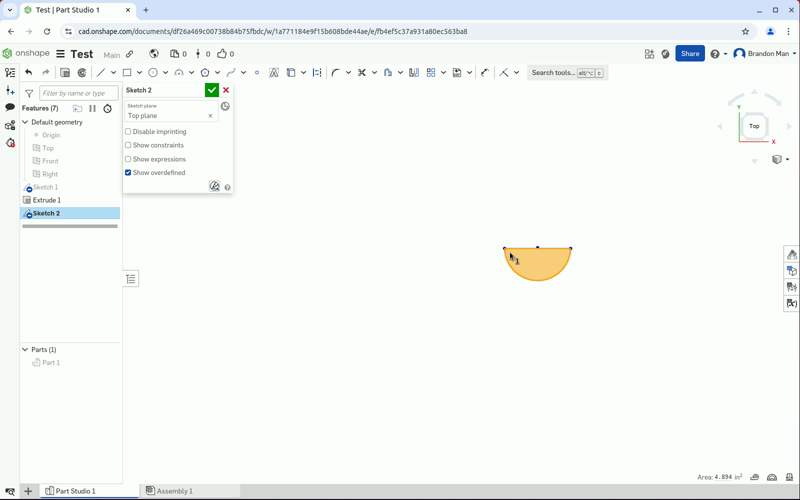
scroll(-6)
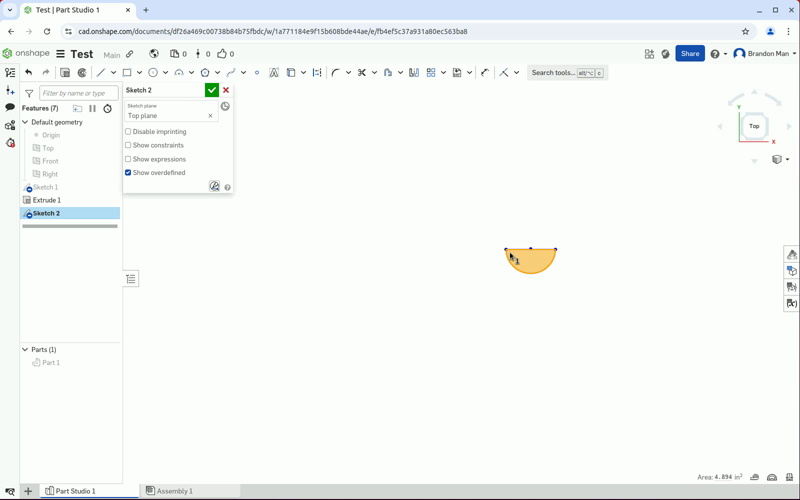
scroll(-6)
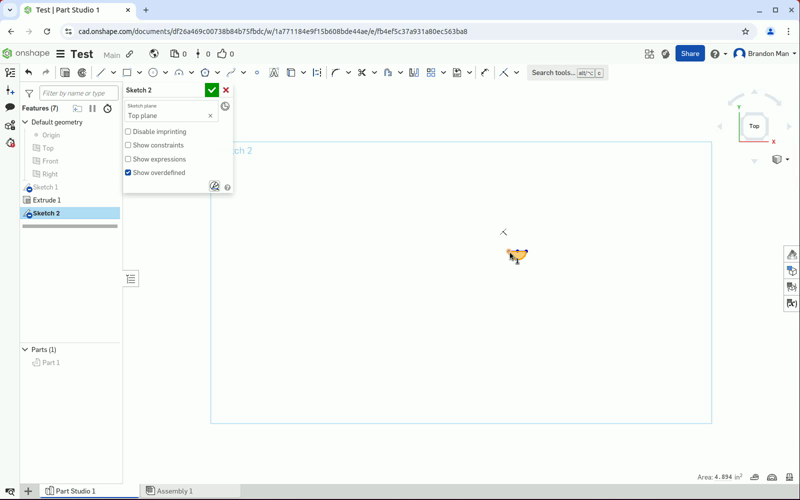
mouse_move(73, 352)
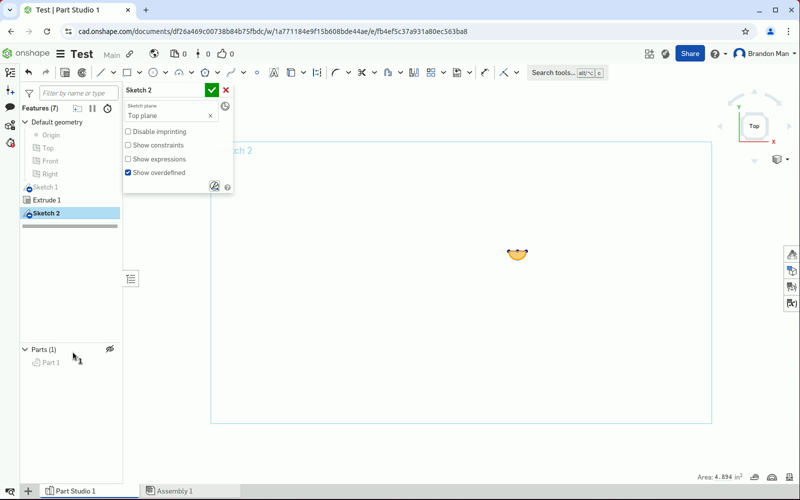
key(shift+y)
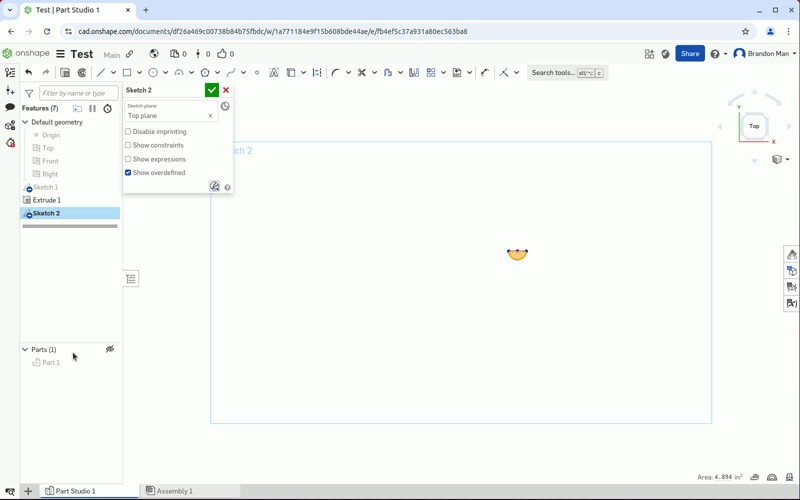
key(shift+e)
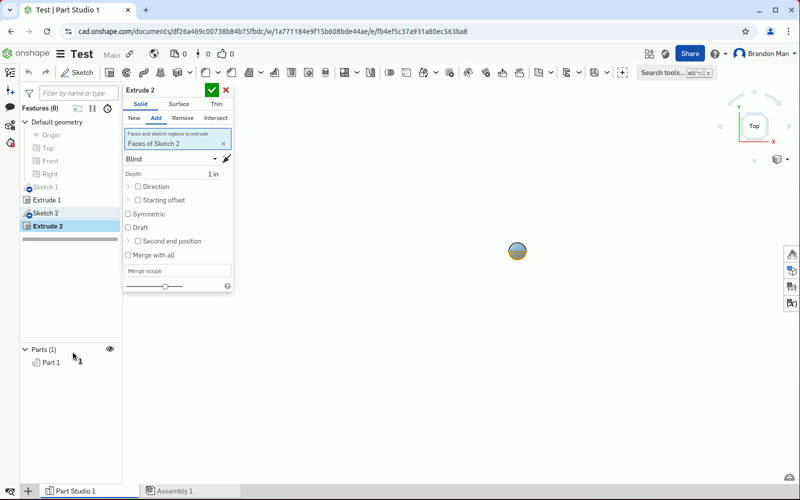
mouse_move(143, 106)
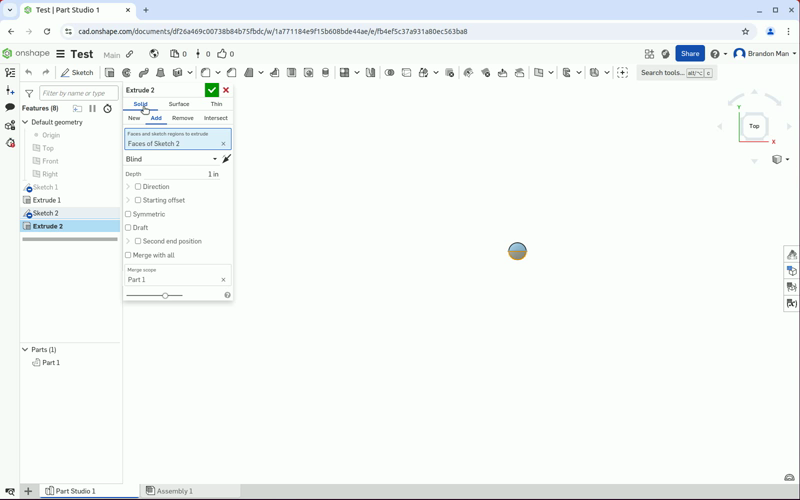
click(143, 106)
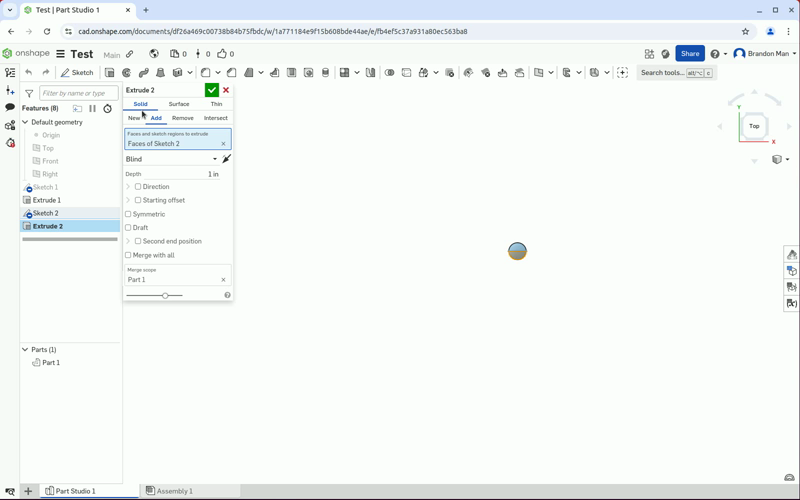
mouse_move(137, 120)
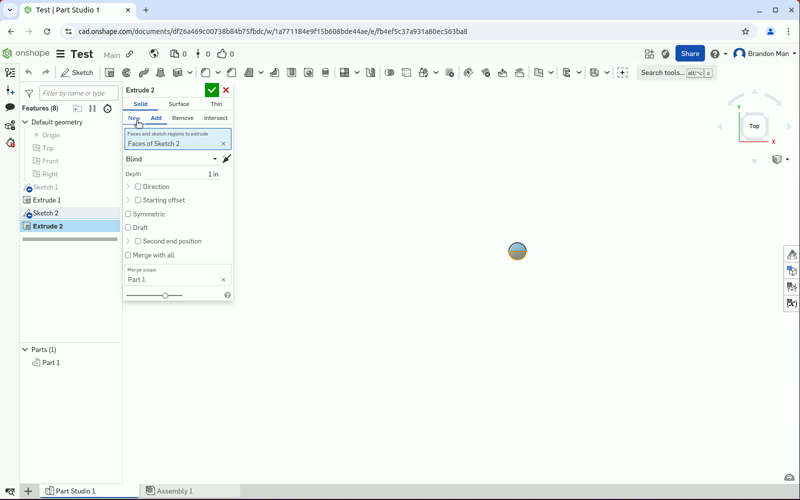
click(137, 120)
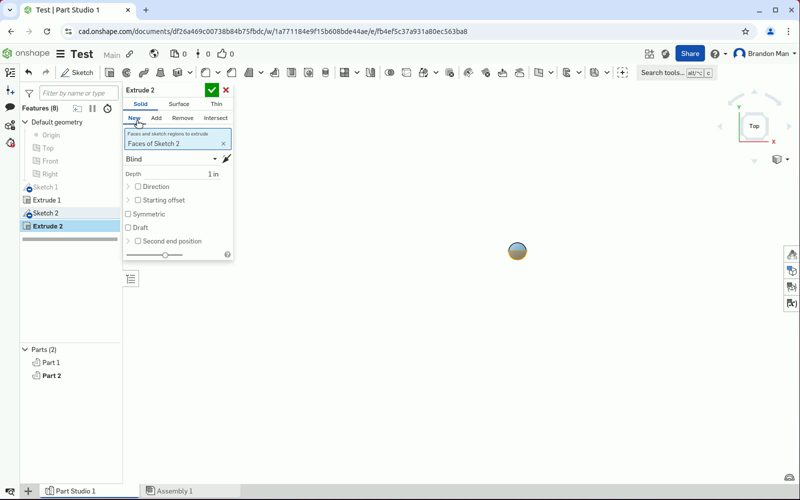
key(tab, 4)
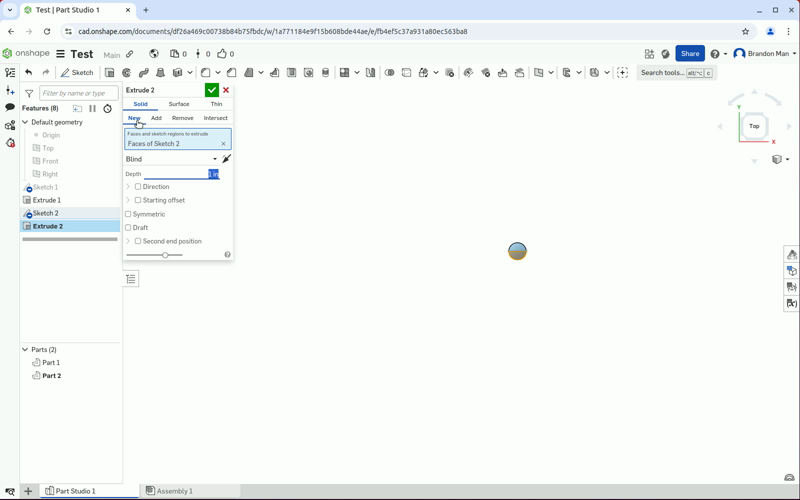
text(2.407)
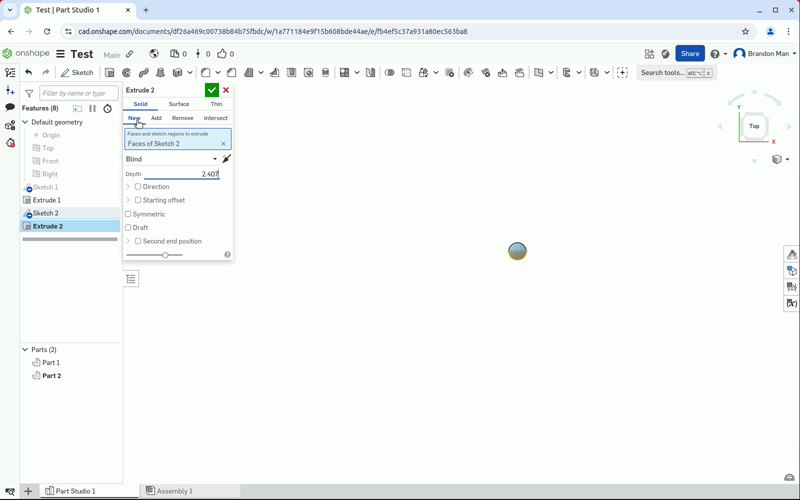
key(enter)
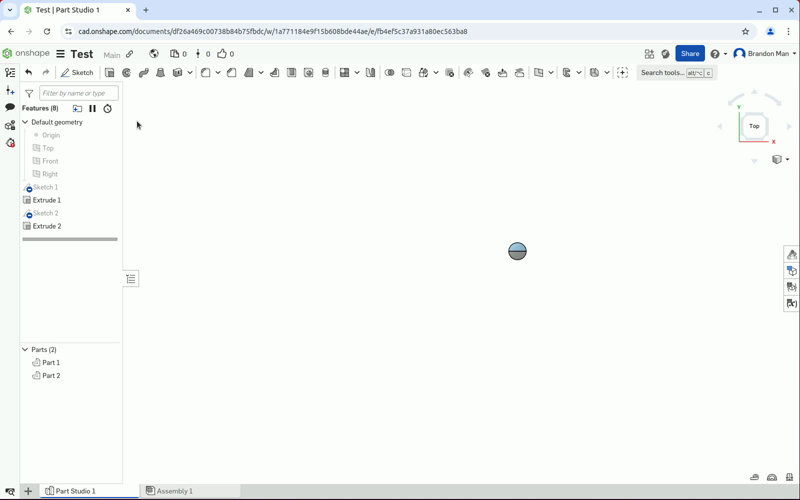
key(shift+h)
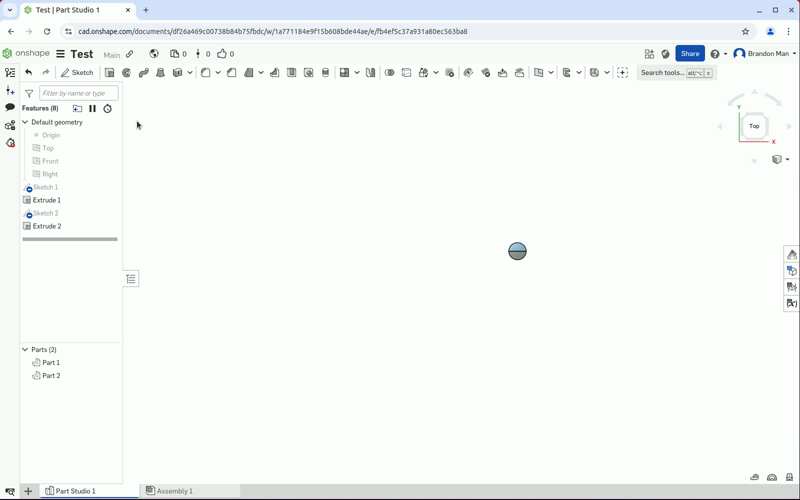
key(shift+h)
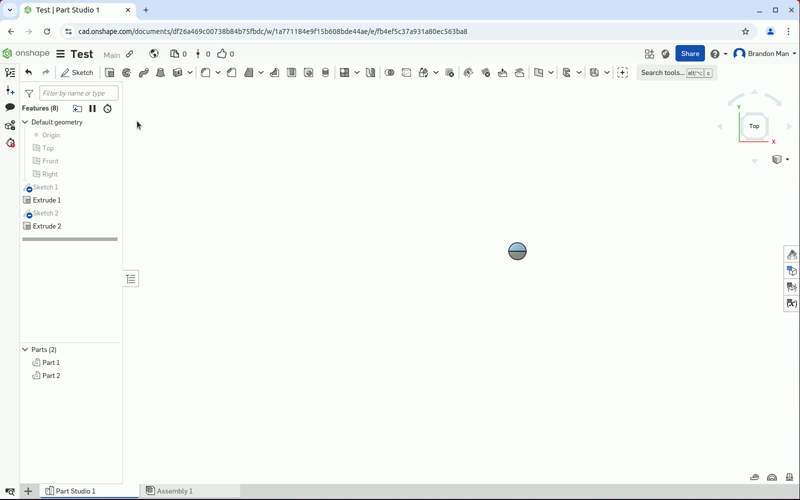
mouse_move(73, 189)
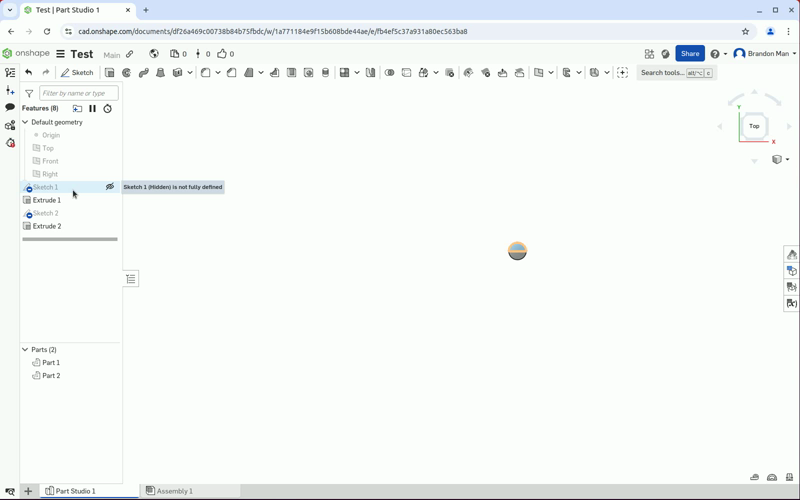
click(73, 189)
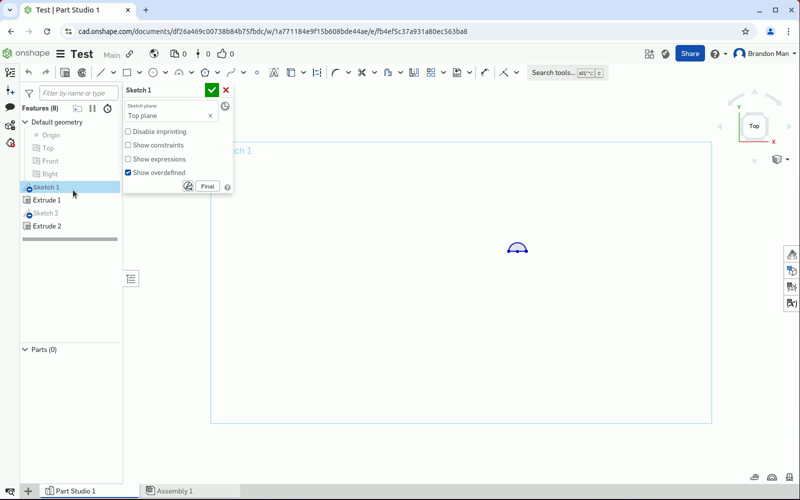
mouse_move(229, 92)
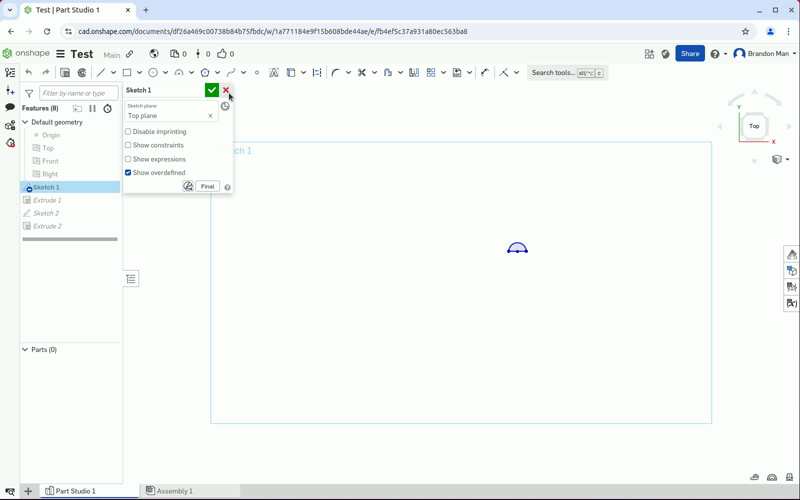
click(229, 92)
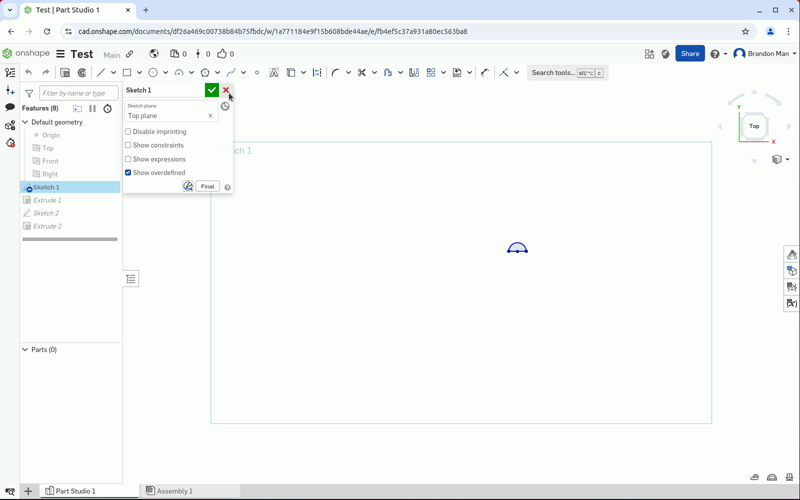
key(shift+s)
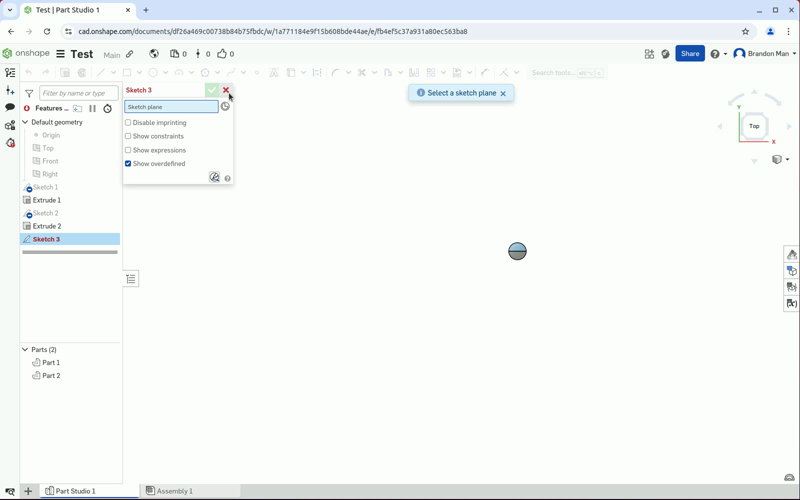
mouse_move(73, 150)
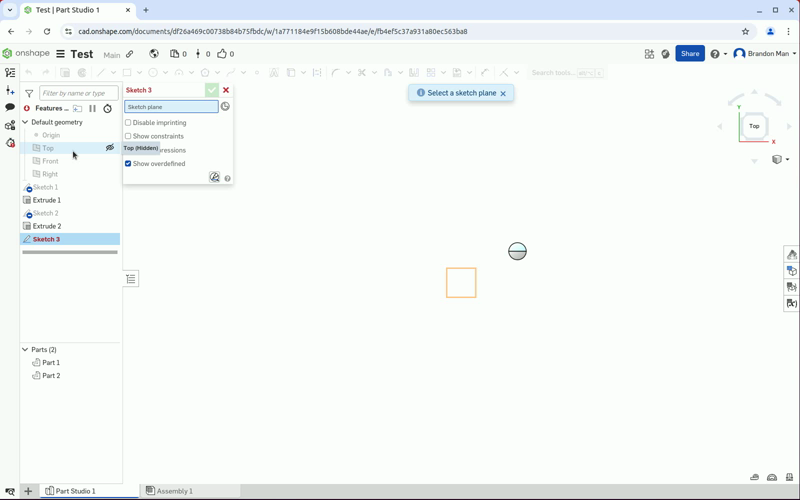
click(73, 150)
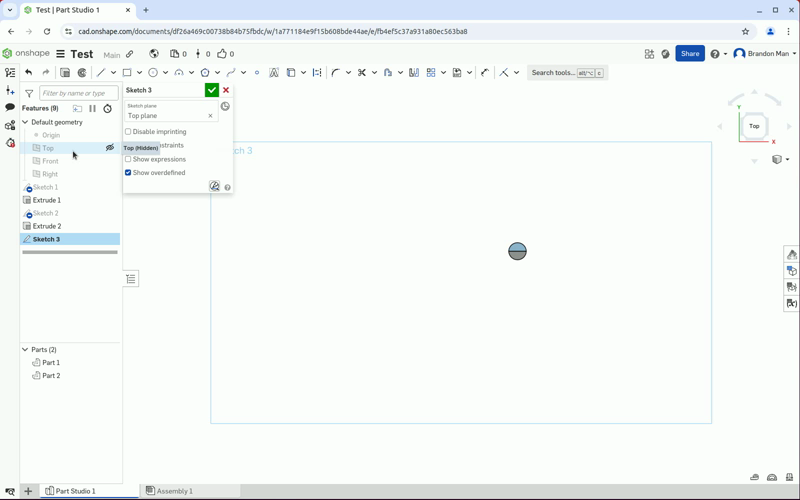
mouse_move(73, 352)
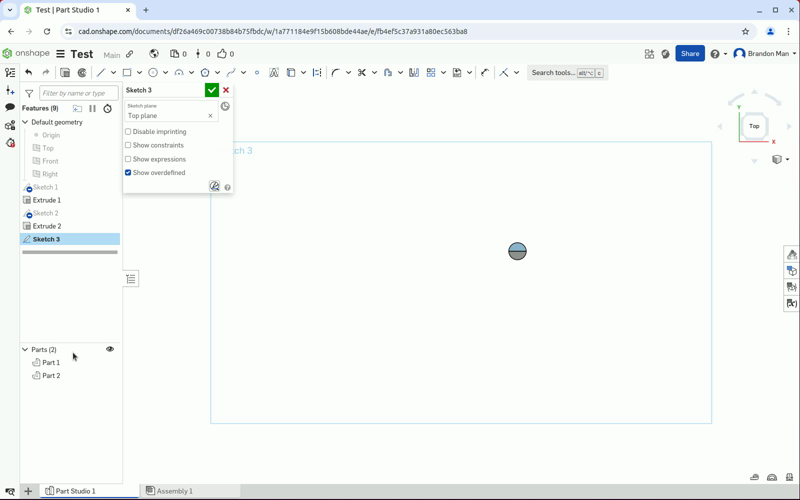
key(y)
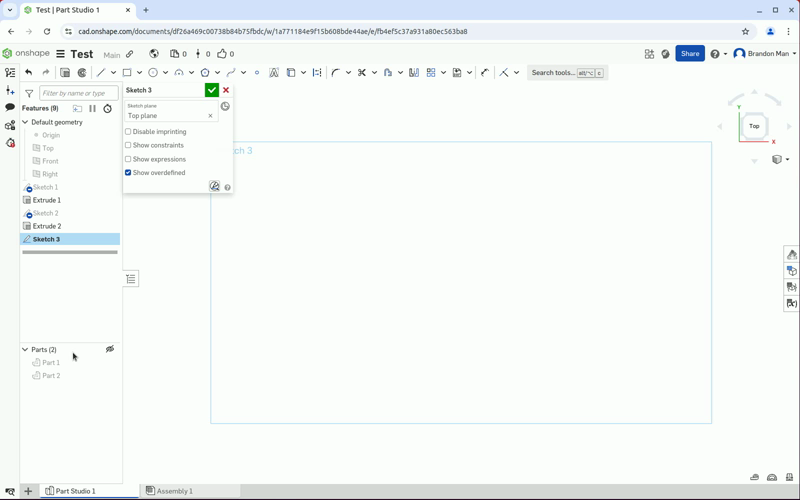
key(l)
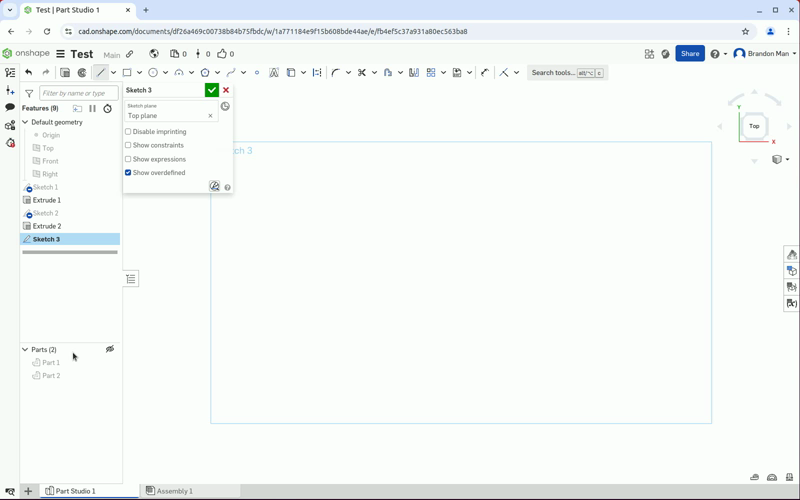
key_down(shift)
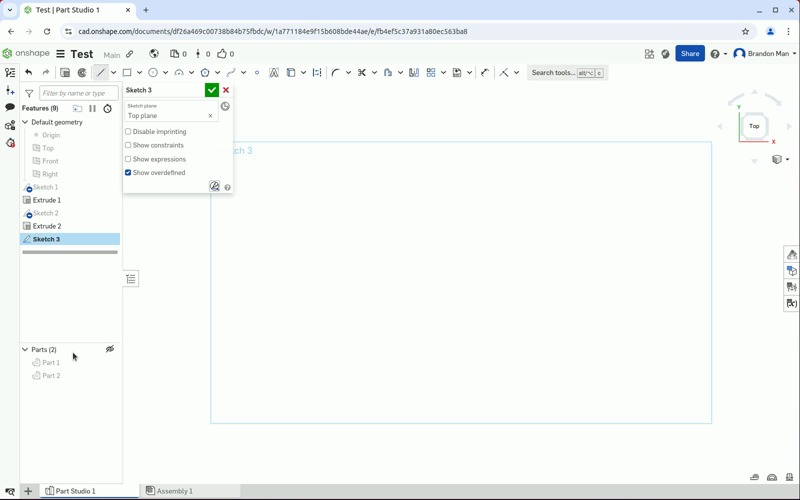
mouse_move(460, 282)
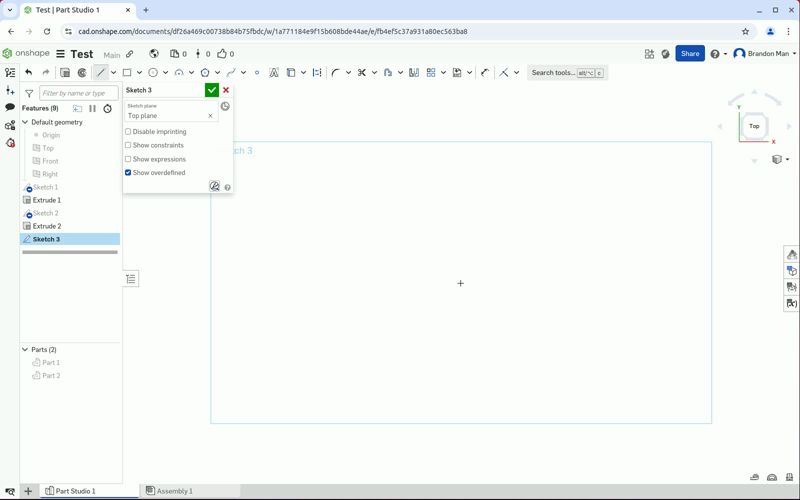
click(460, 282)
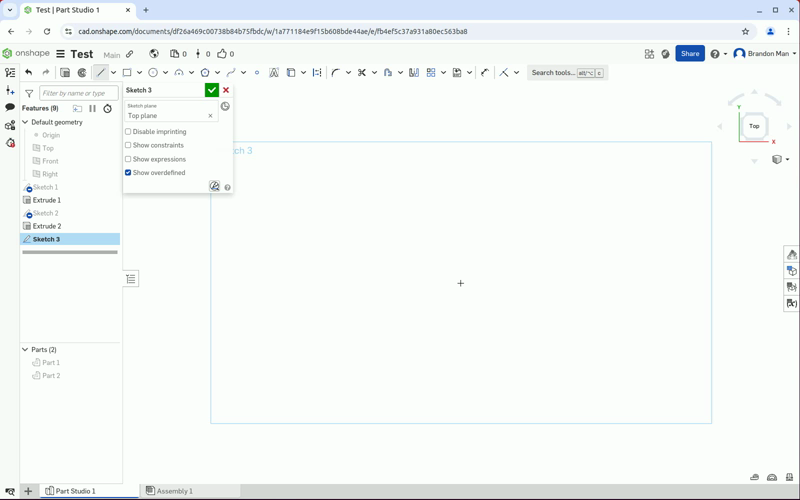
key_up(shift)
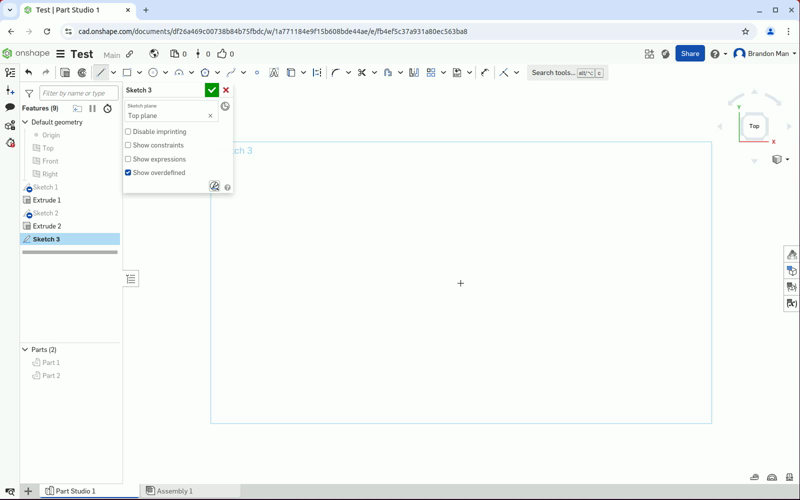
key_down(shift)
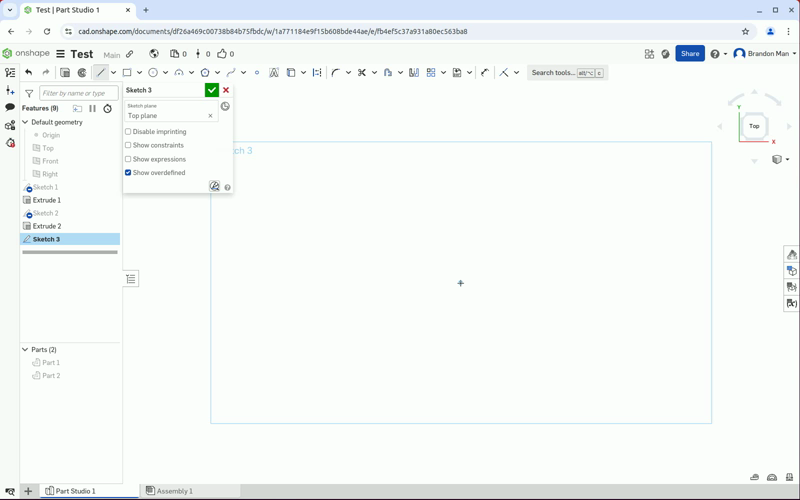
mouse_move(573, 282)
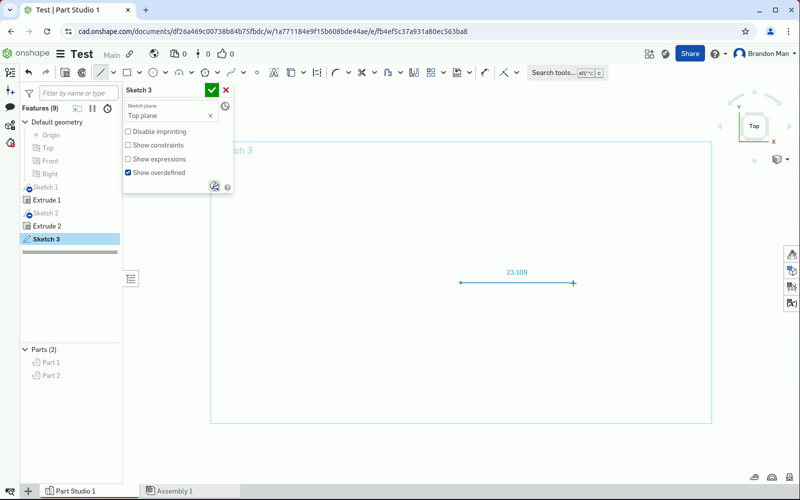
click(573, 282)
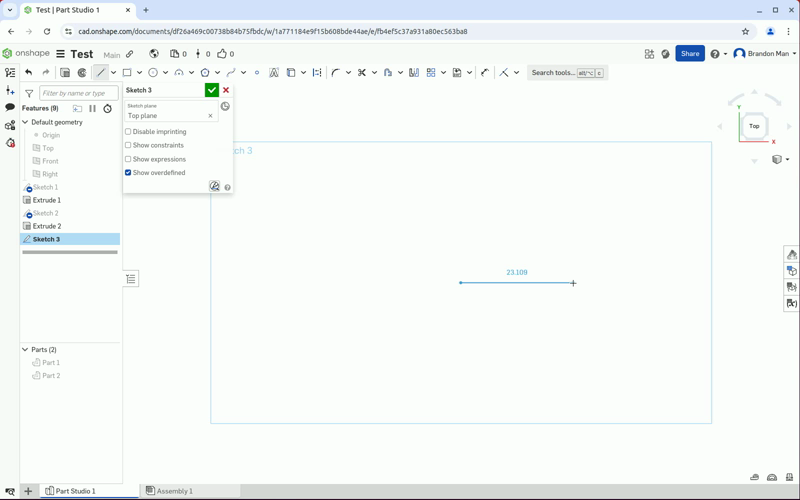
key_up(shift)
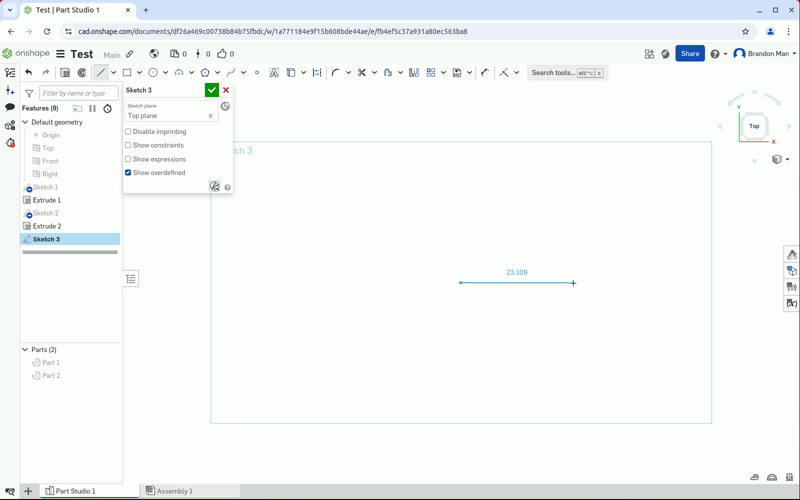
key_down(shift)
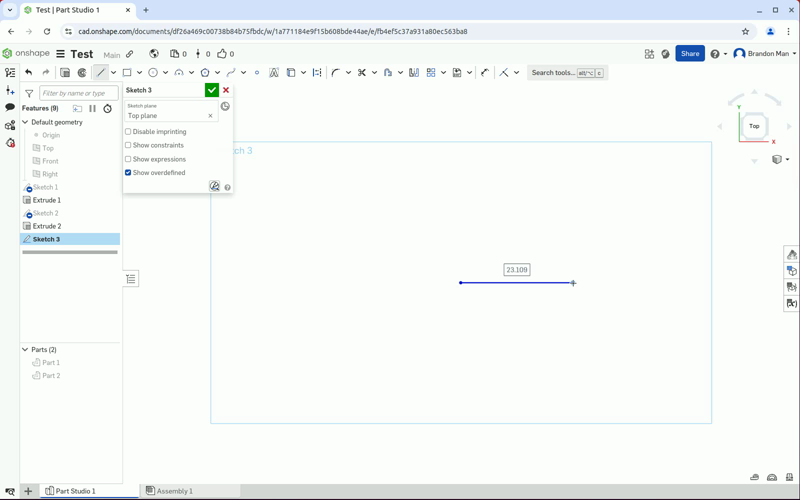
mouse_move(589, 282)
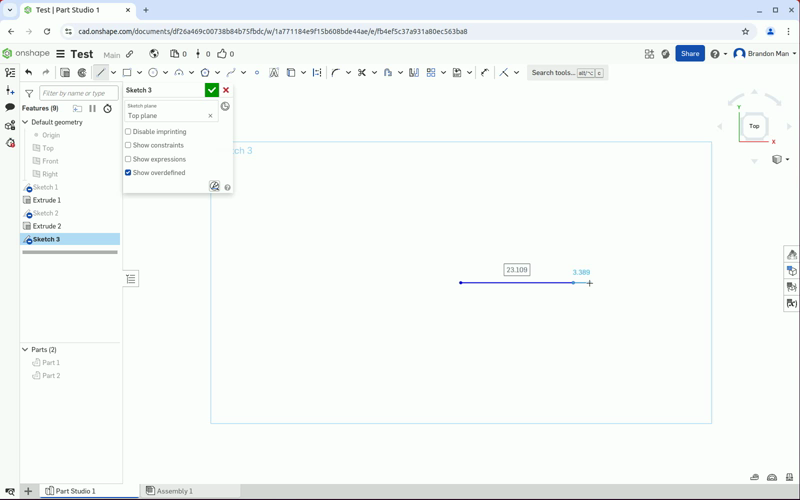
mouse_move(573, 260)
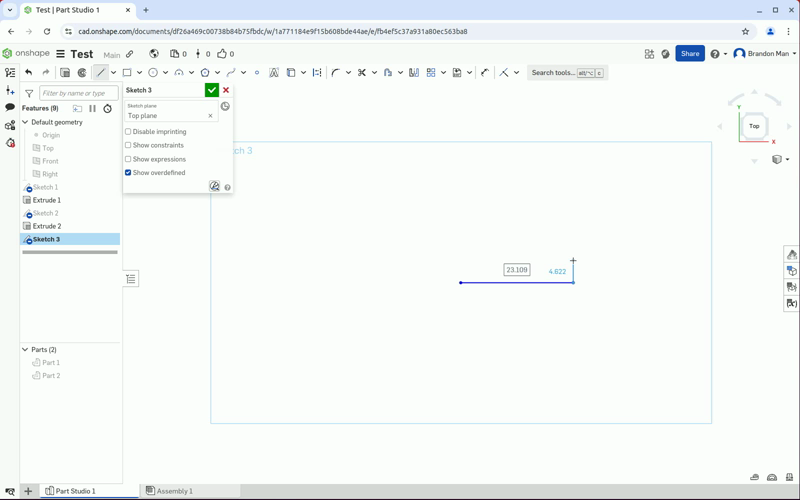
click(573, 260)
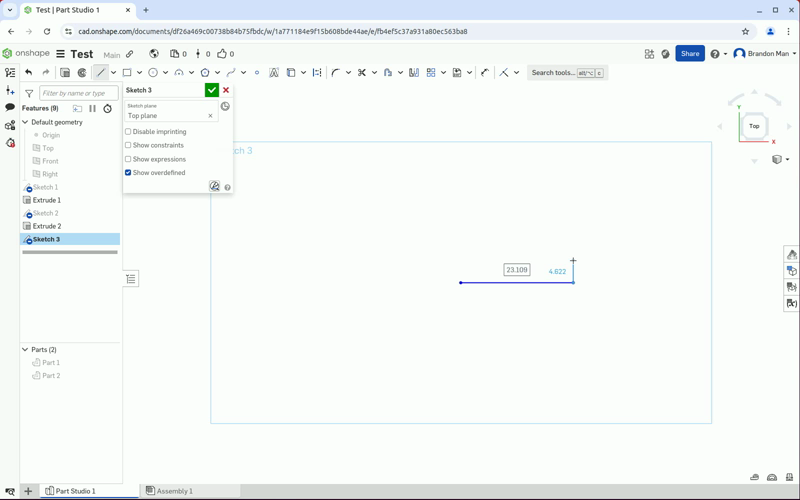
key_up(shift)
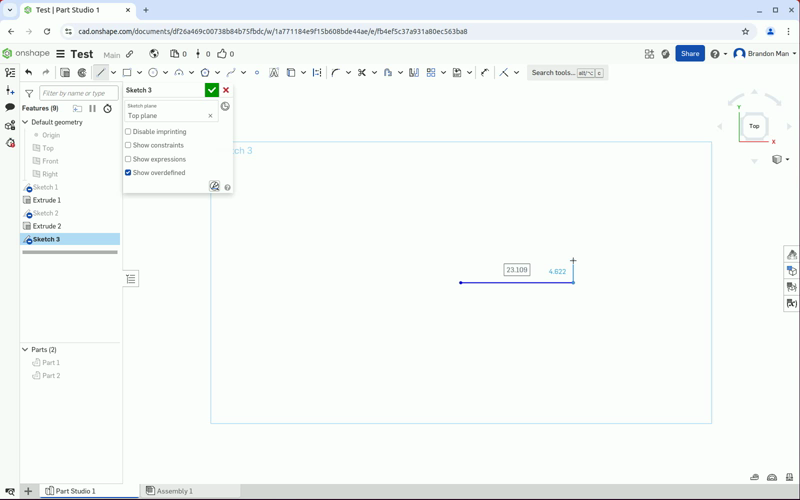
key_down(shift)
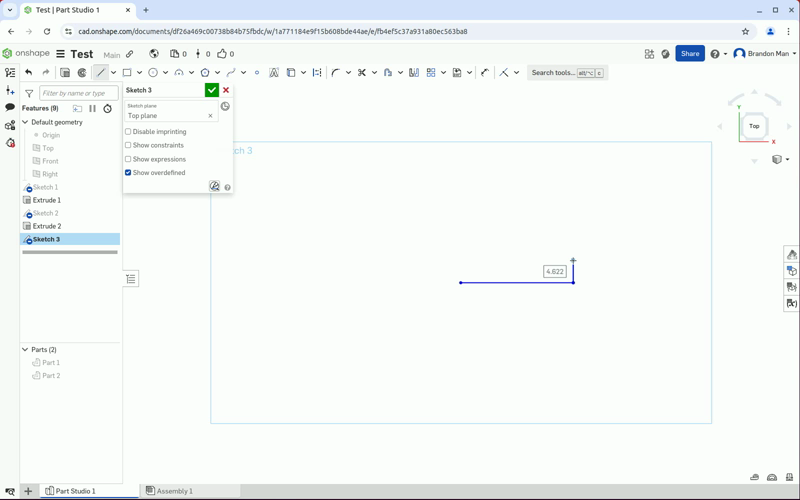
mouse_move(589, 260)
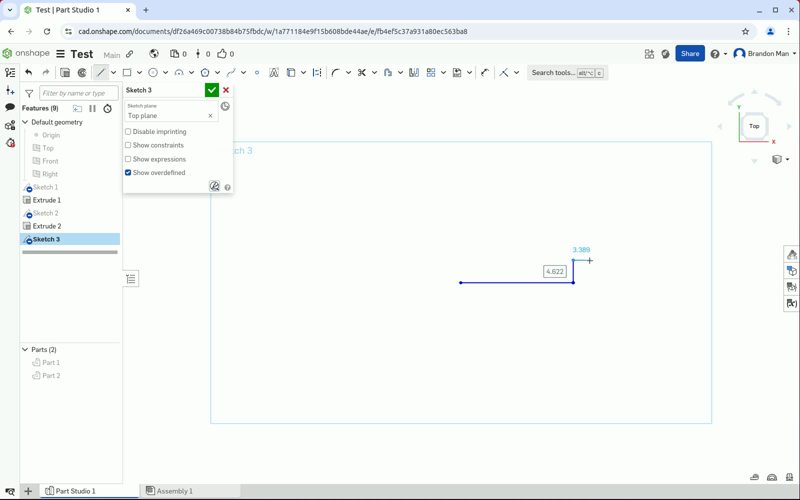
mouse_move(562, 252)
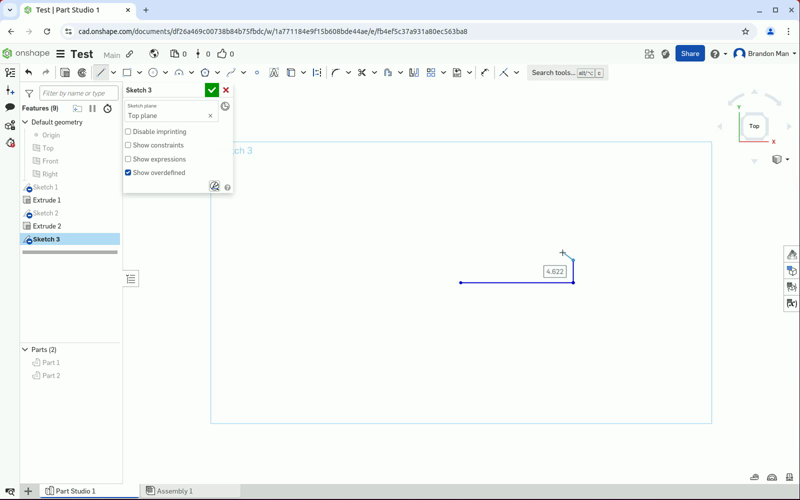
click(562, 252)
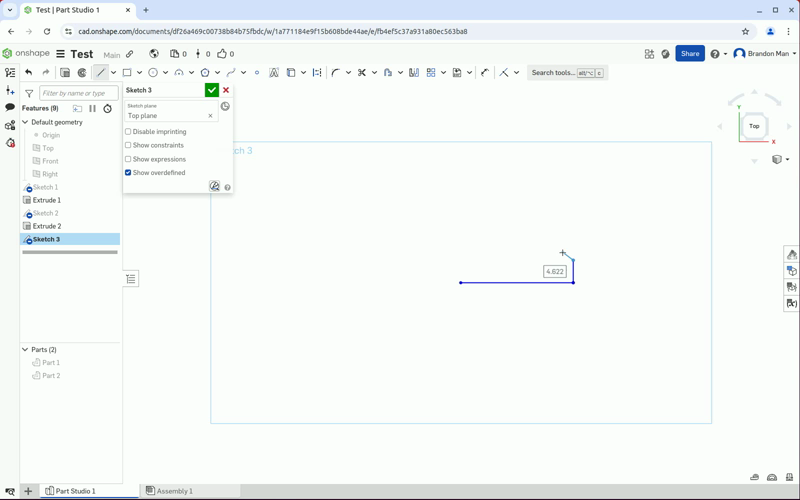
key_up(shift)
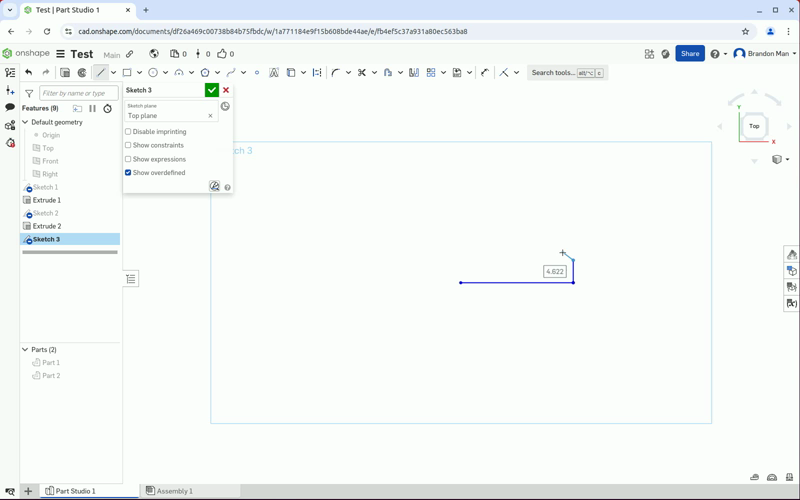
key_down(shift)
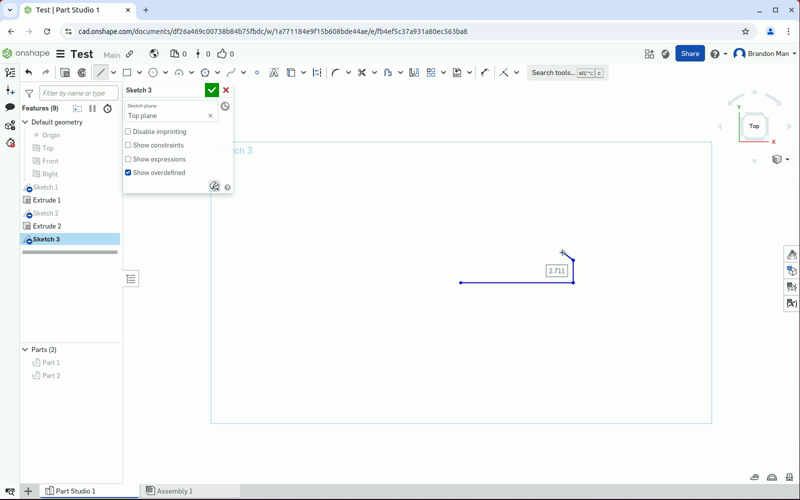
mouse_move(589, 252)
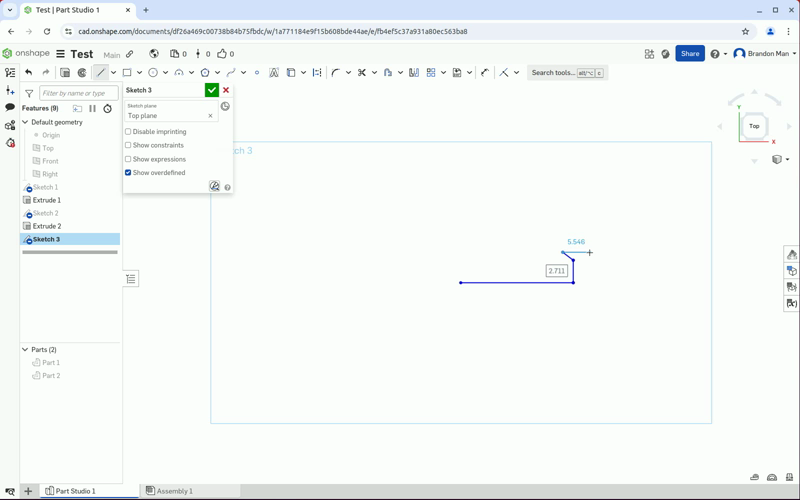
mouse_move(525, 252)
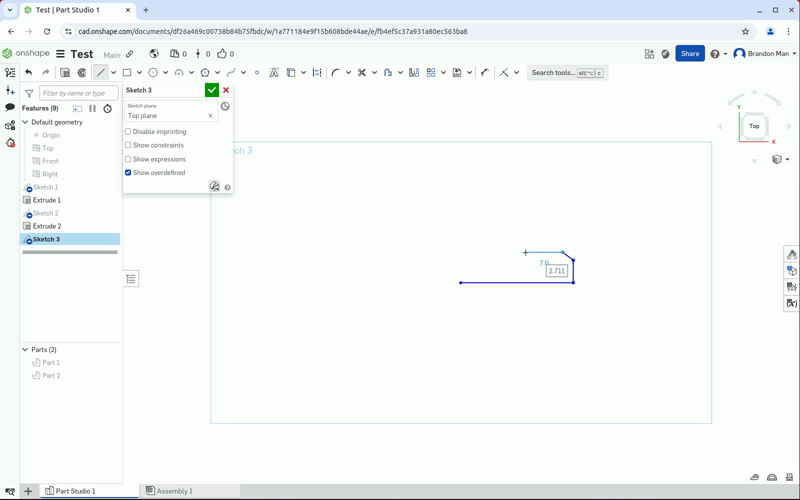
click(525, 252)
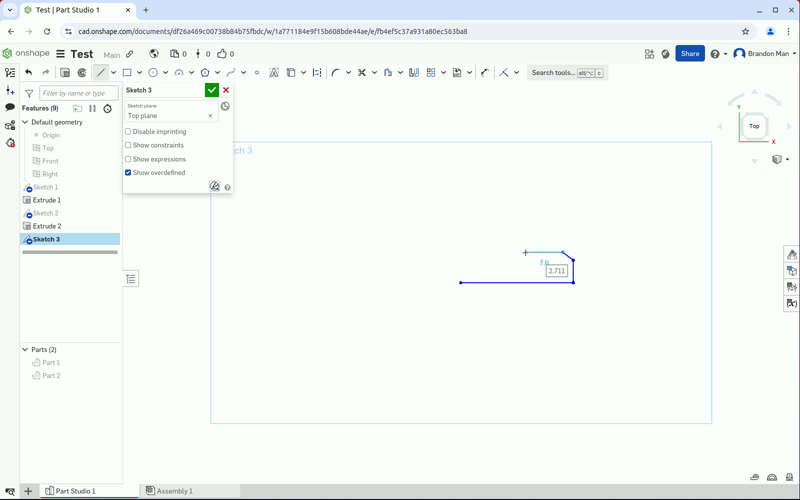
key_up(shift)
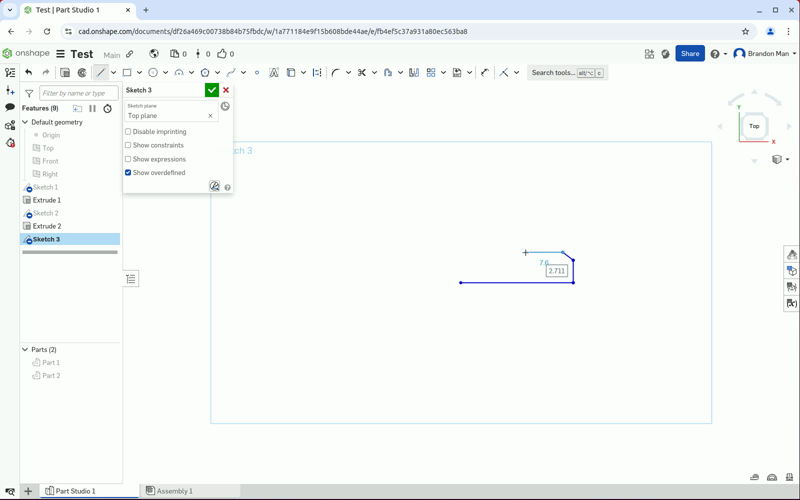
key(esc)
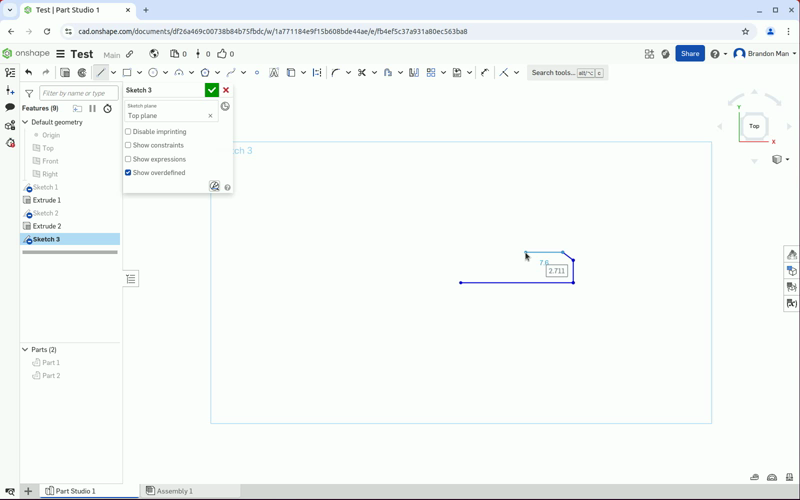
key(a)
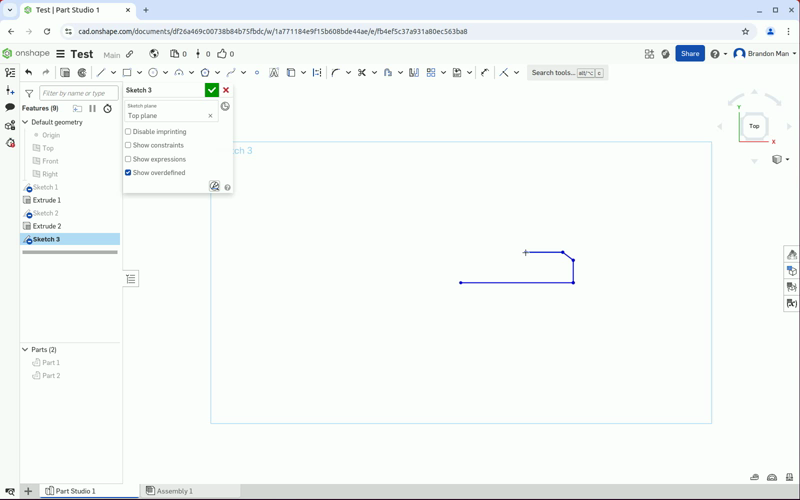
mouse_move(525, 252)
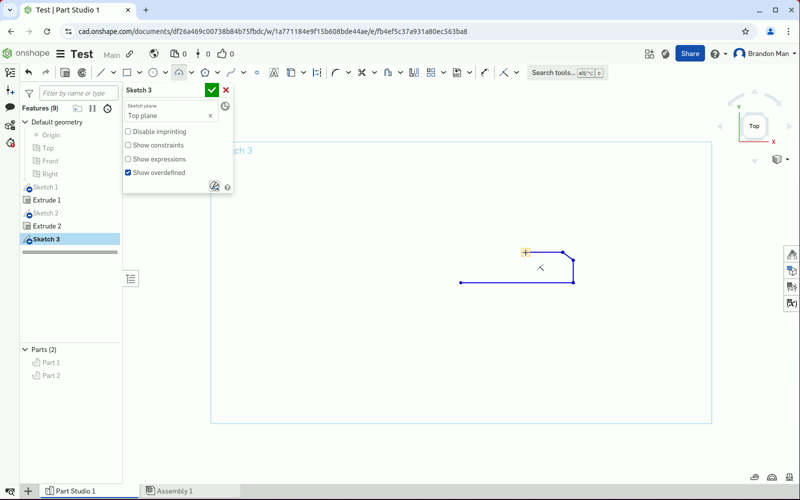
click(525, 252)
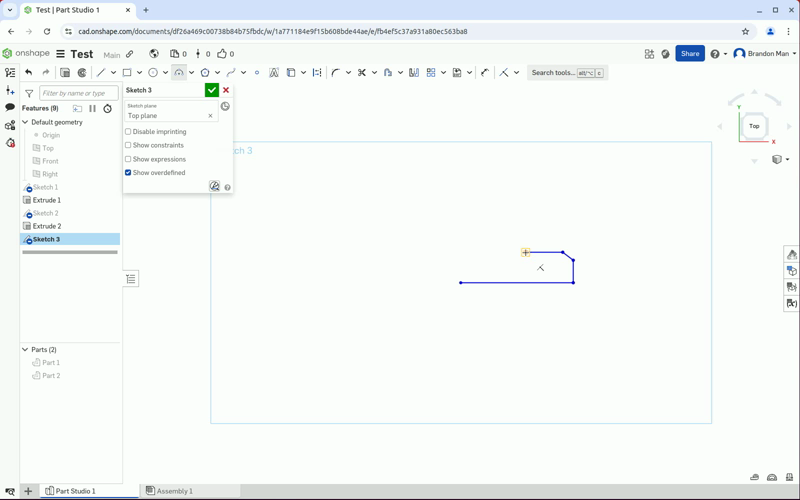
key_down(shift)
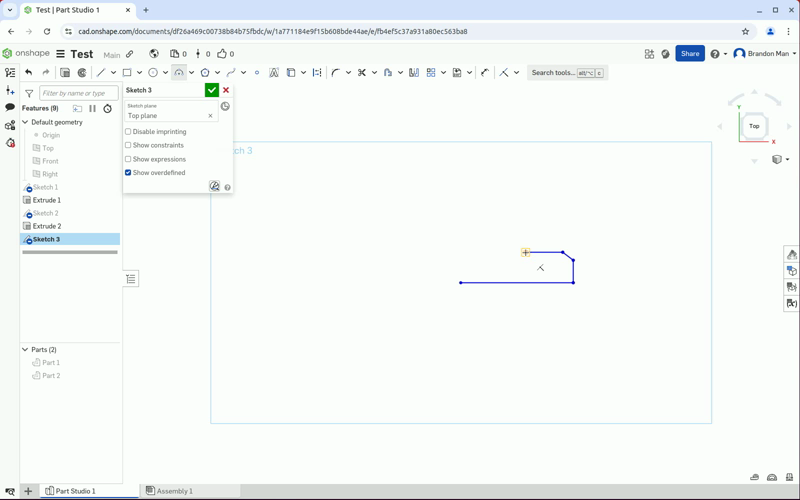
mouse_move(508, 252)
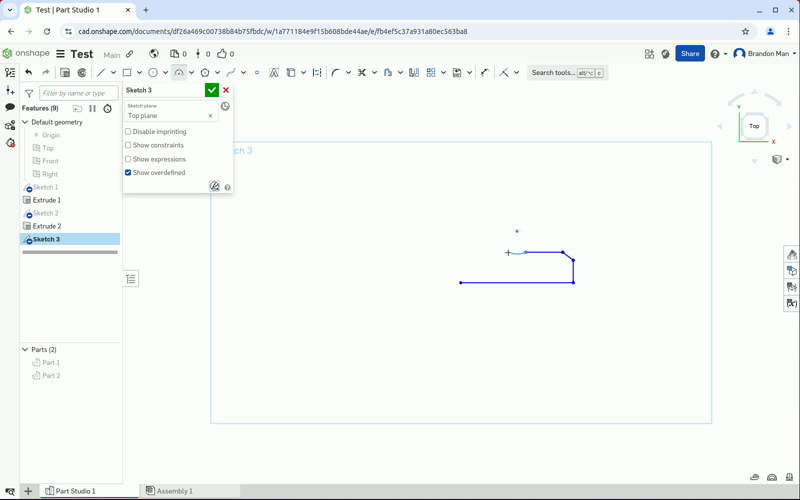
click(508, 252)
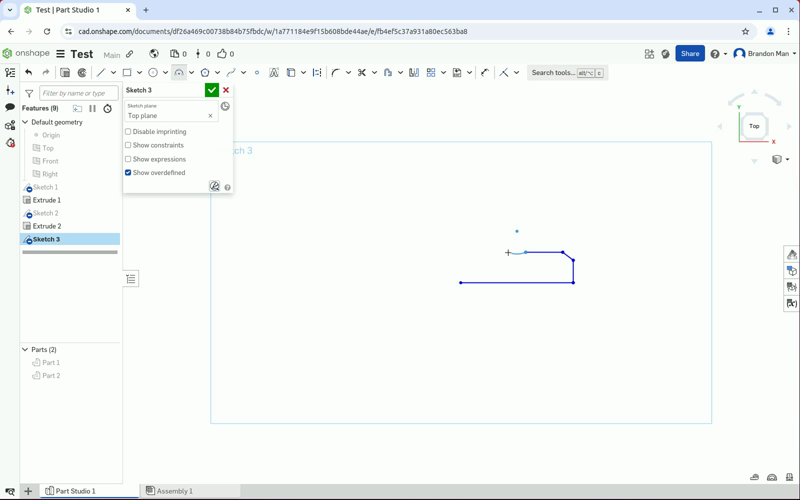
mouse_move(516, 261)
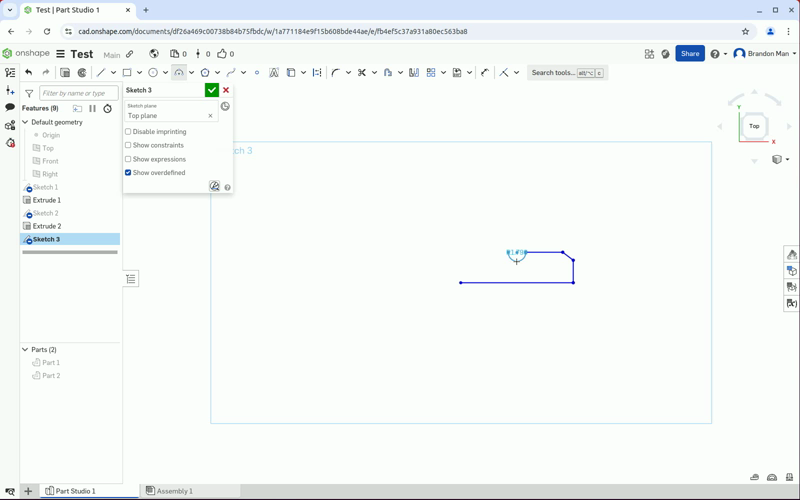
click(516, 261)
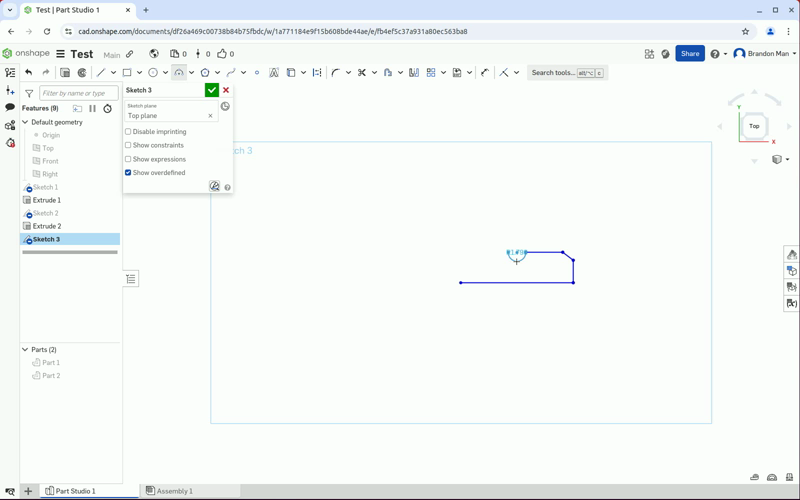
key_up(shift)
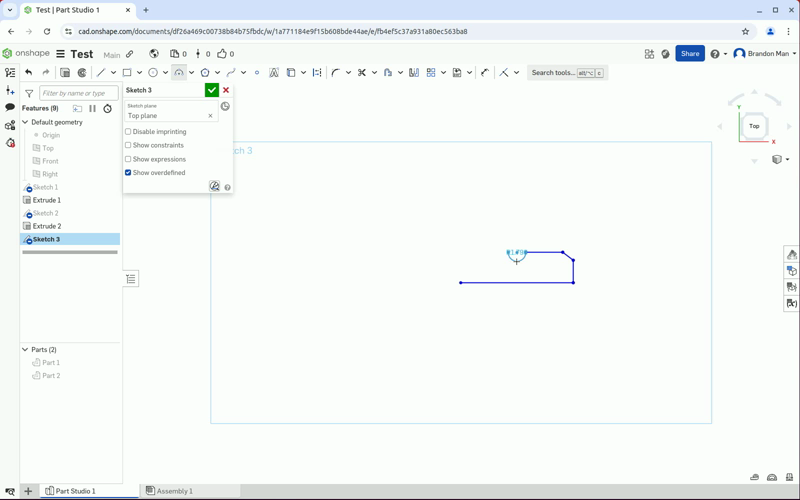
key(esc)
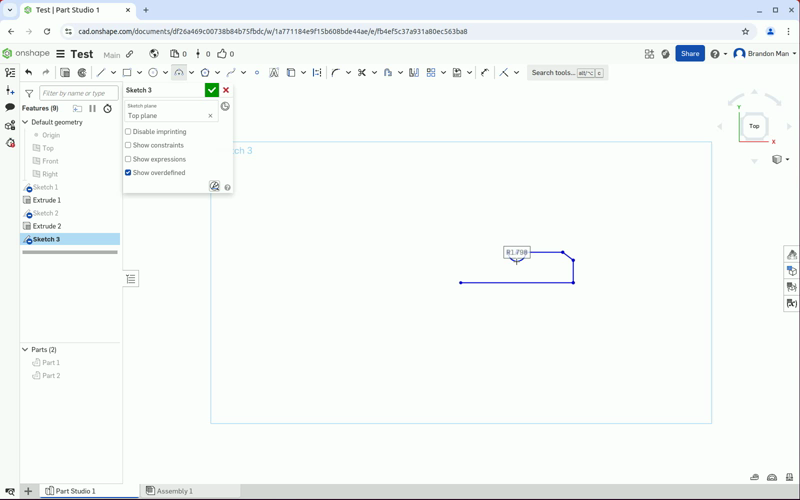
key(l)
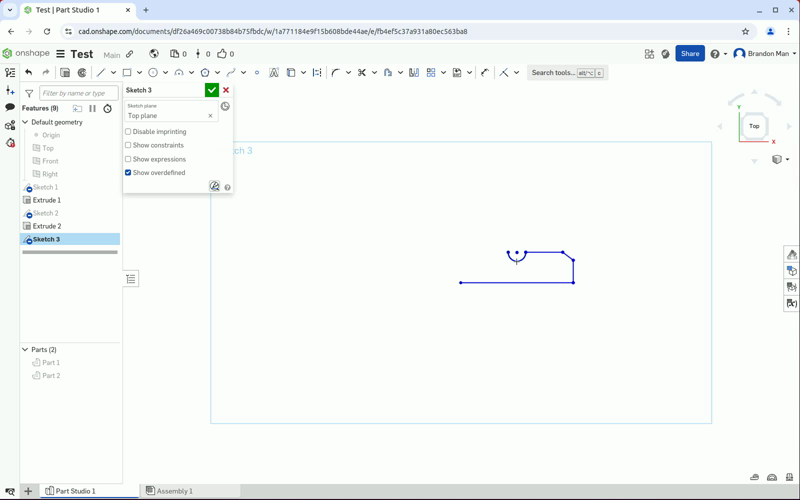
mouse_move(508, 252)
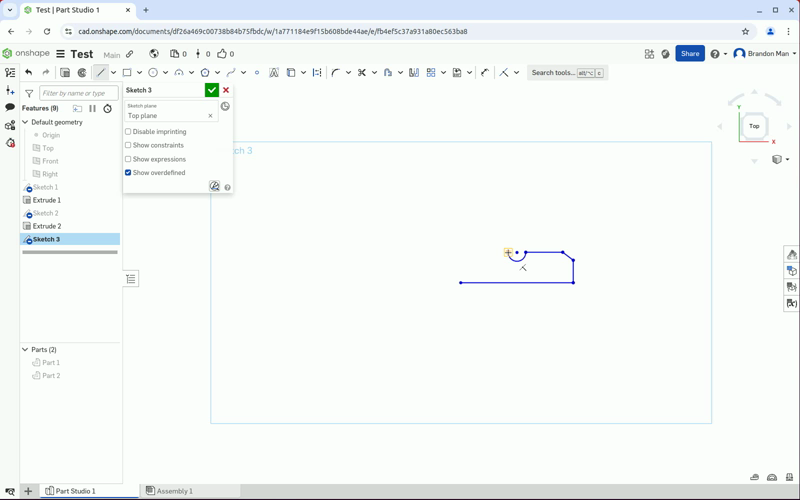
click(508, 252)
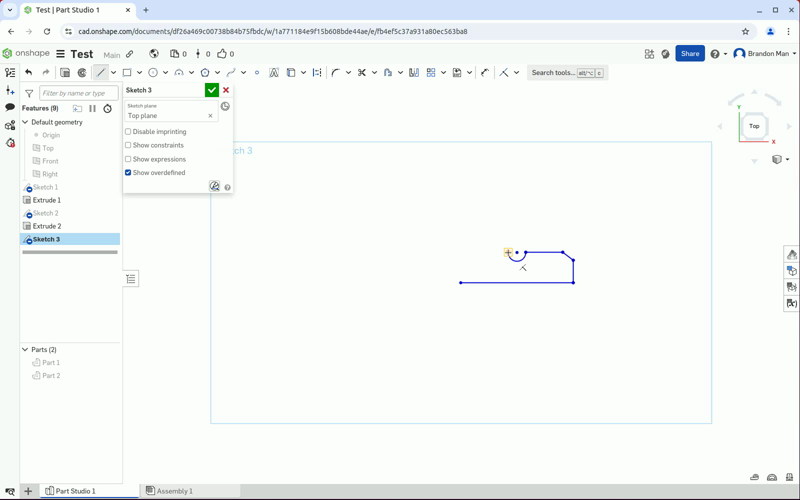
key_down(shift)
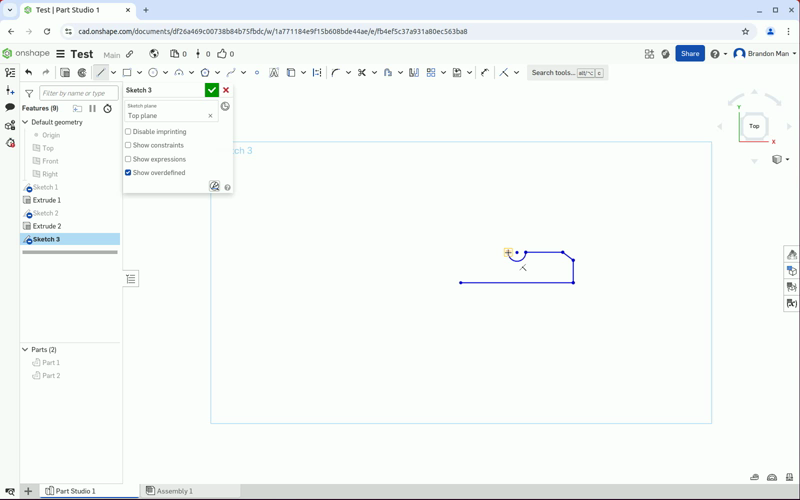
mouse_move(538, 252)
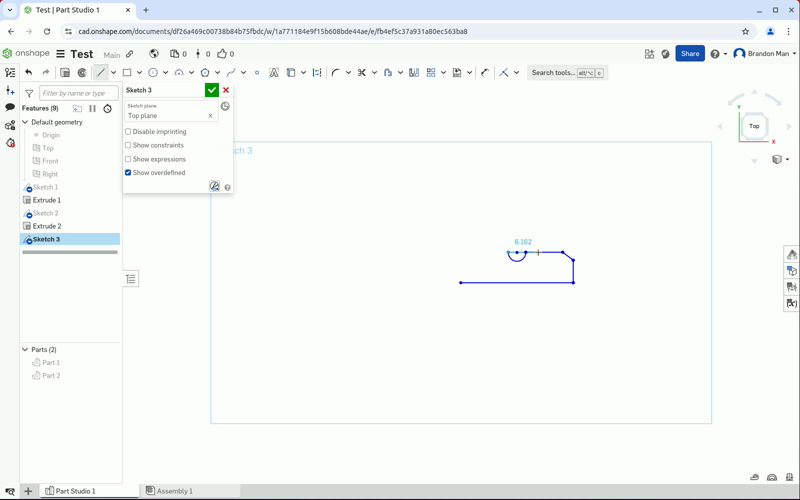
mouse_move(472, 252)
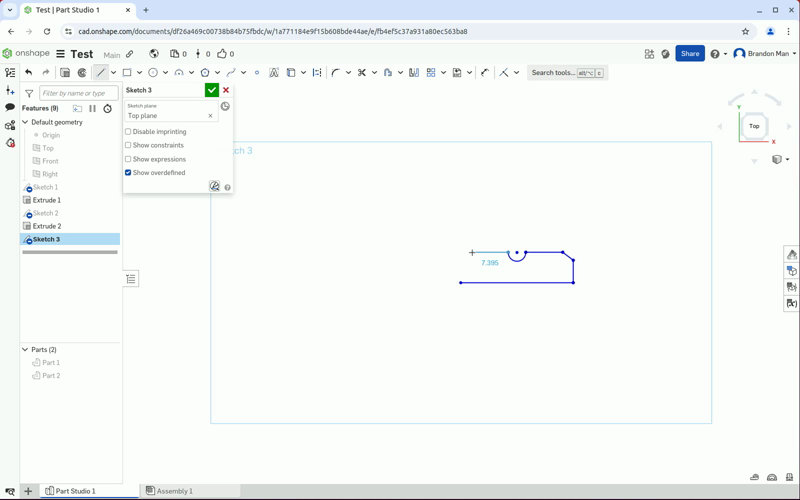
click(472, 252)
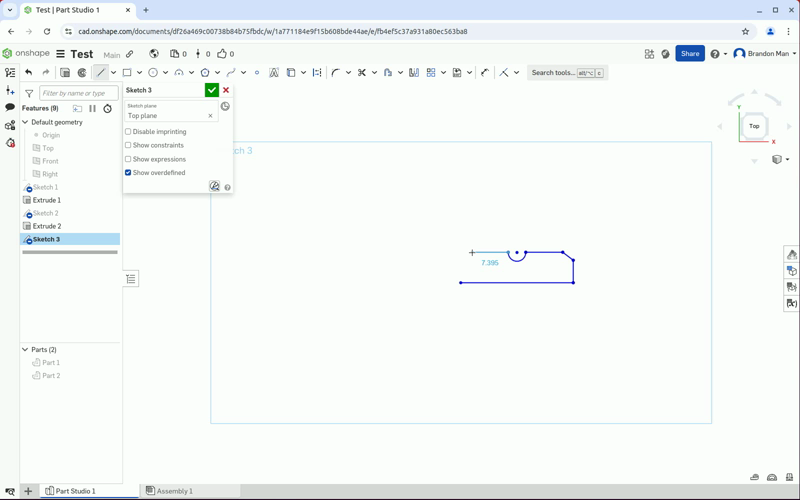
key_up(shift)
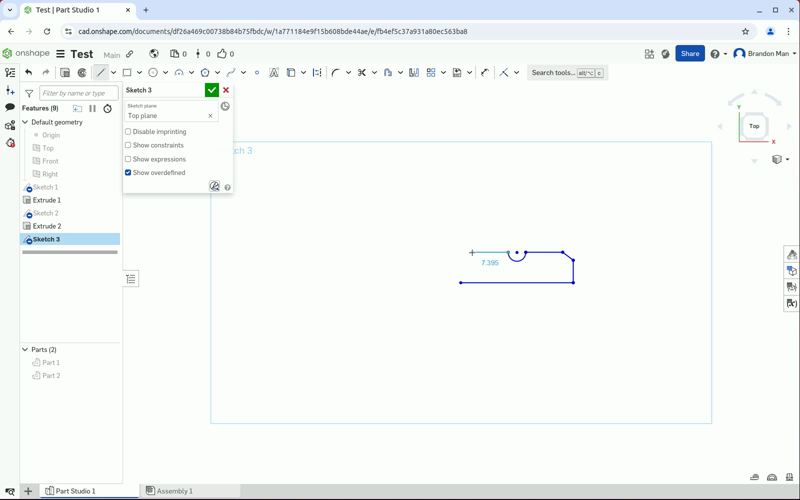
key_down(shift)
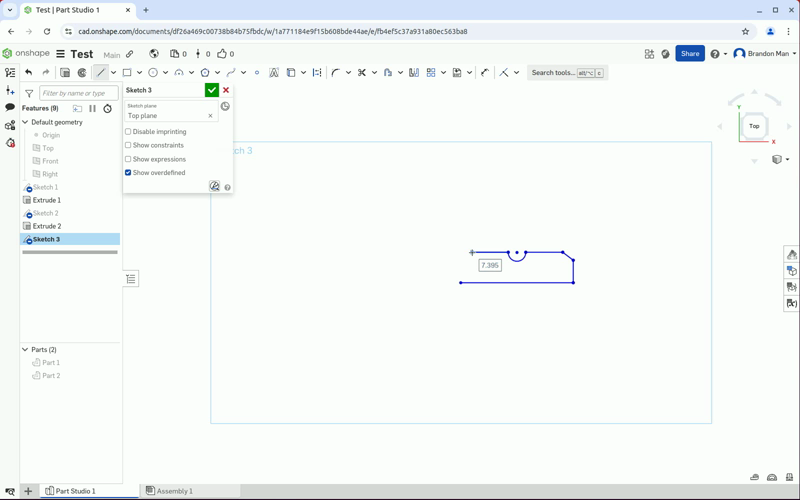
mouse_move(502, 252)
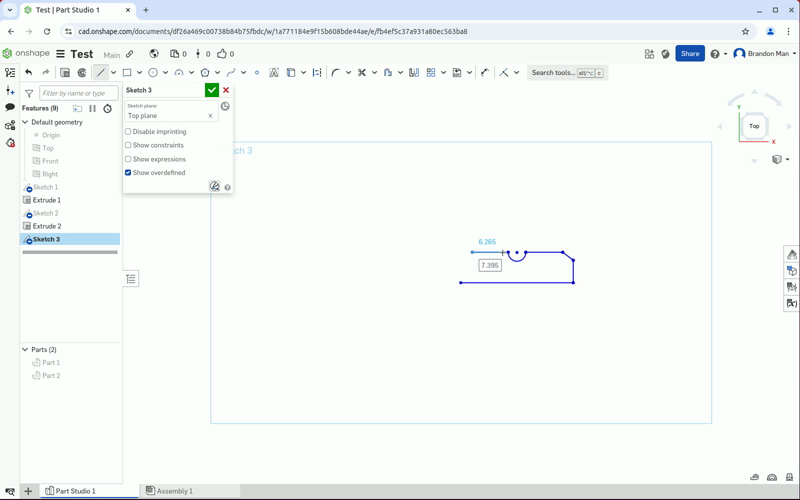
mouse_move(460, 260)
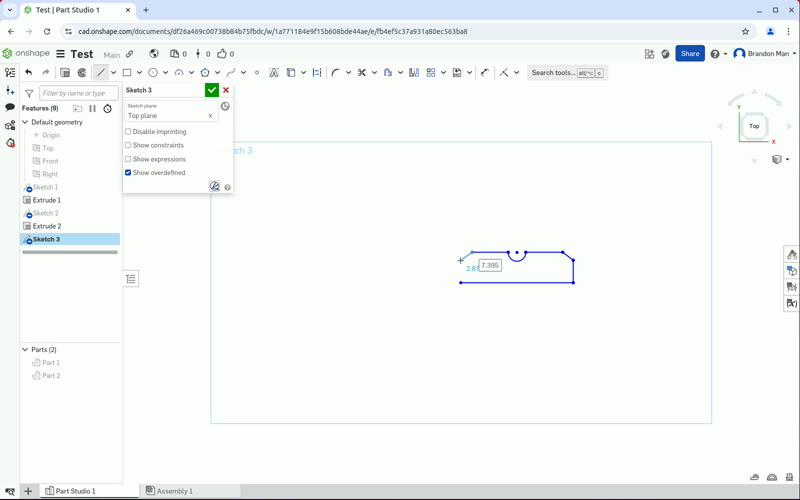
click(460, 260)
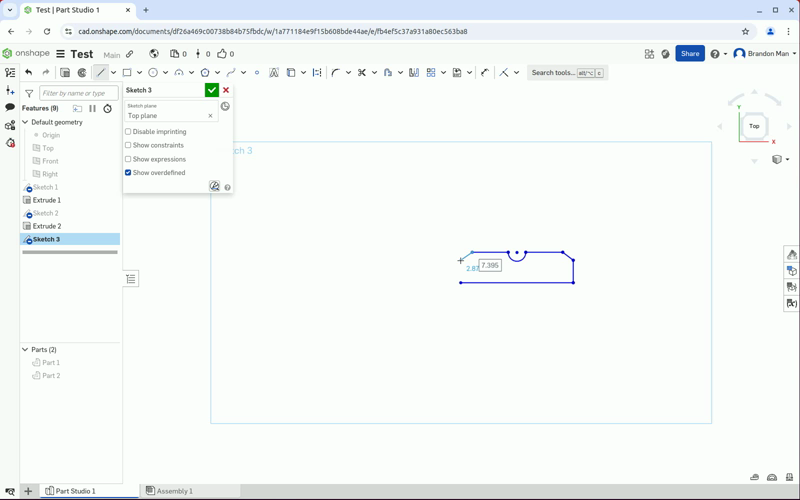
key_up(shift)
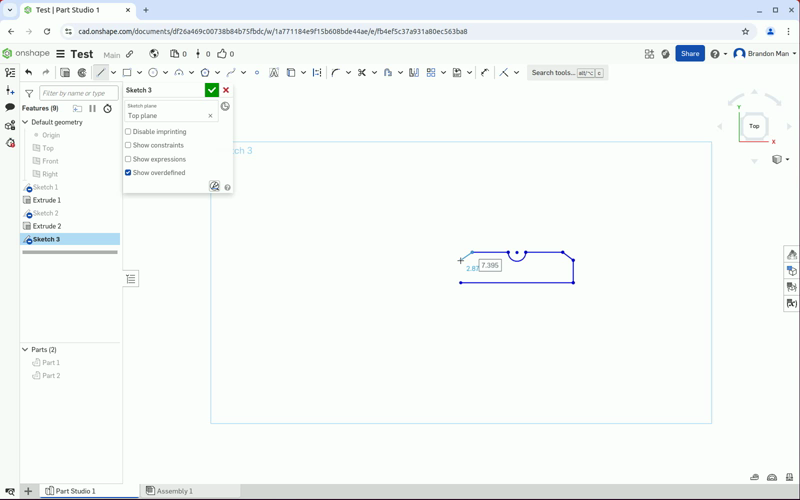
mouse_move(490, 260)
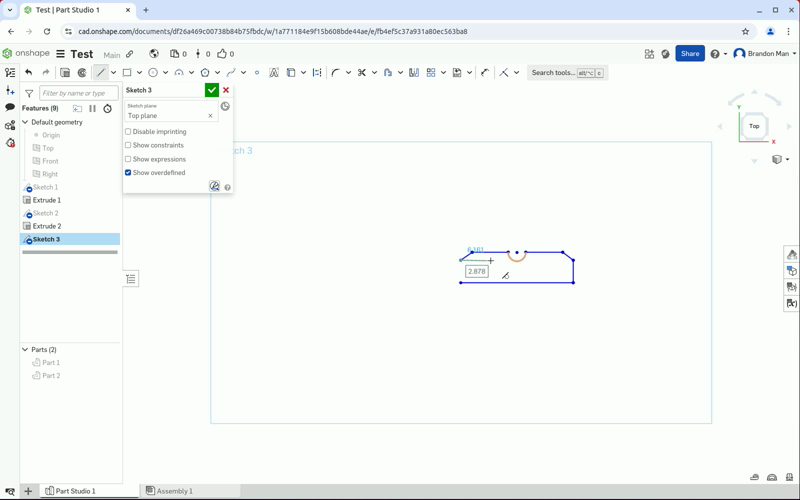
key_down(shift)
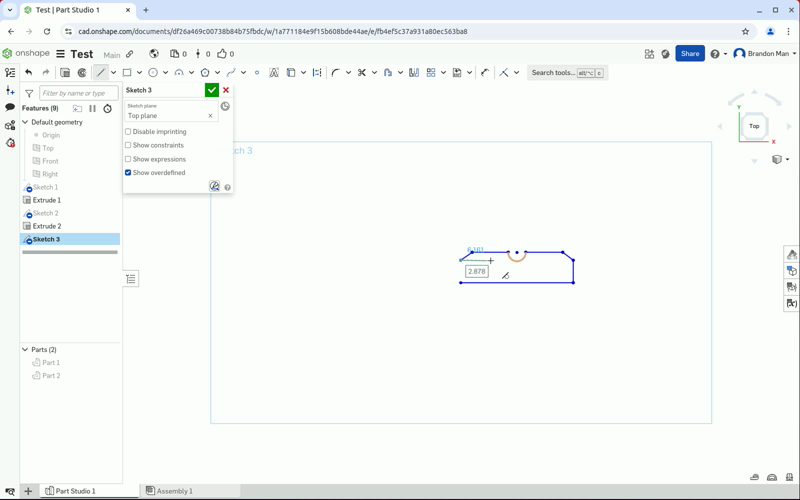
mouse_move(460, 282)
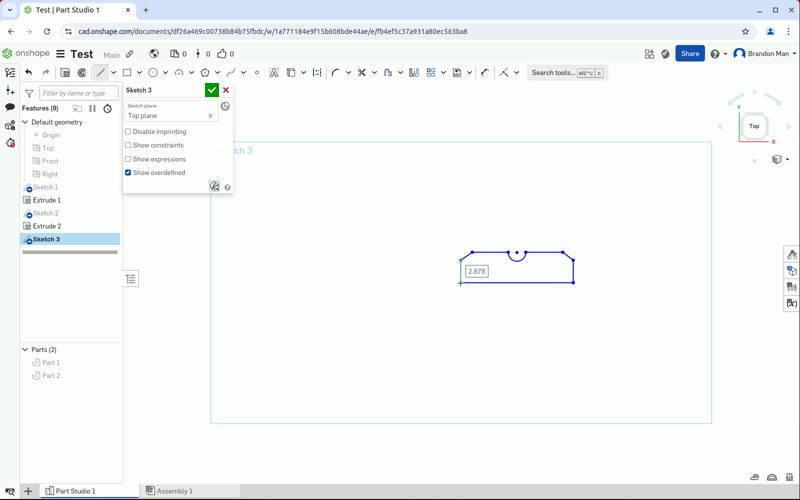
key_up(shift)
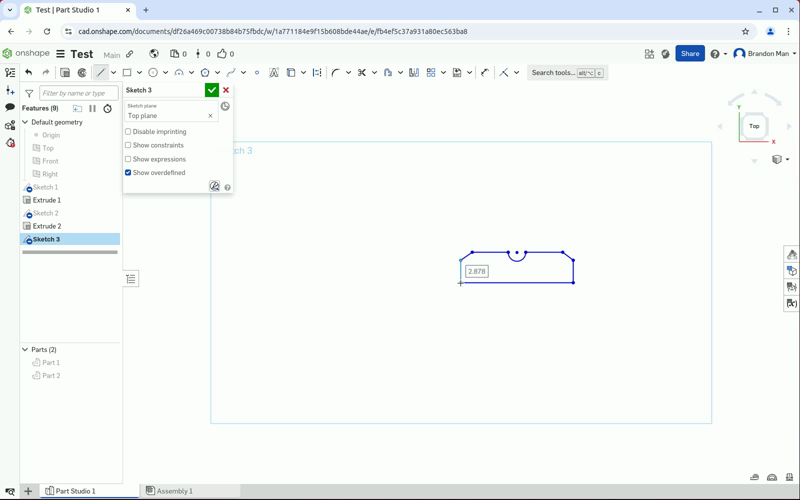
click(460, 282)
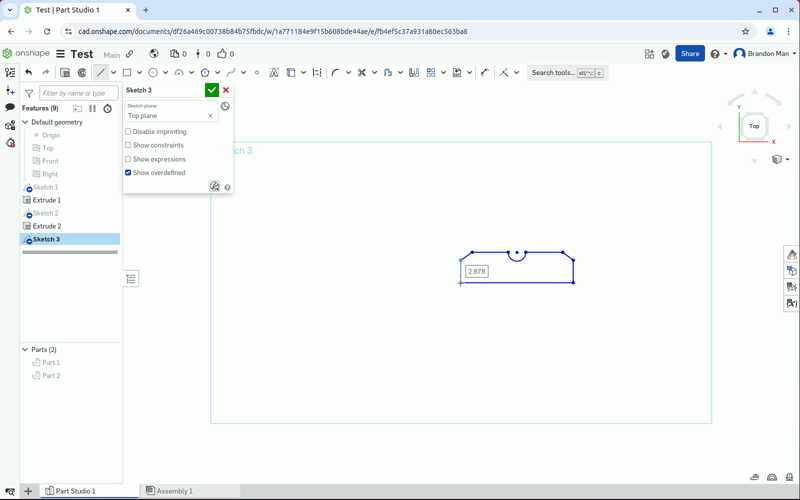
key(esc)
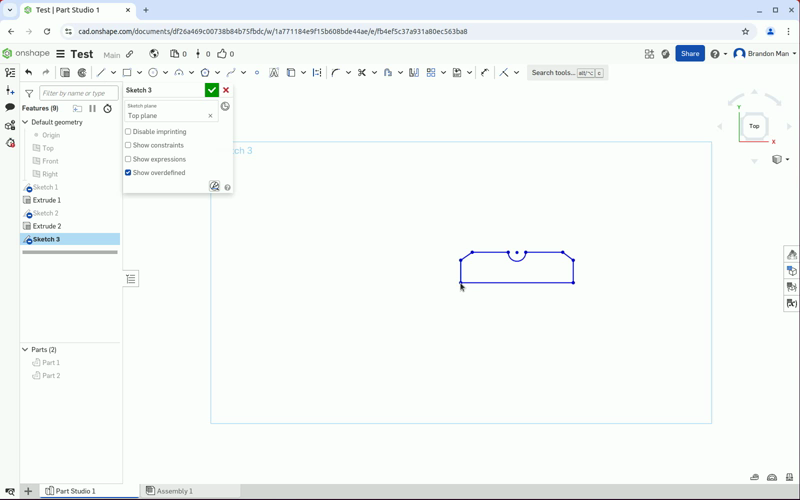
mouse_move(556, 275)
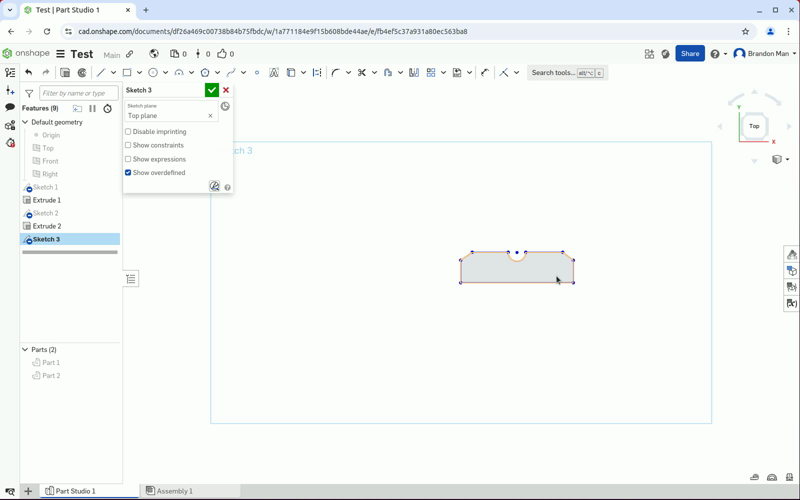
scroll(6)
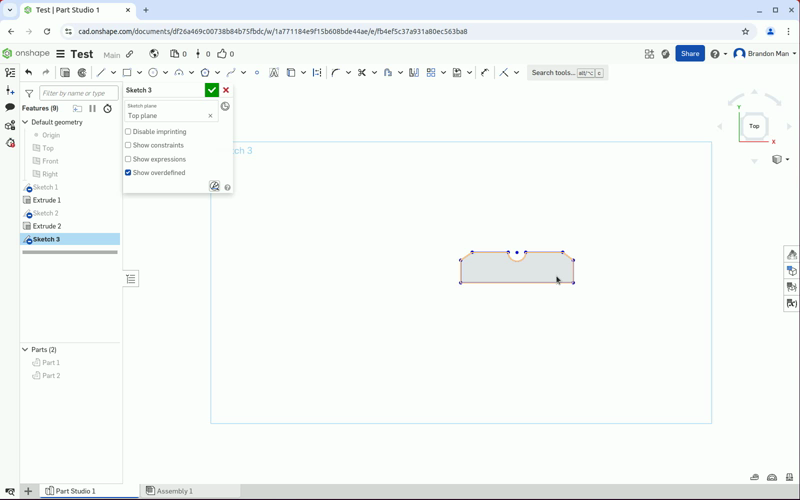
scroll(6)
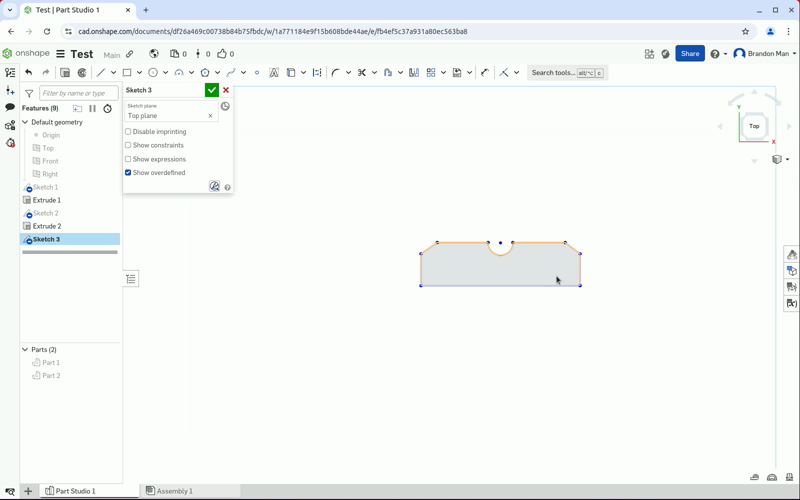
scroll(6)
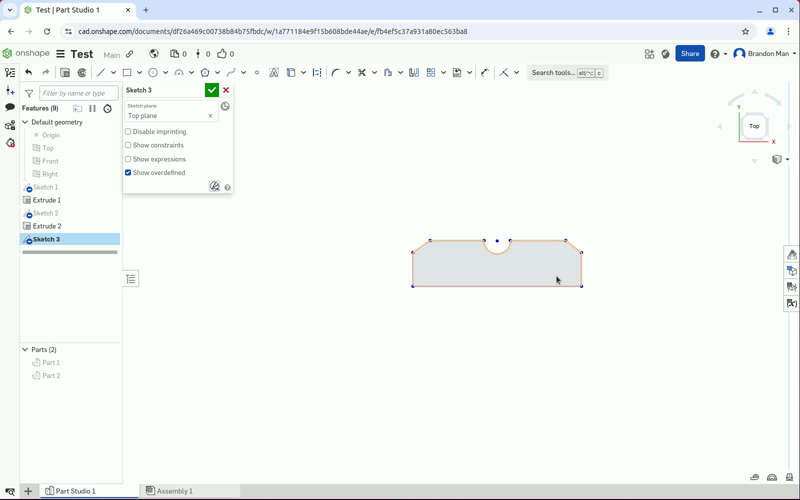
scroll(6)
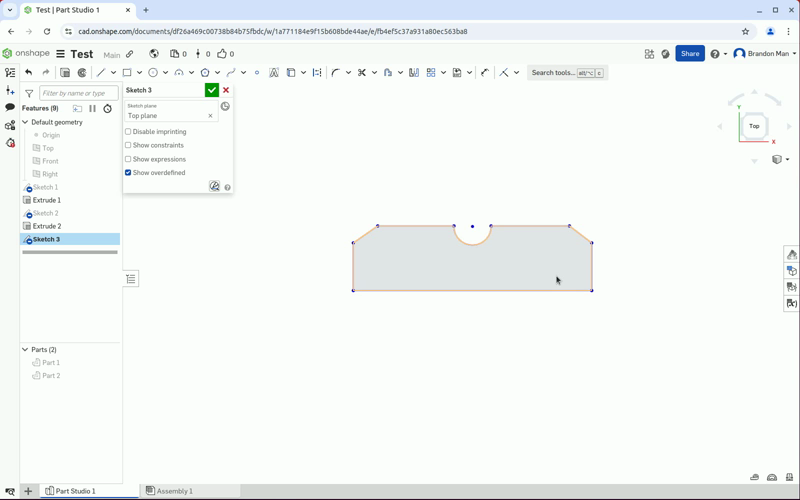
scroll(6)
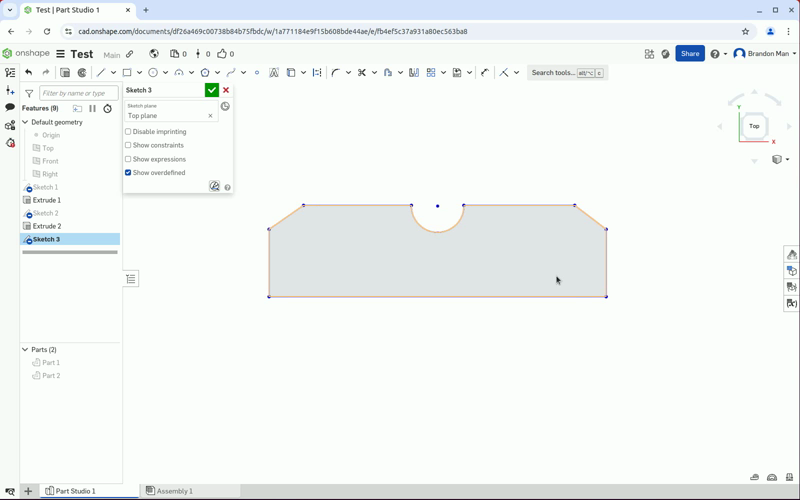
scroll(6)
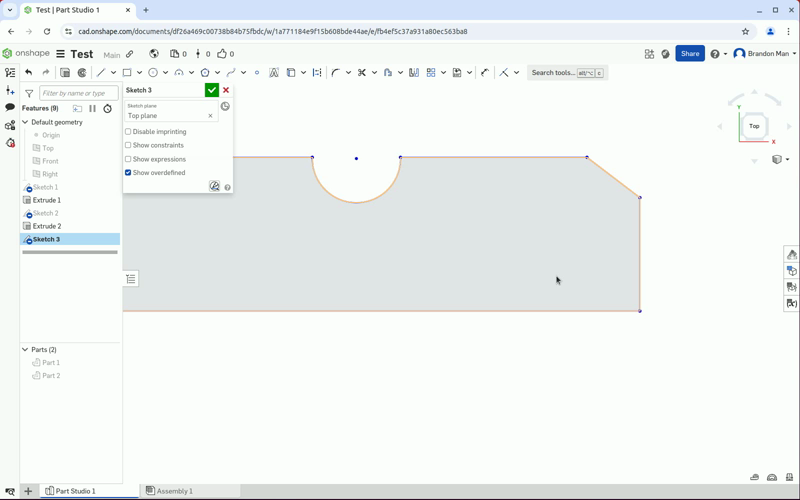
scroll(6)
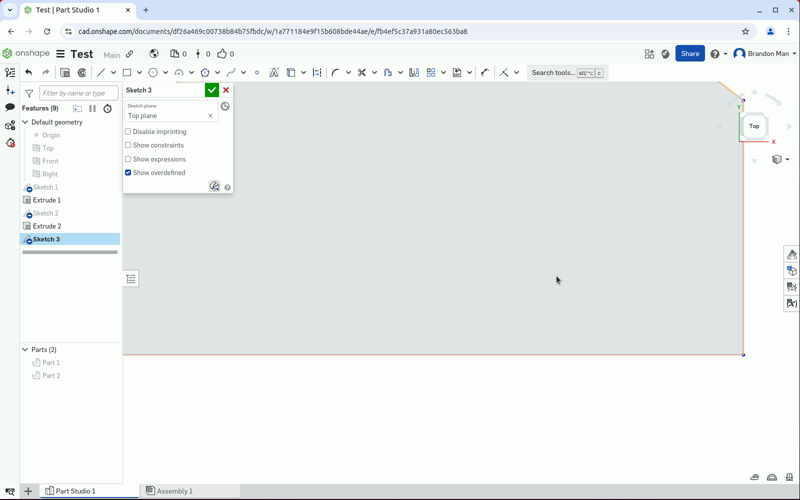
click(556, 275)
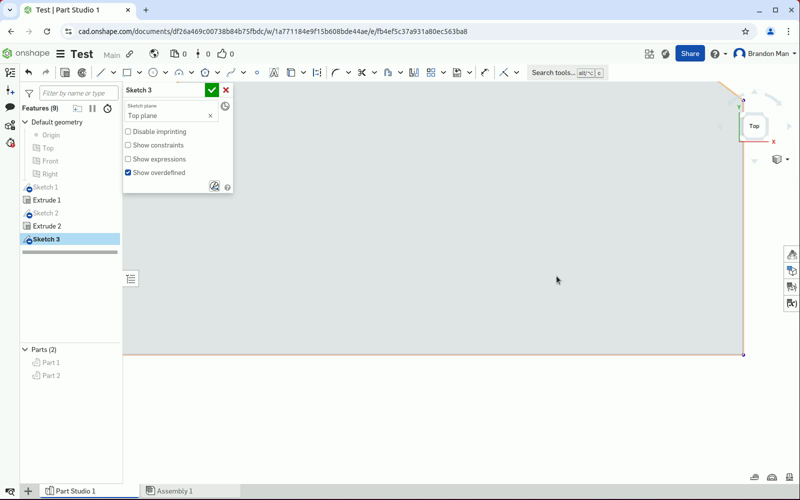
scroll(-6)
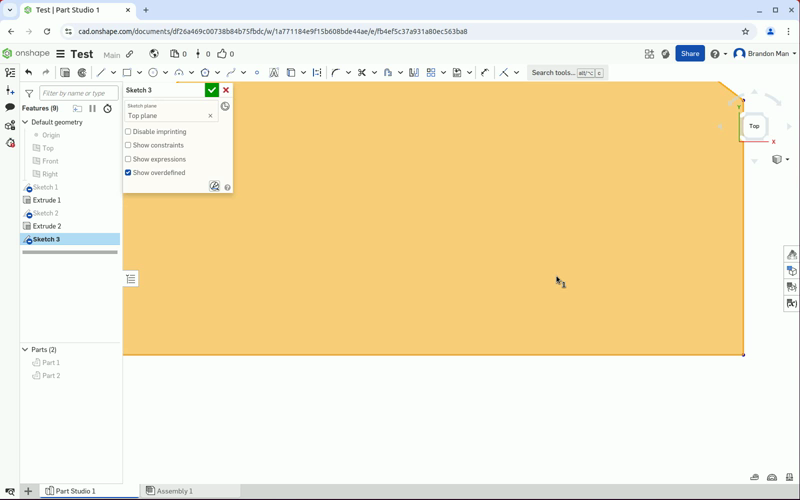
scroll(-6)
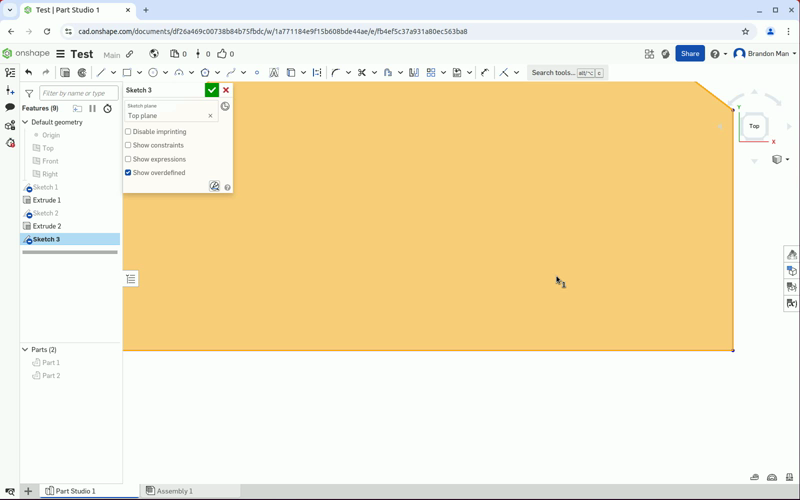
scroll(-6)
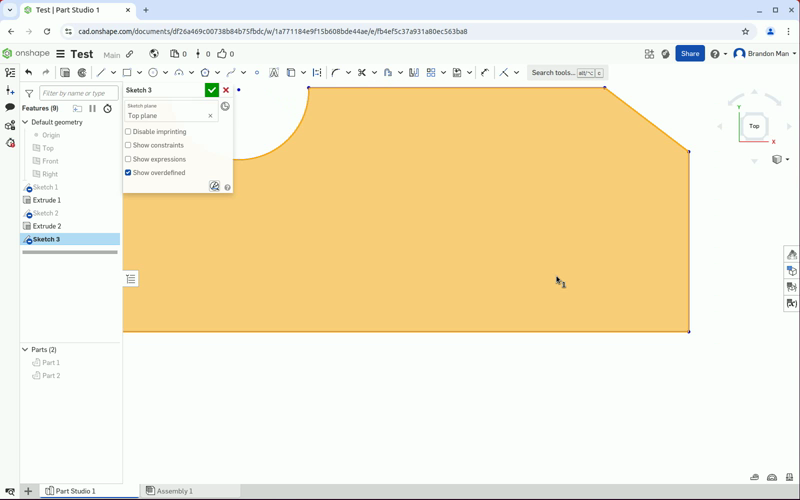
scroll(-6)
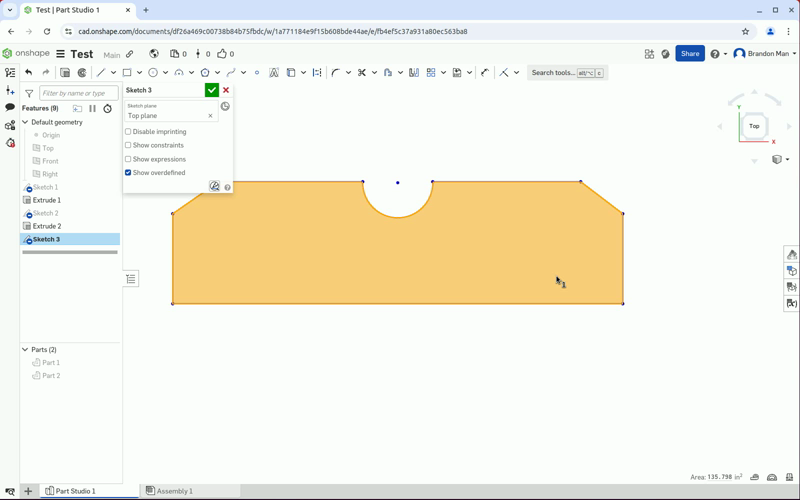
scroll(-6)
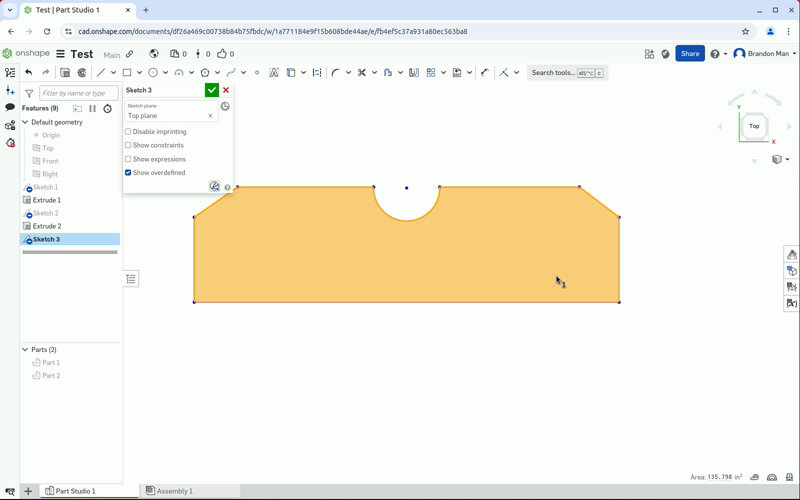
scroll(-6)
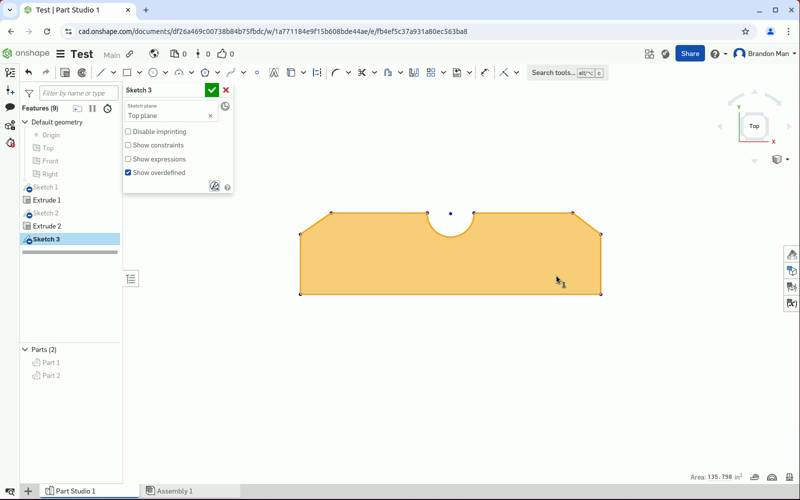
scroll(-6)
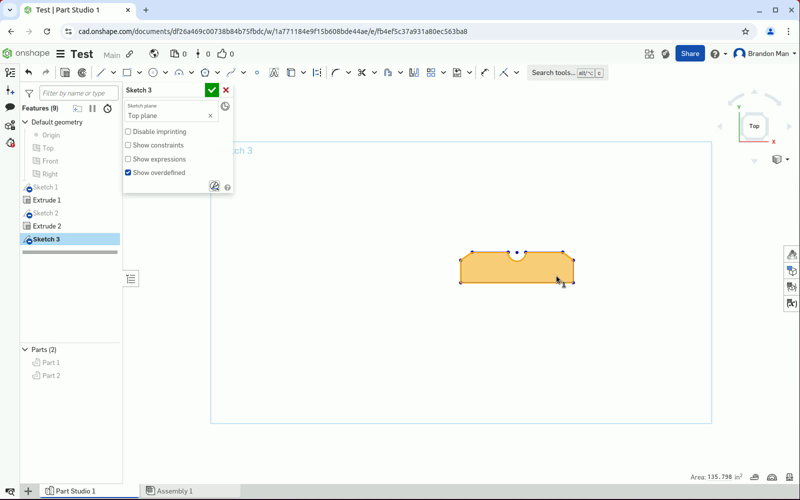
mouse_move(73, 352)
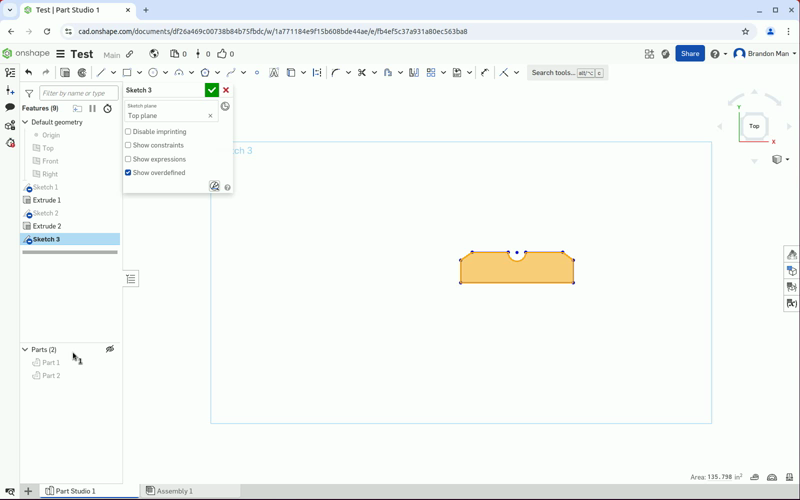
key(shift+y)
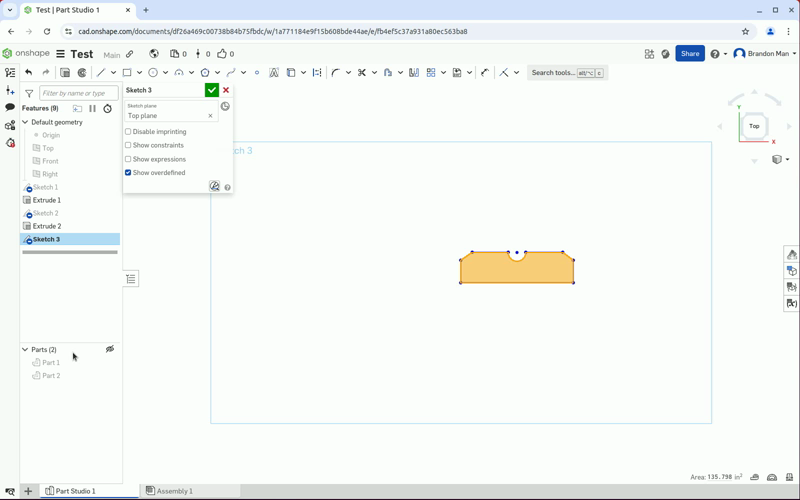
key(shift+e)
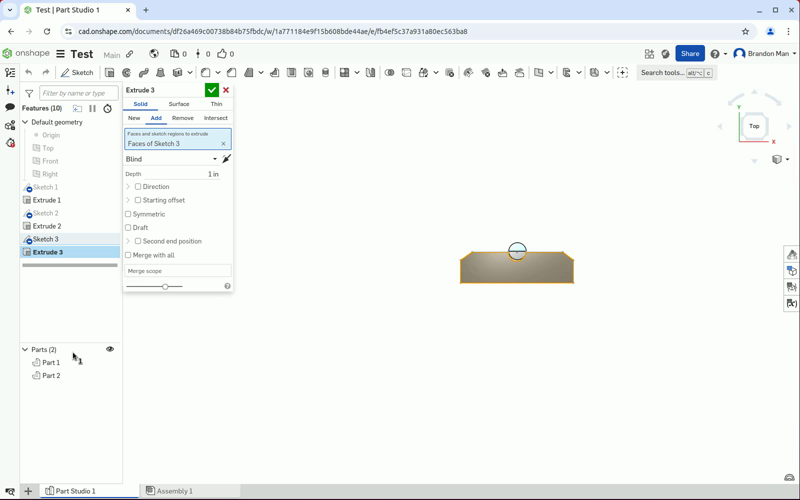
mouse_move(143, 106)
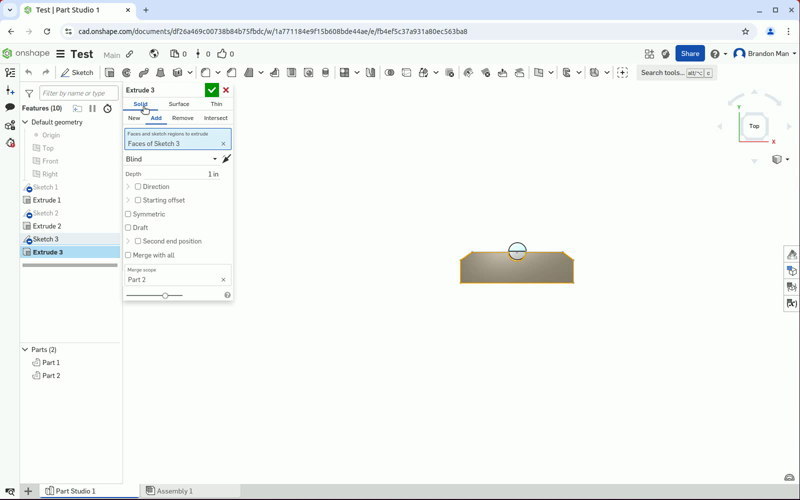
click(143, 106)
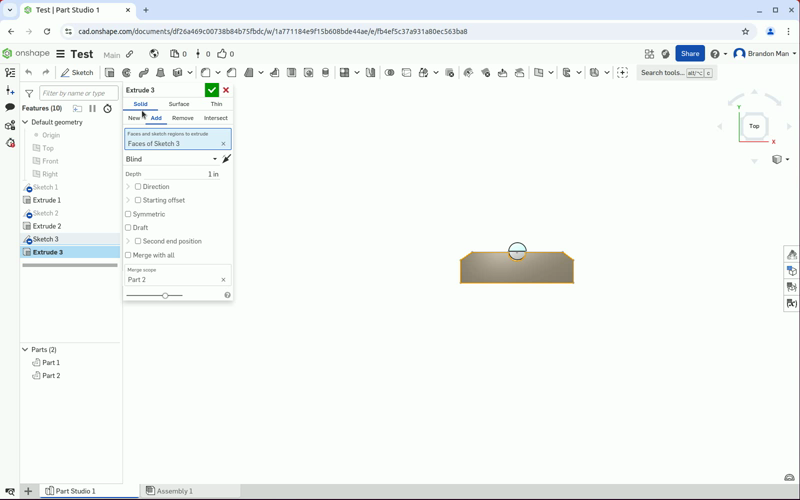
mouse_move(137, 120)
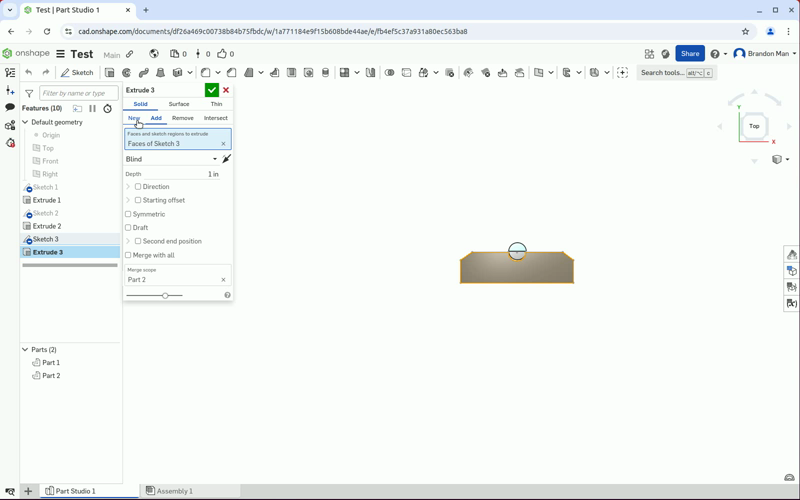
click(137, 120)
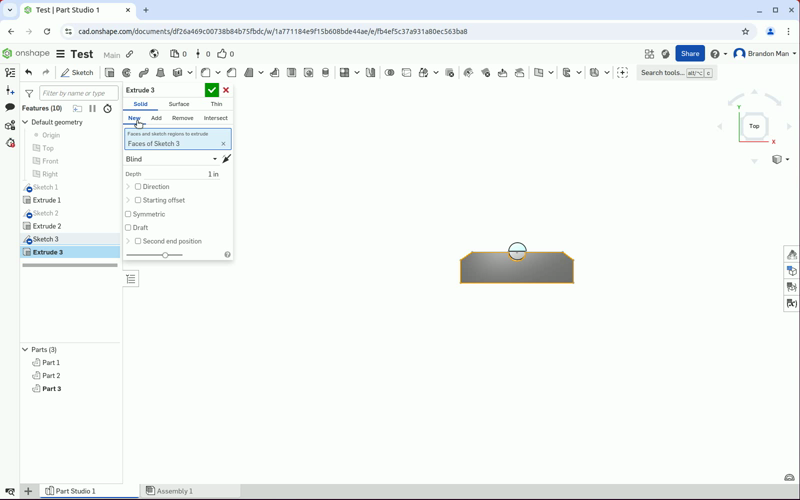
key(tab, 4)
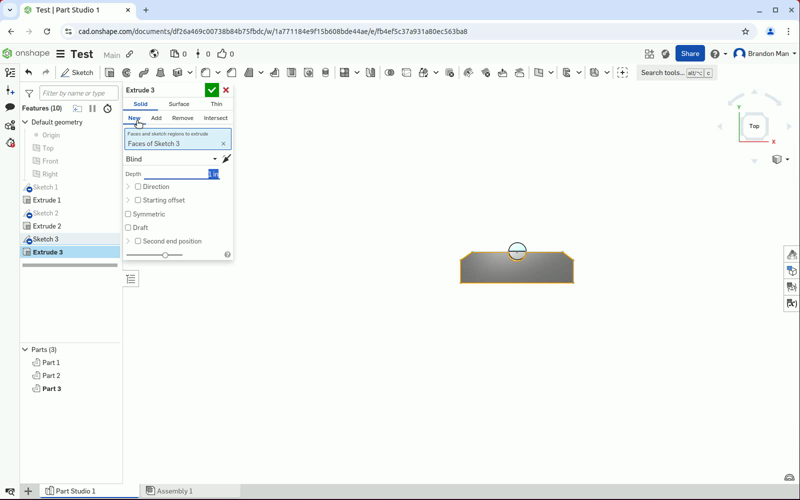
text(2.407)
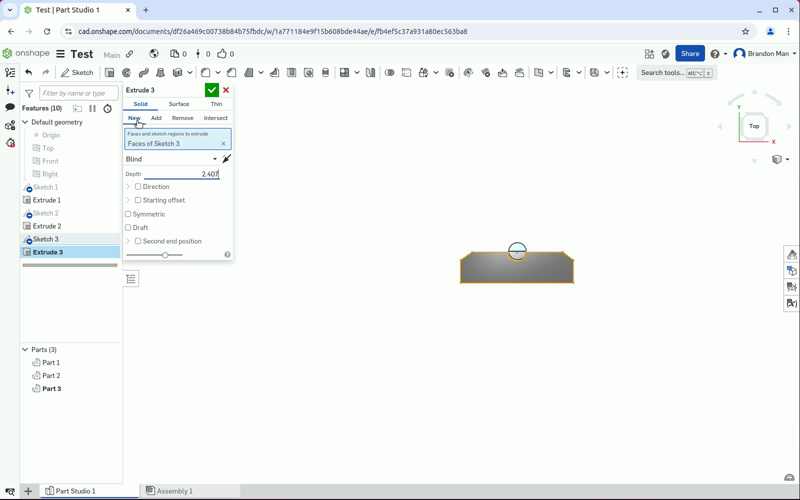
key(enter)
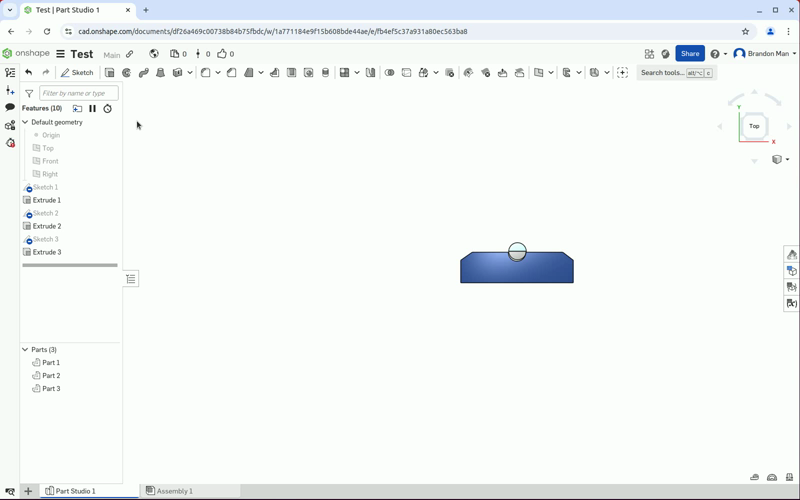
key(shift+h)
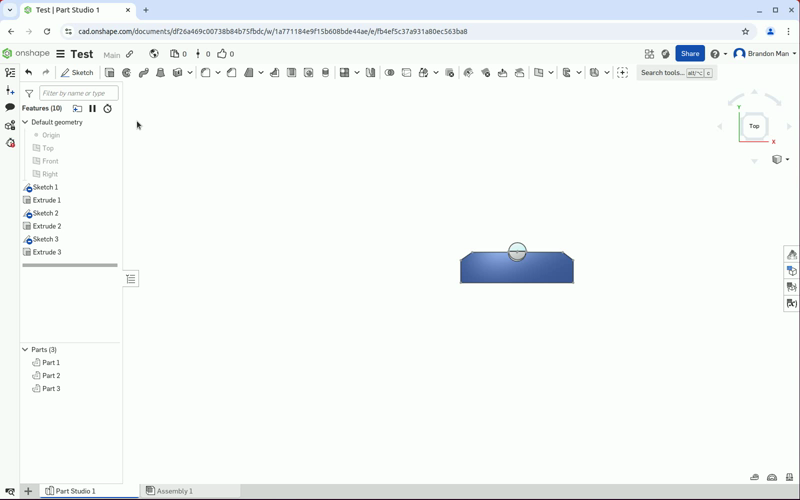
key(shift+h)
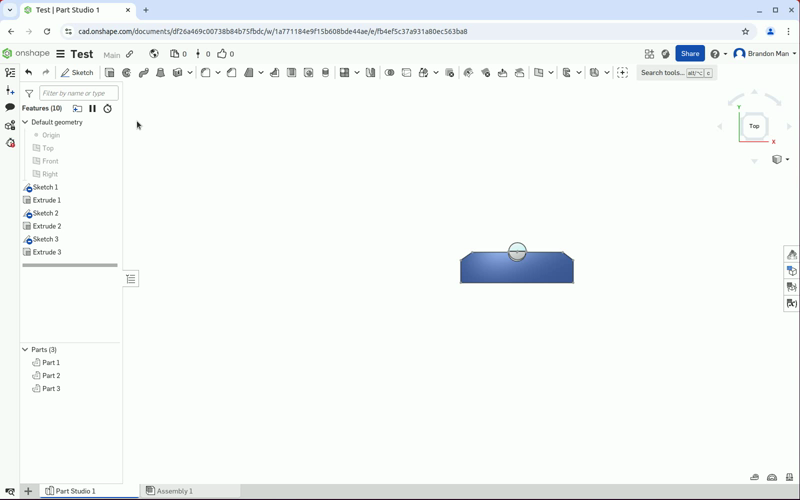
key(shift+7)
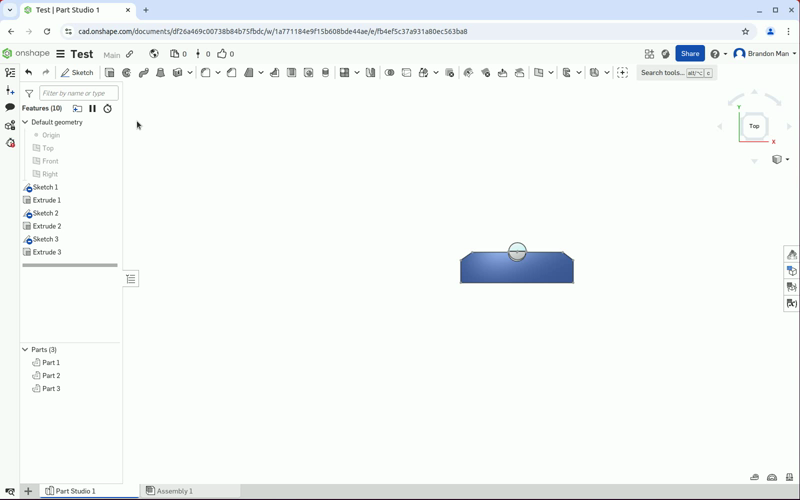
key(up, 3)
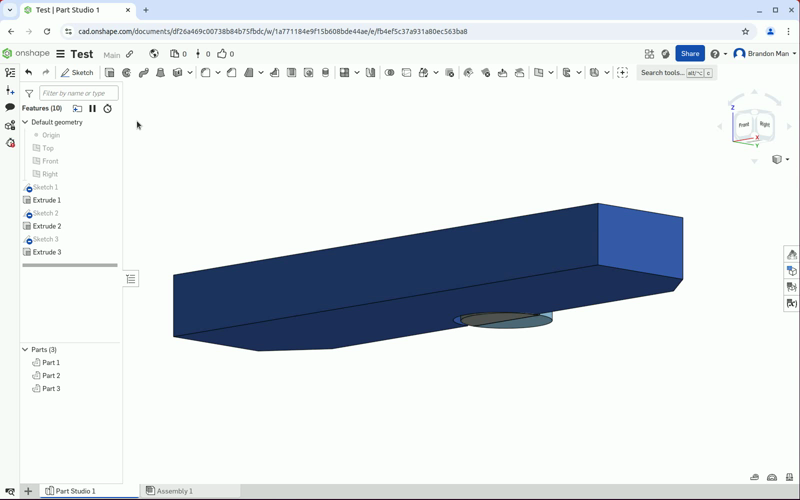
key(left, 3)
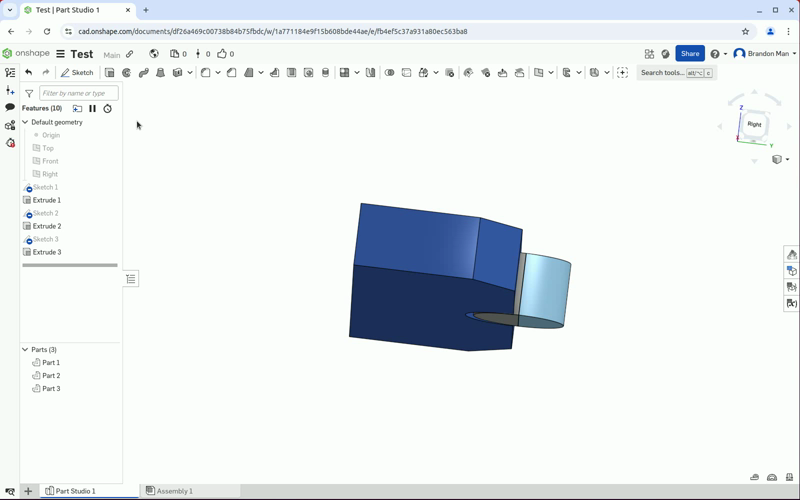
key(right, 3)
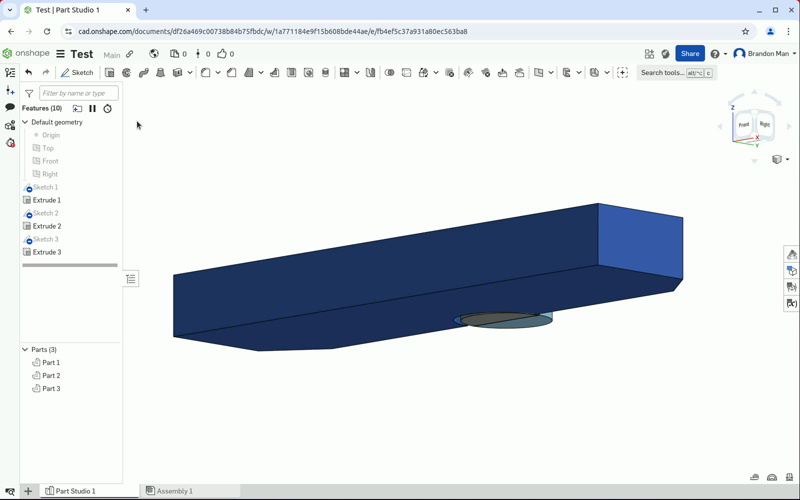
key(down, 3)
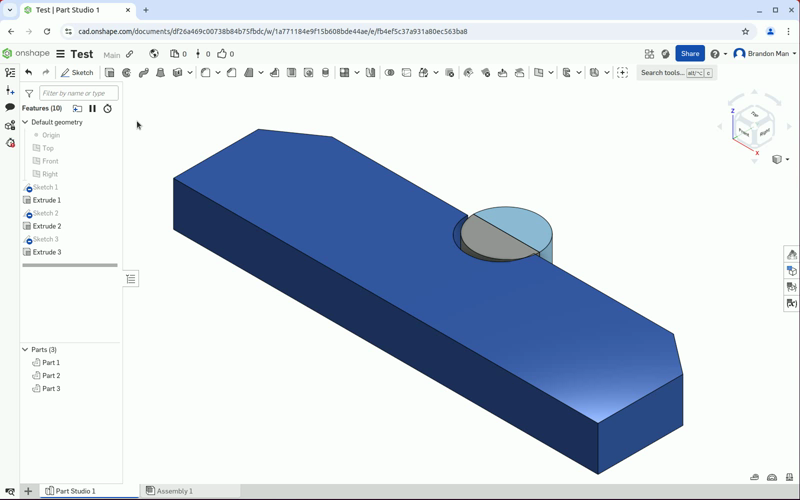
mouse_move(73, 189)
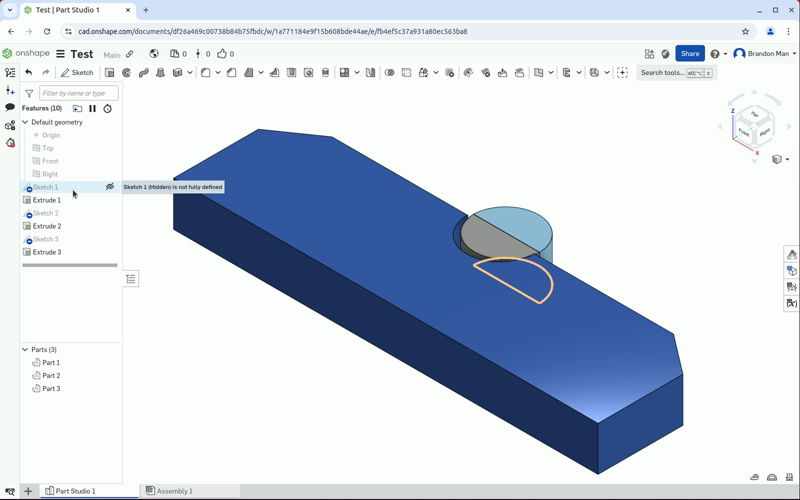
click(73, 189)